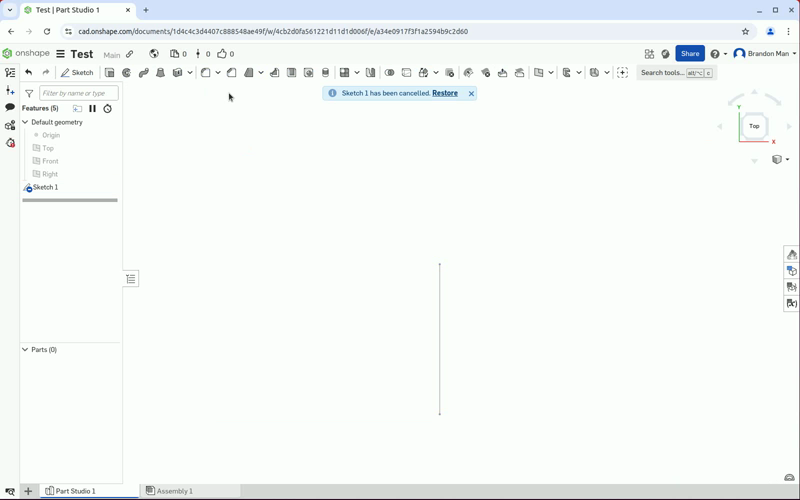
key(shift+h)
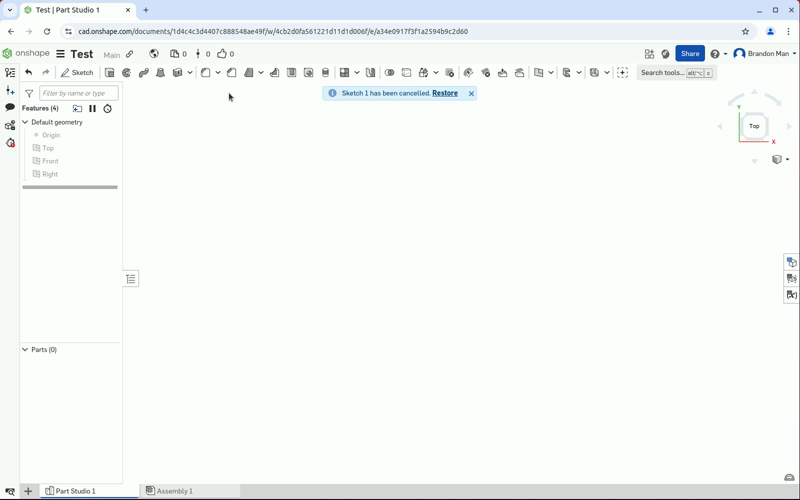
mouse_move(73, 352)
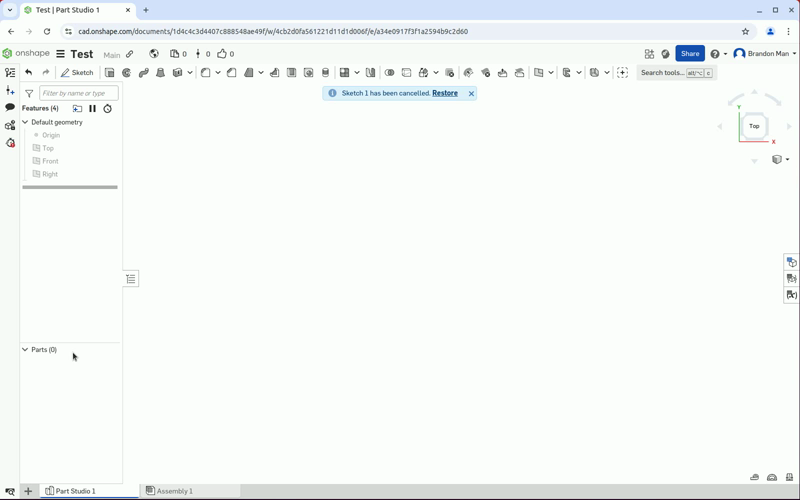
key(y)
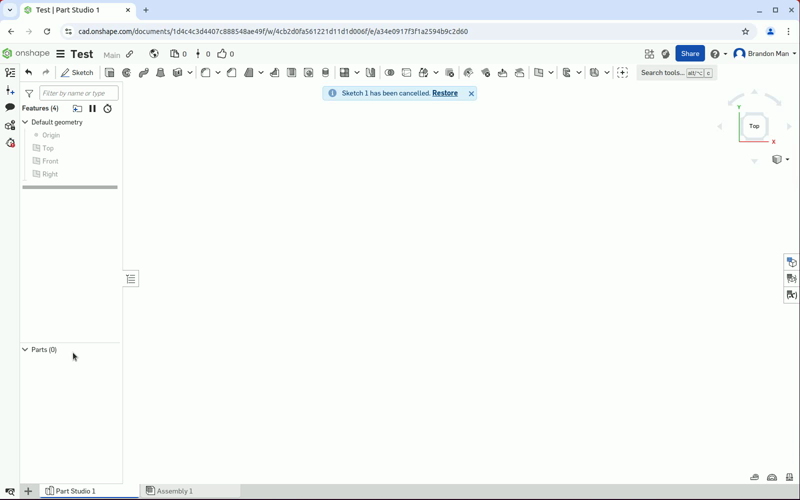
key(shift+p)
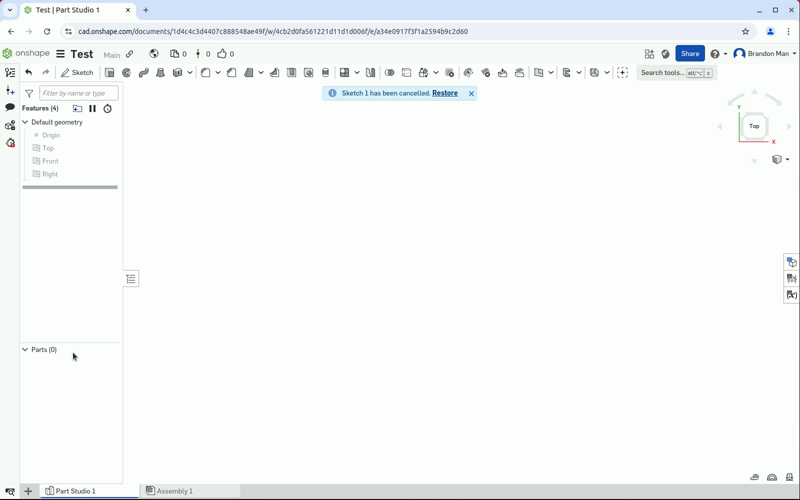
key(space)
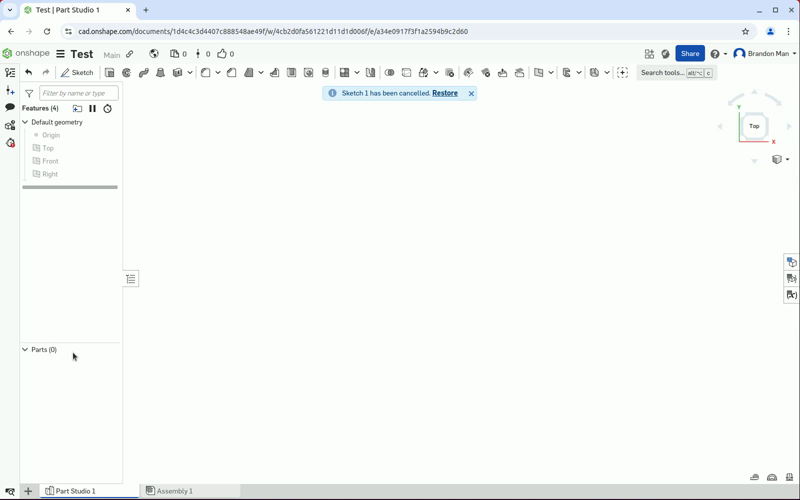
key_down(shift)
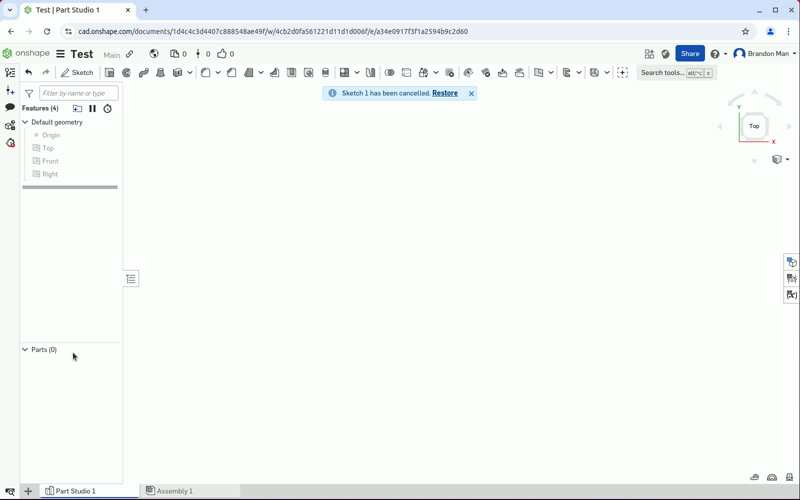
key(up)
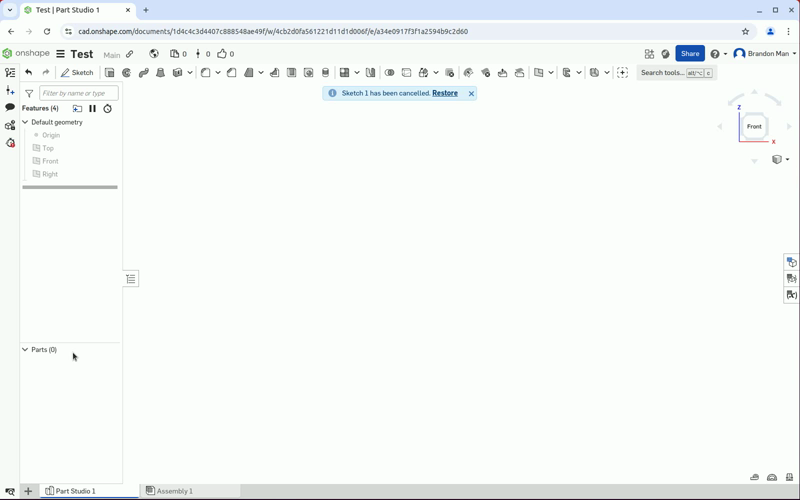
key_up(shift)
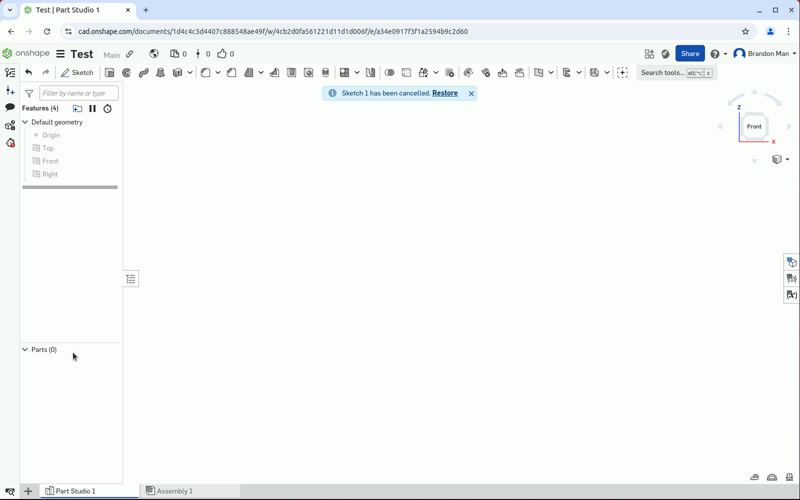
mouse_move(73, 352)
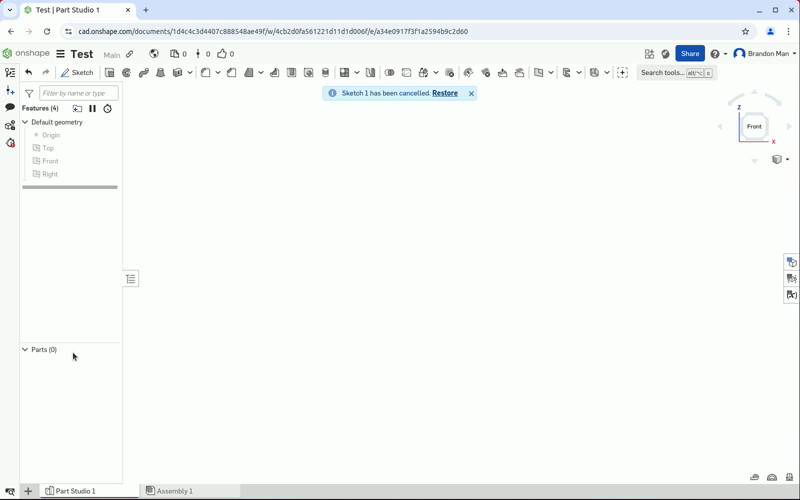
key(shift+y)
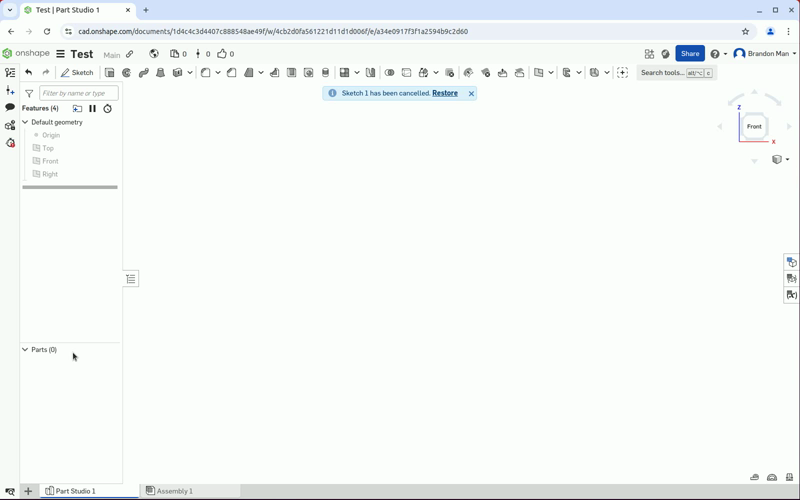
key(shift+s)
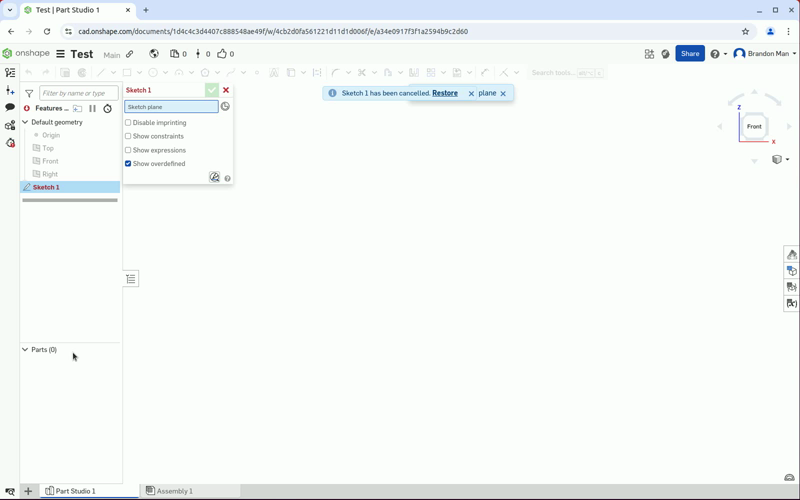
mouse_move(73, 163)
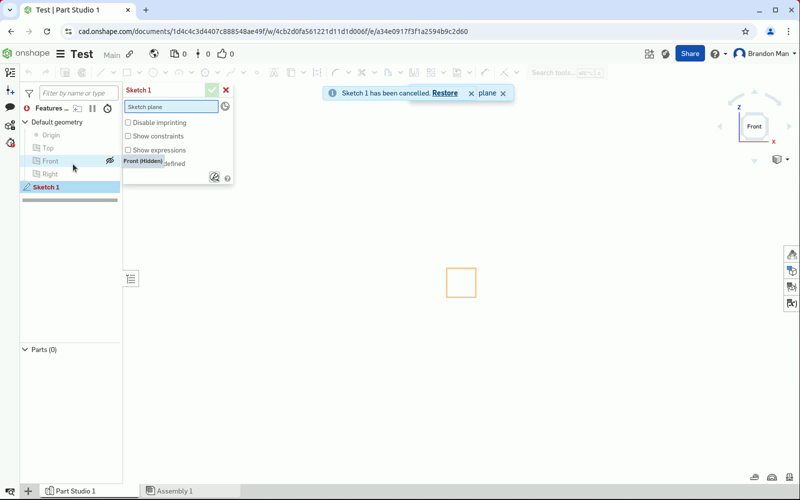
click(73, 163)
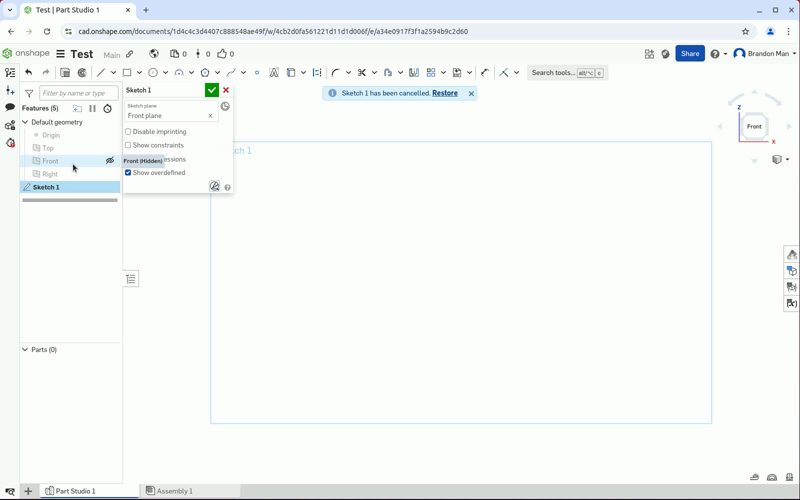
mouse_move(73, 352)
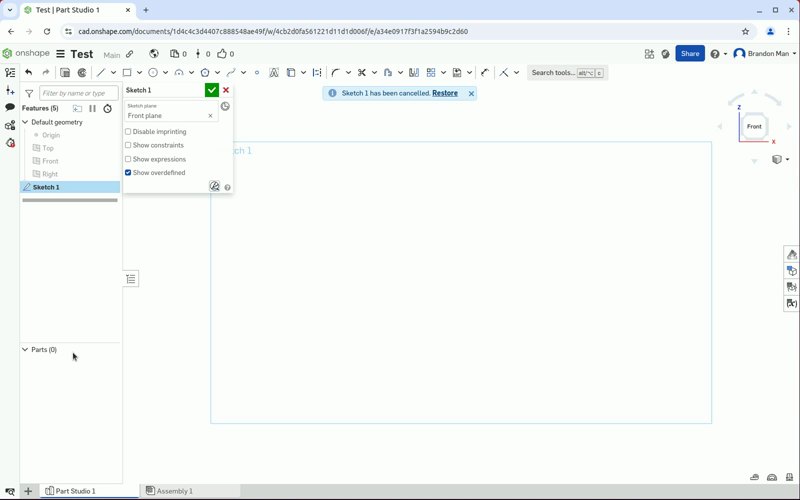
key(y)
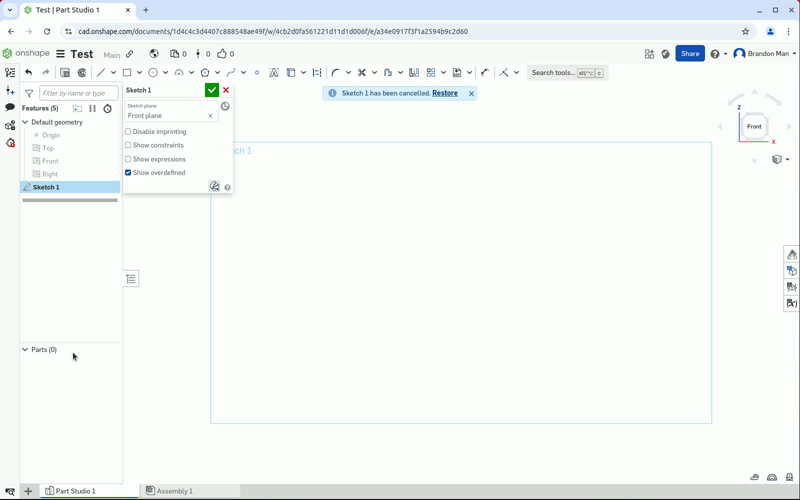
key(l)
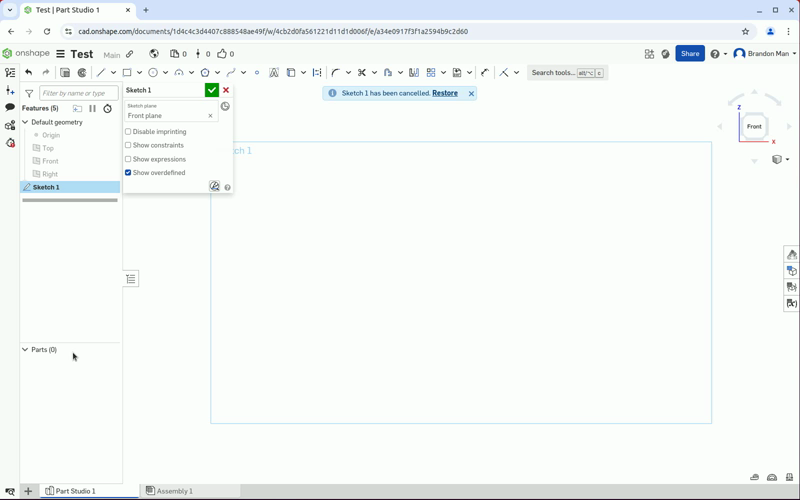
key_down(shift)
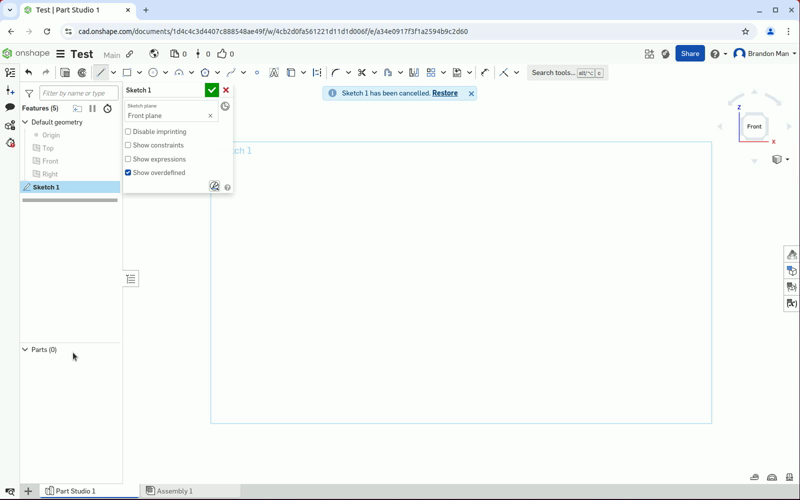
mouse_move(411, 361)
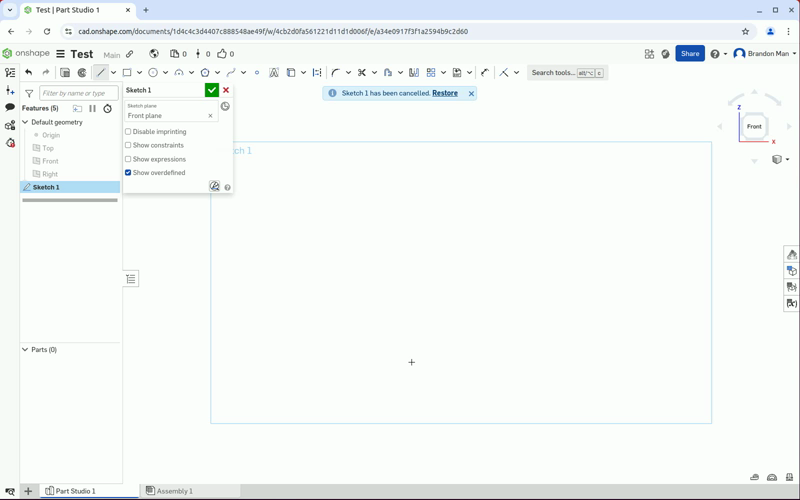
click(411, 361)
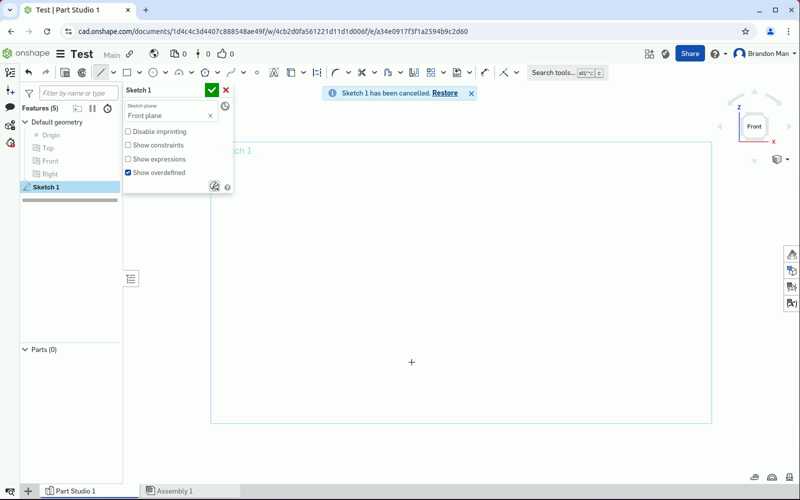
key_up(shift)
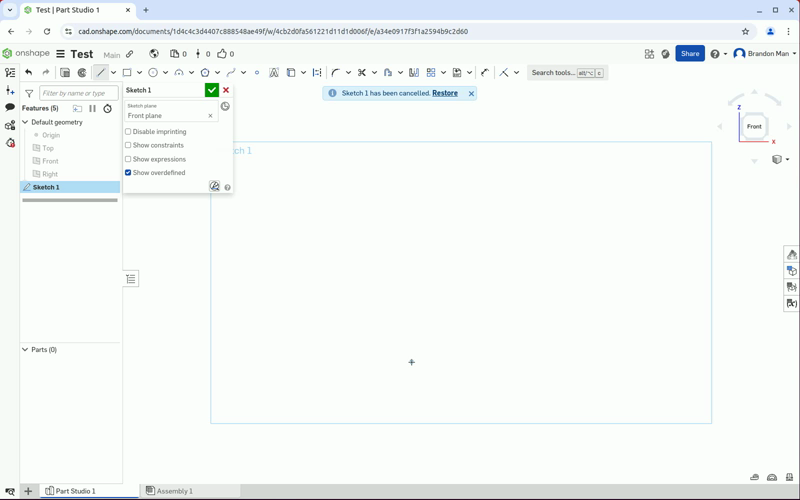
key_down(shift)
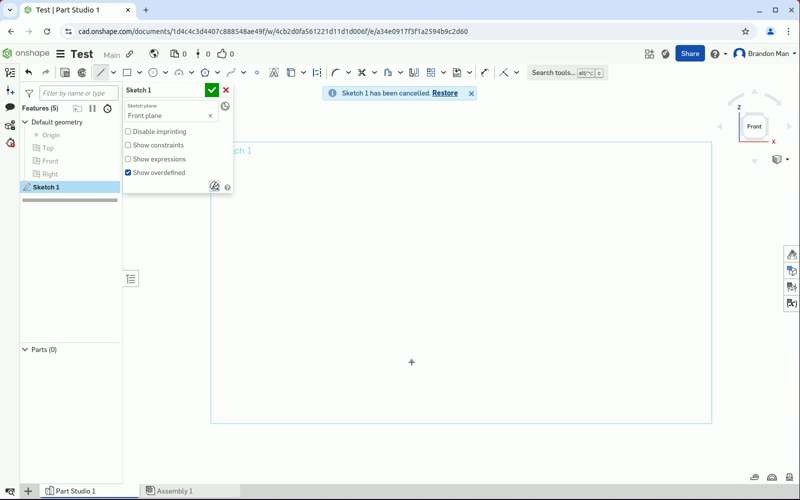
mouse_move(441, 361)
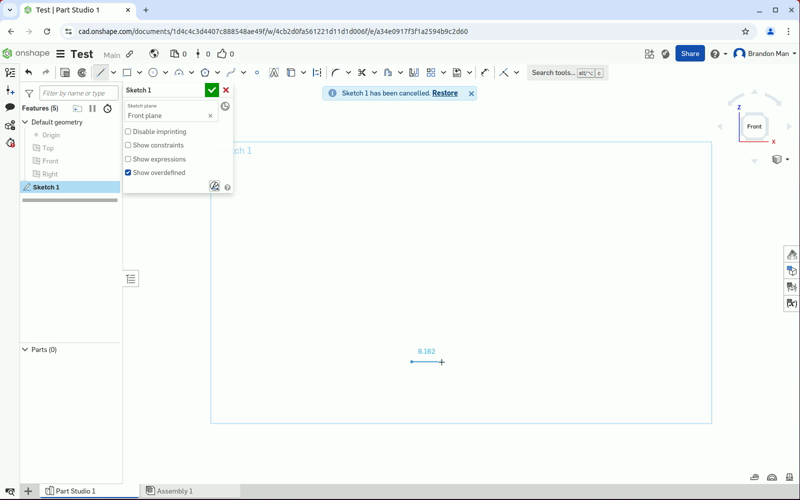
mouse_move(467, 361)
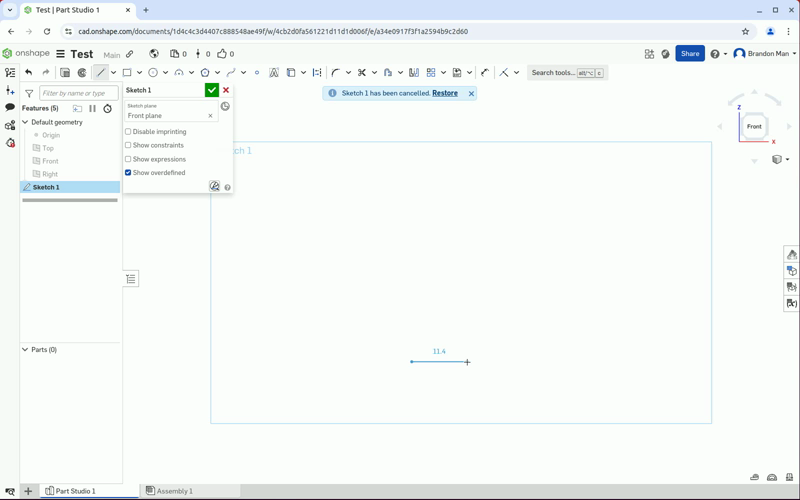
click(467, 361)
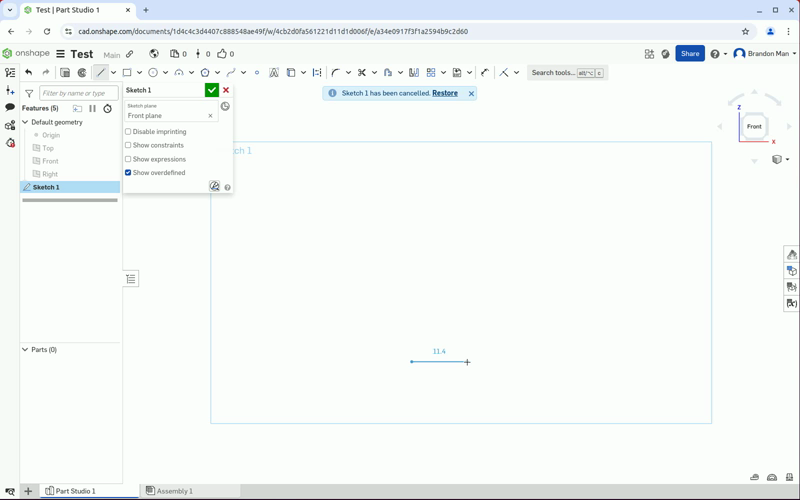
key_up(shift)
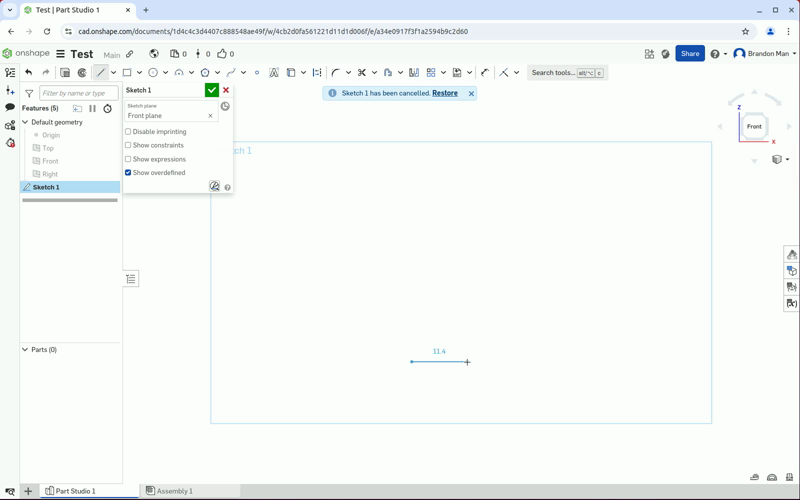
key_down(shift)
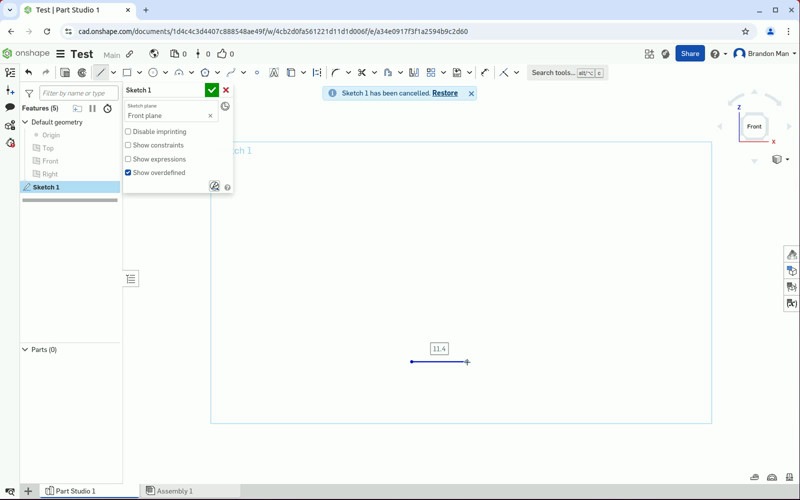
mouse_move(467, 297)
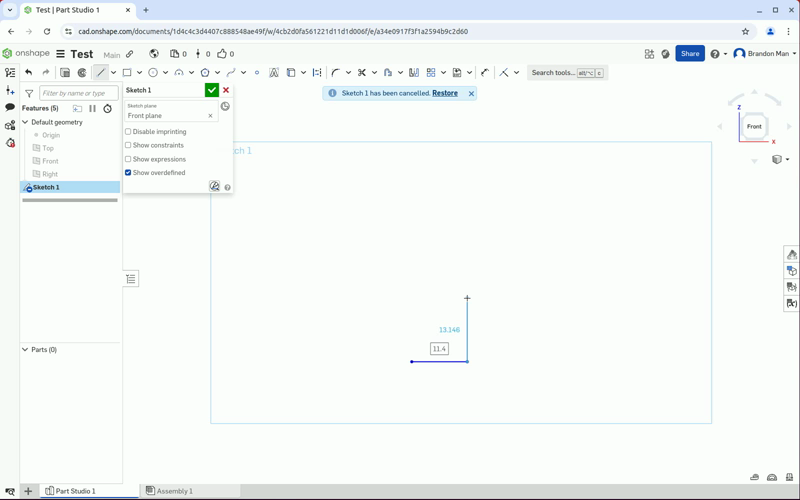
click(467, 297)
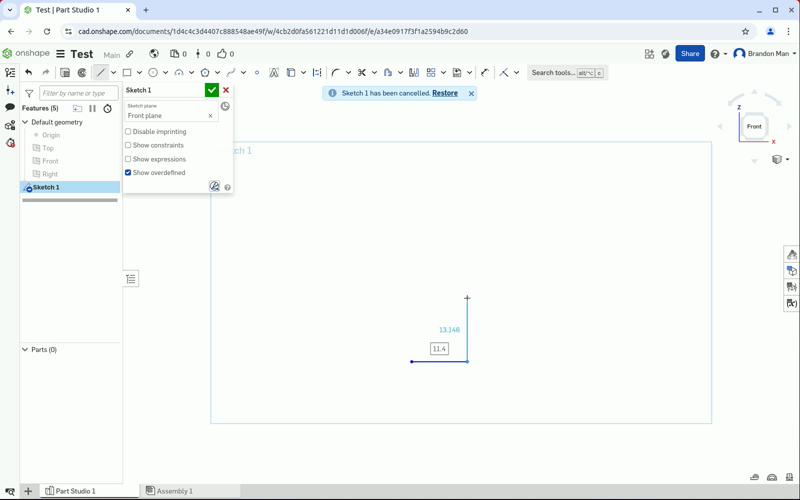
key_up(shift)
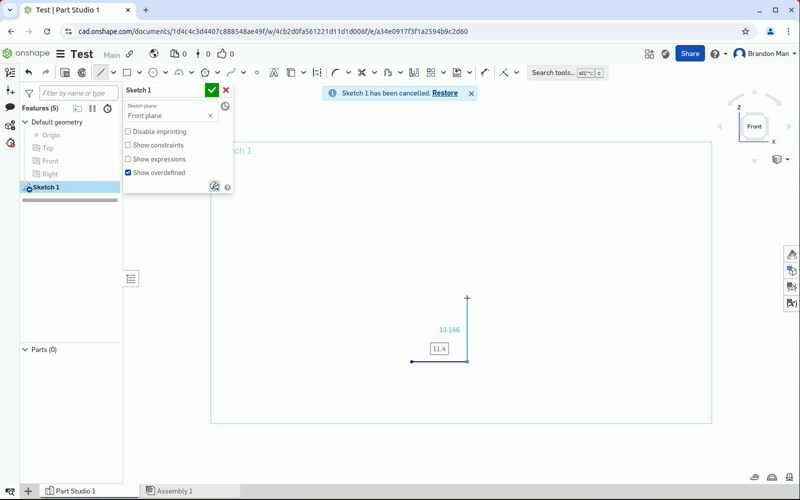
key(esc)
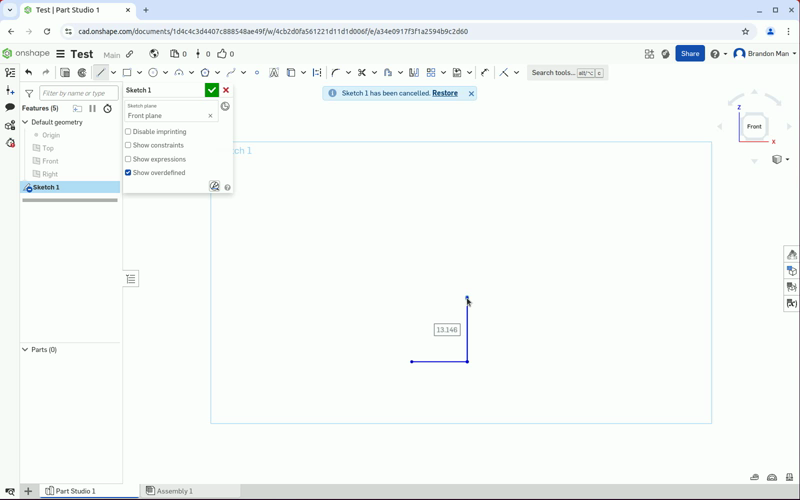
key(a)
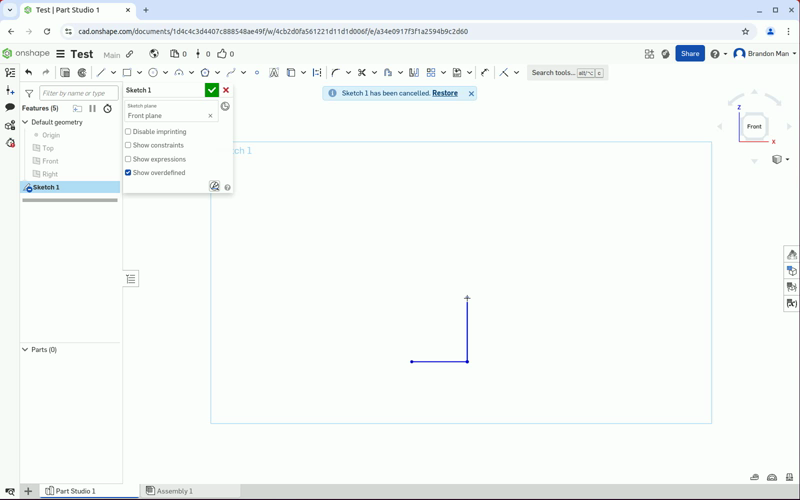
mouse_move(467, 297)
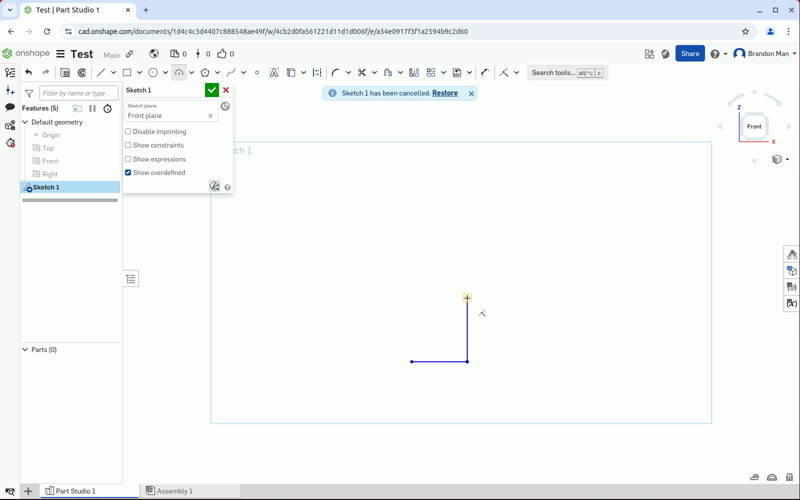
click(467, 297)
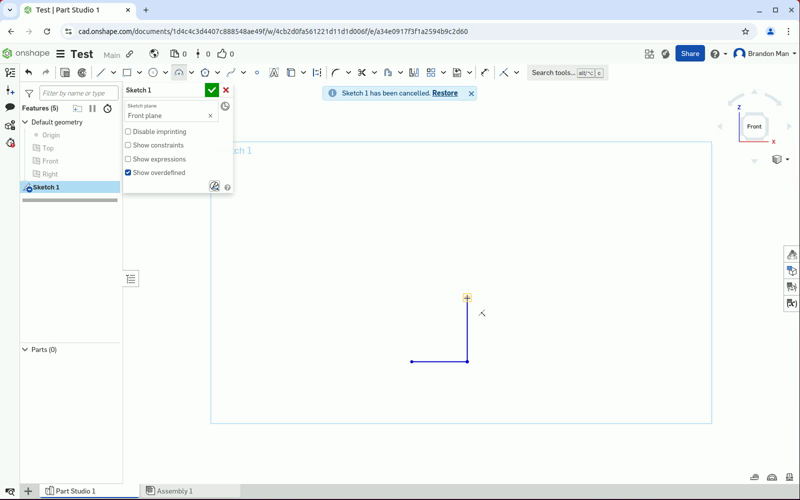
key_down(shift)
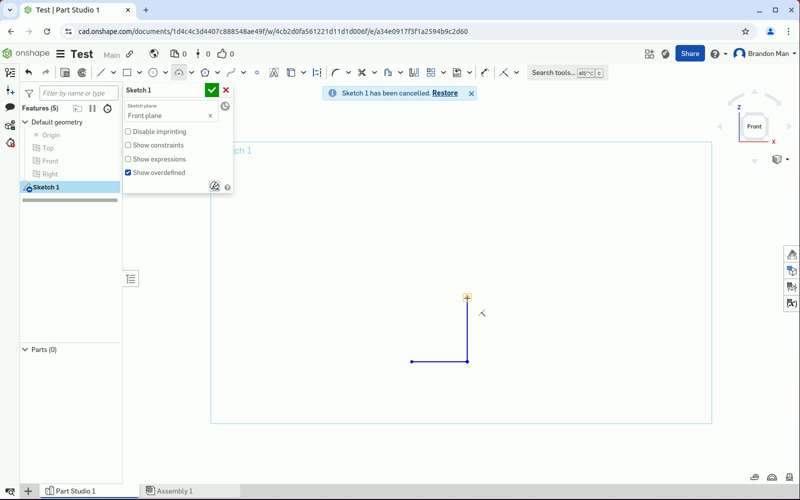
mouse_move(411, 297)
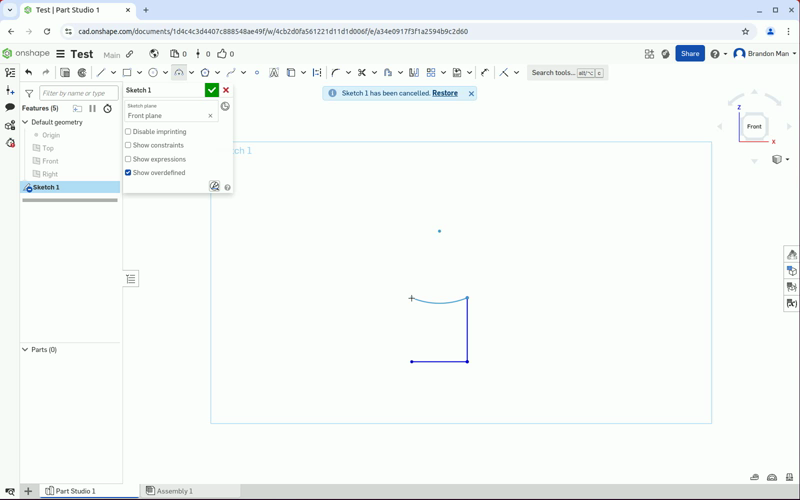
click(411, 297)
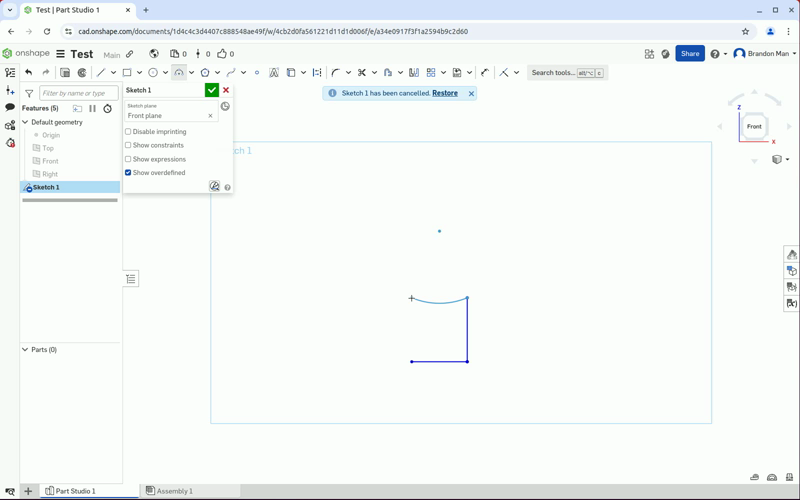
mouse_move(439, 325)
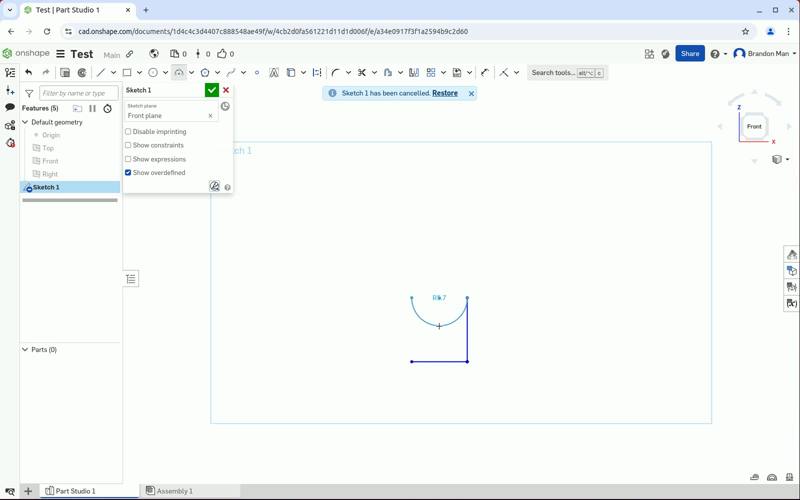
click(439, 325)
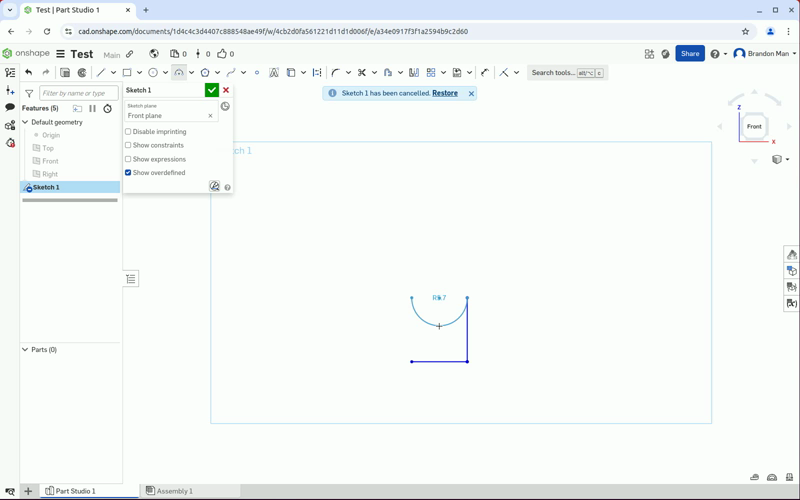
key_up(shift)
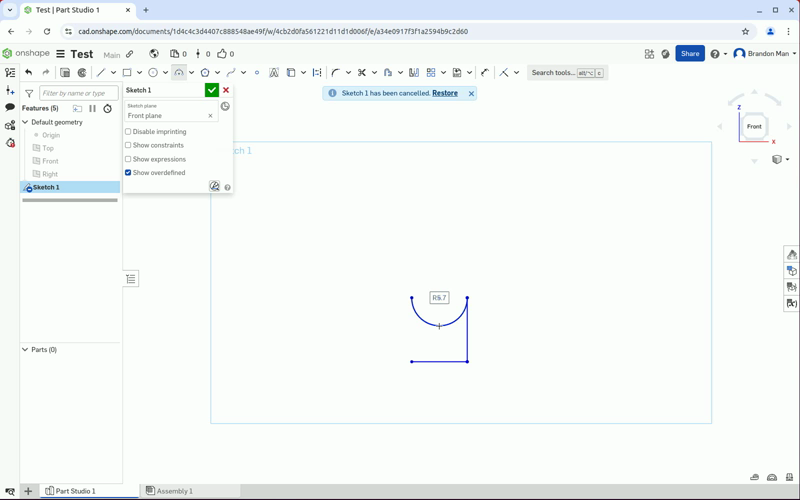
key(esc)
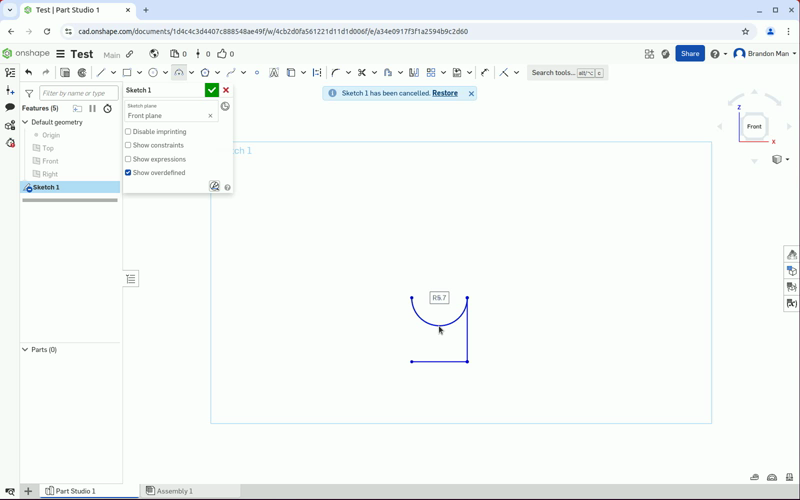
key(l)
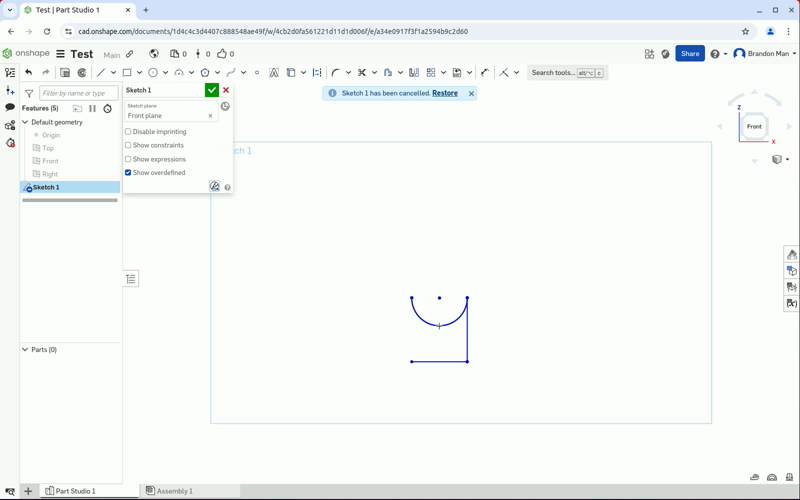
mouse_move(411, 297)
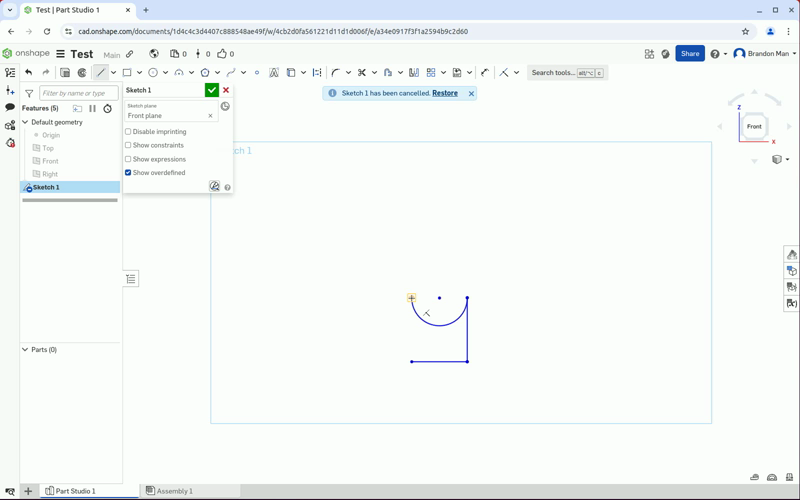
click(411, 297)
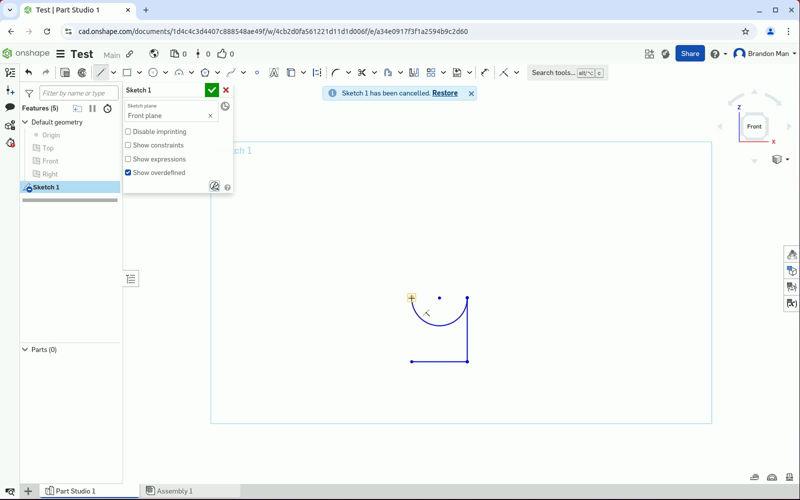
key_down(shift)
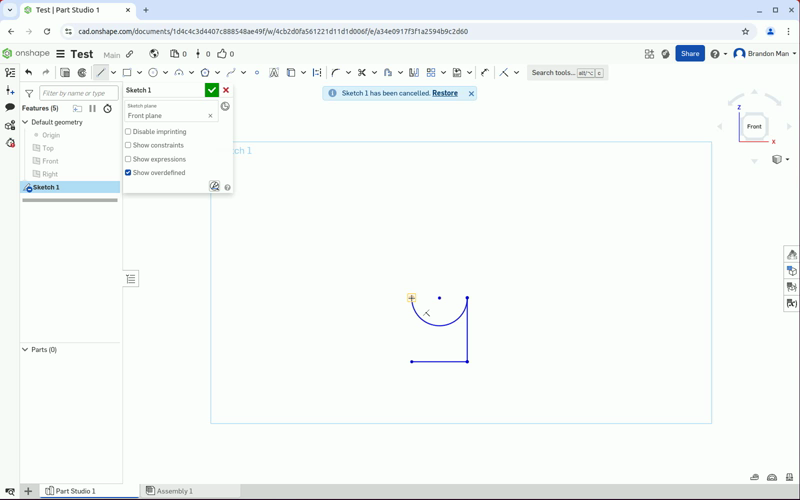
mouse_move(411, 361)
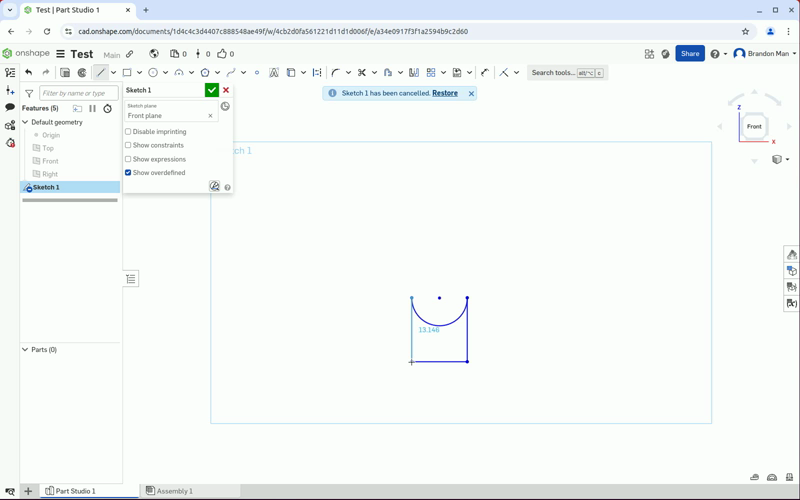
key_up(shift)
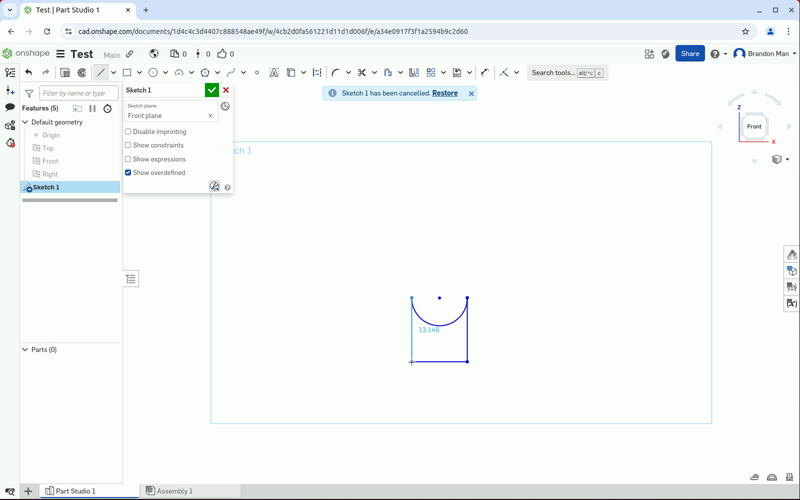
click(411, 361)
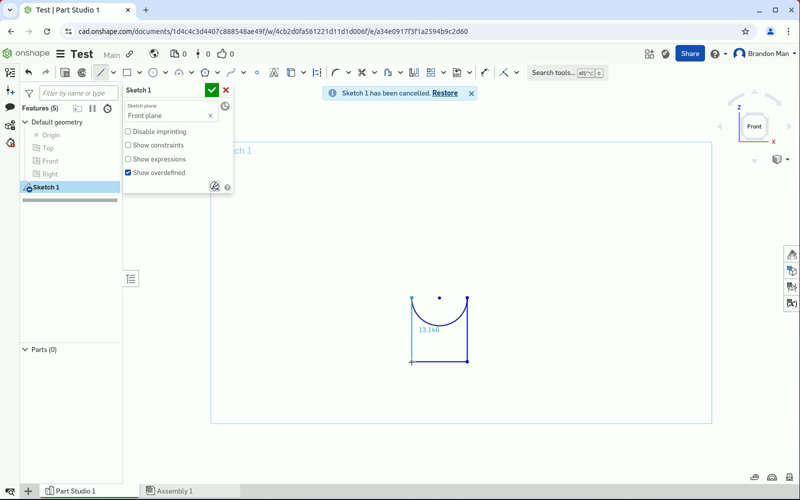
key(esc)
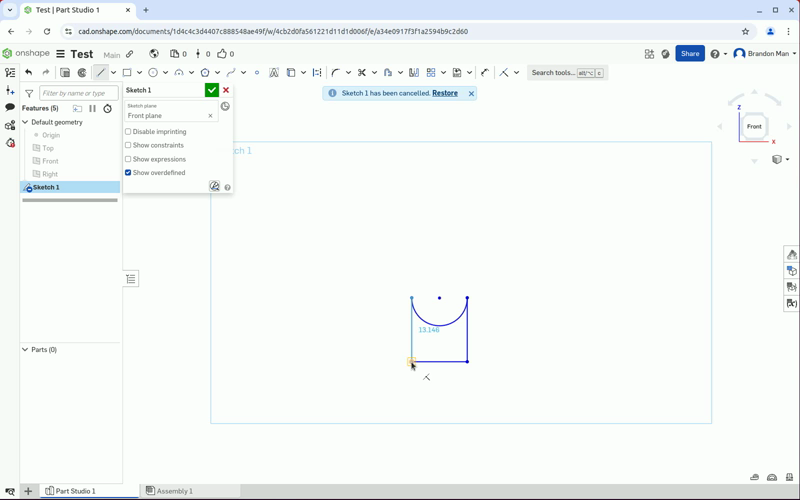
mouse_move(424, 323)
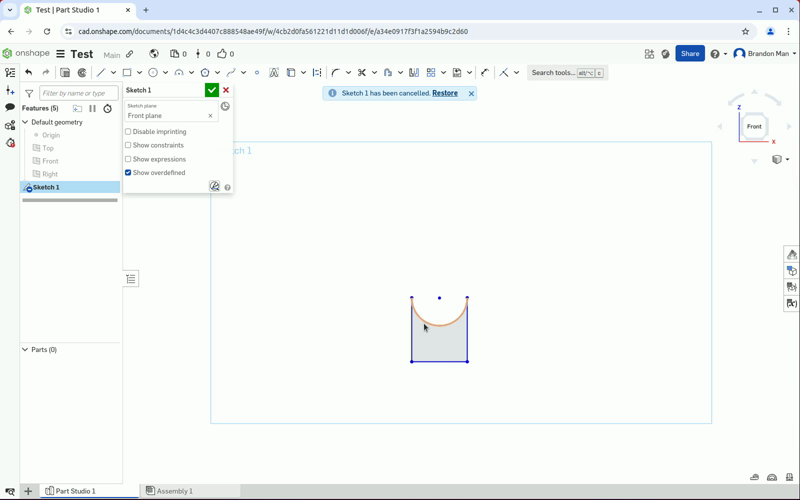
scroll(6)
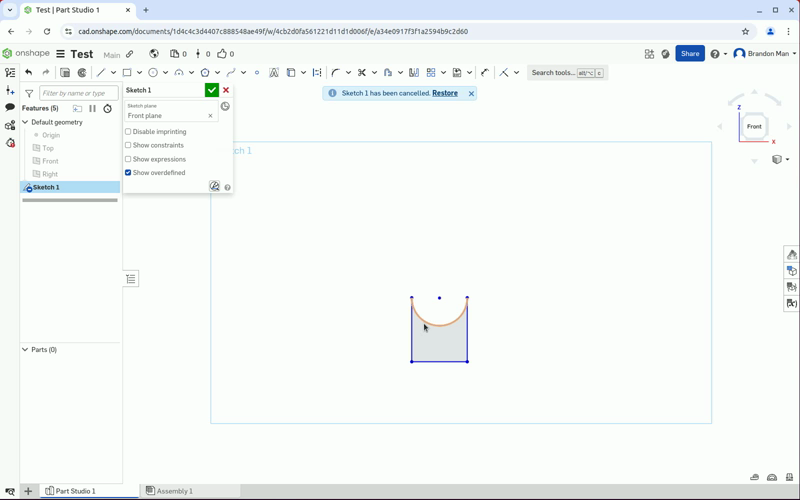
scroll(6)
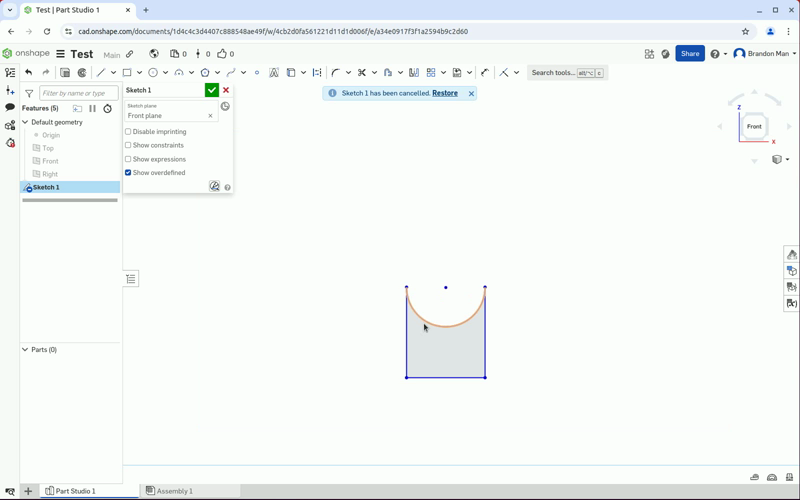
scroll(6)
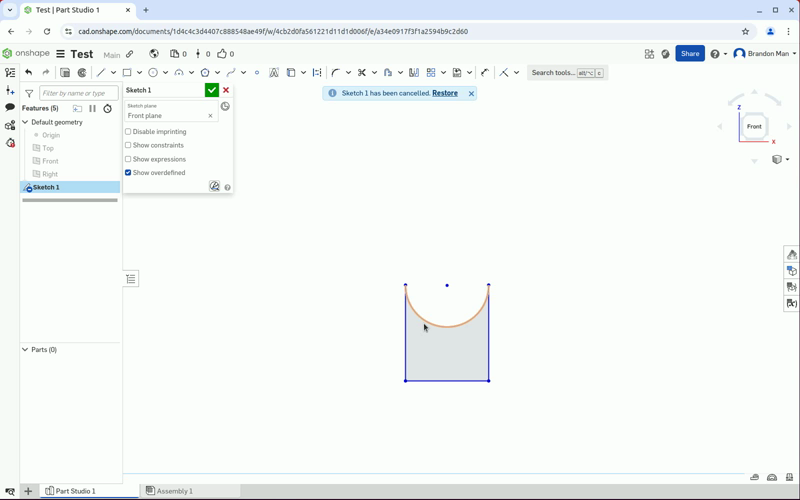
scroll(6)
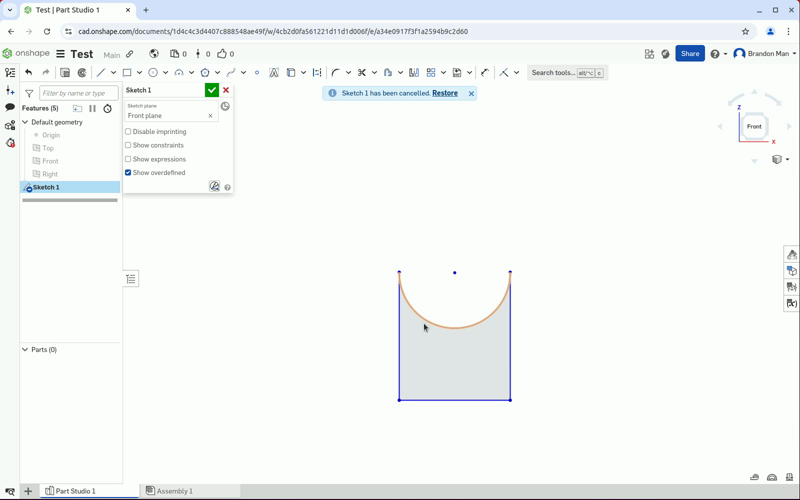
scroll(6)
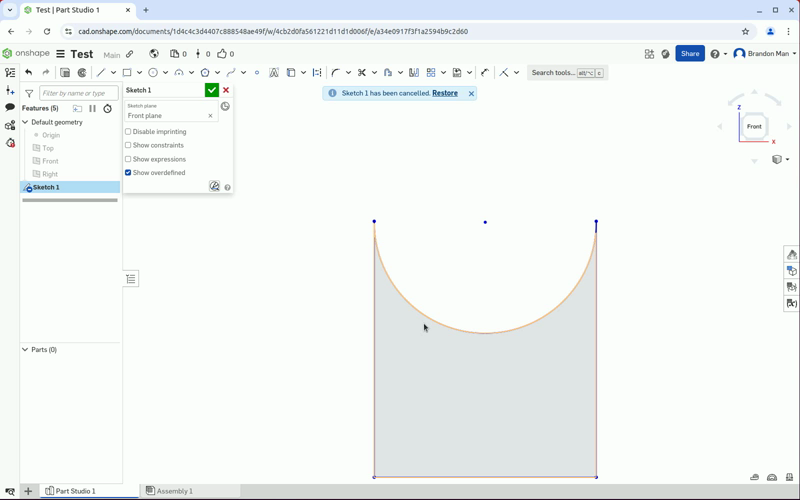
scroll(6)
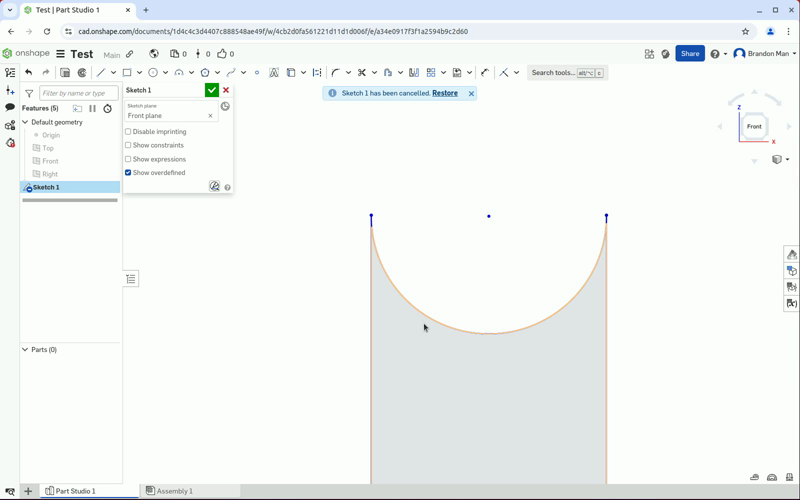
scroll(6)
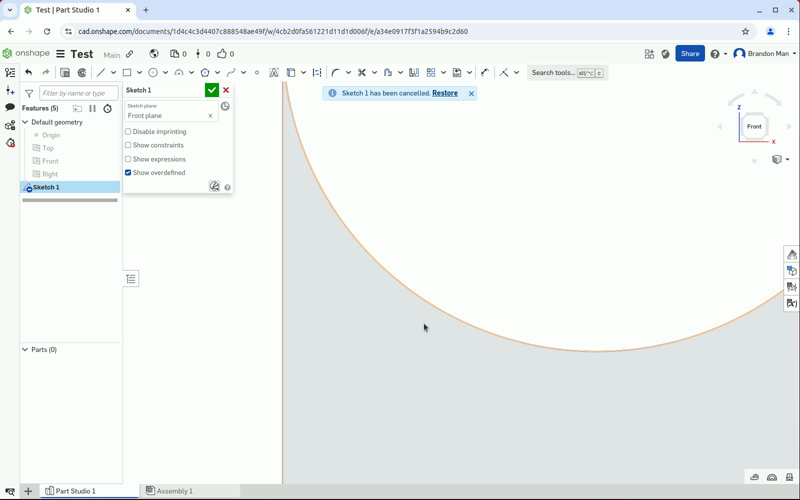
click(424, 323)
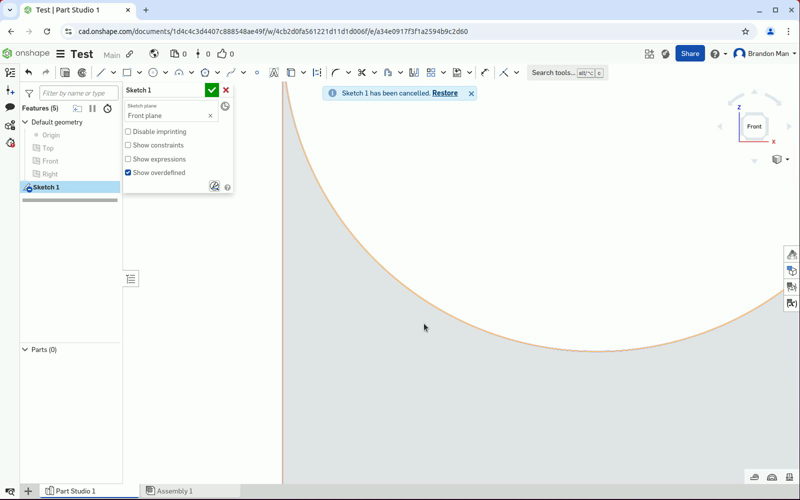
scroll(-6)
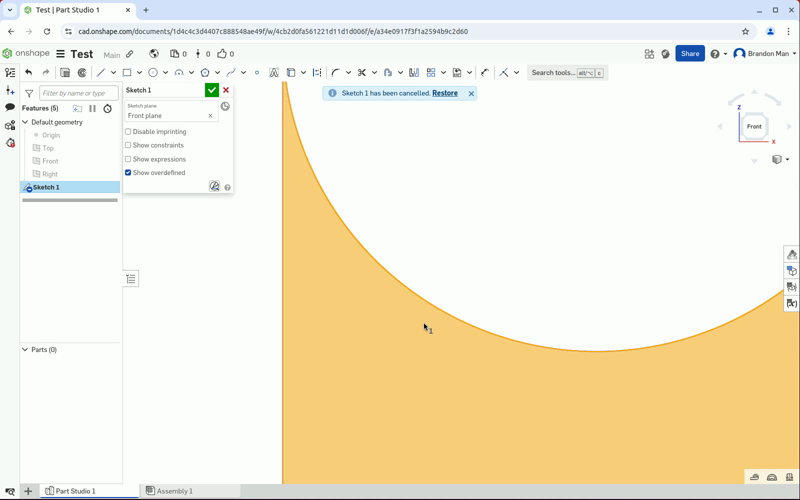
scroll(-6)
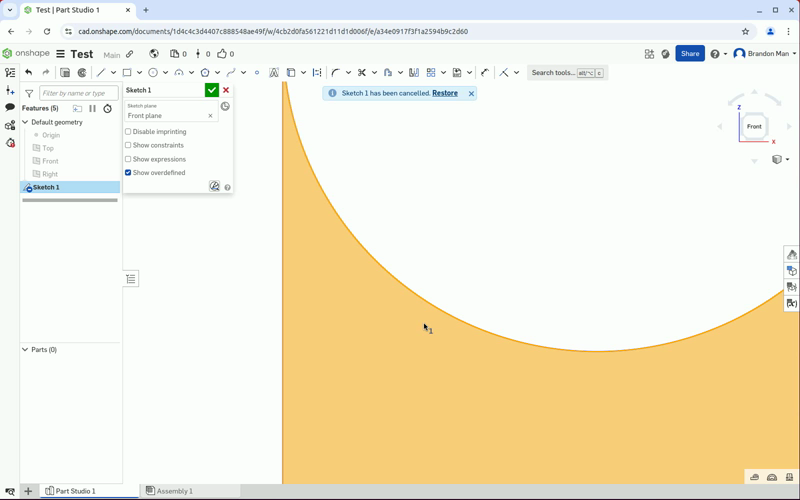
scroll(-6)
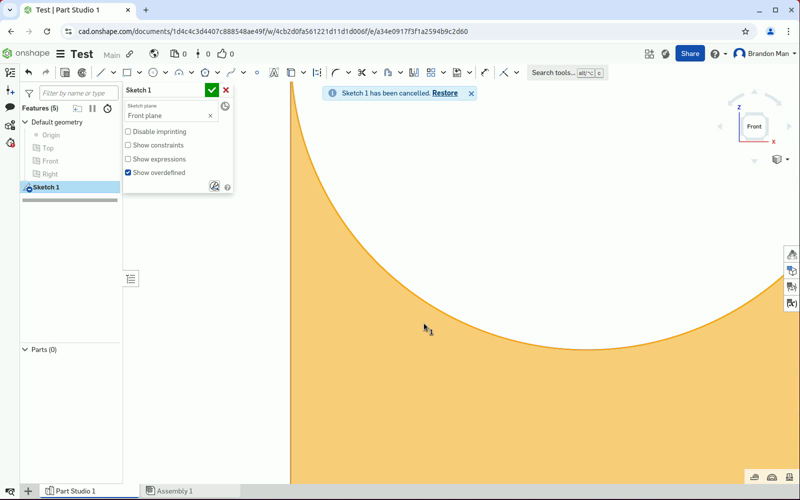
scroll(-6)
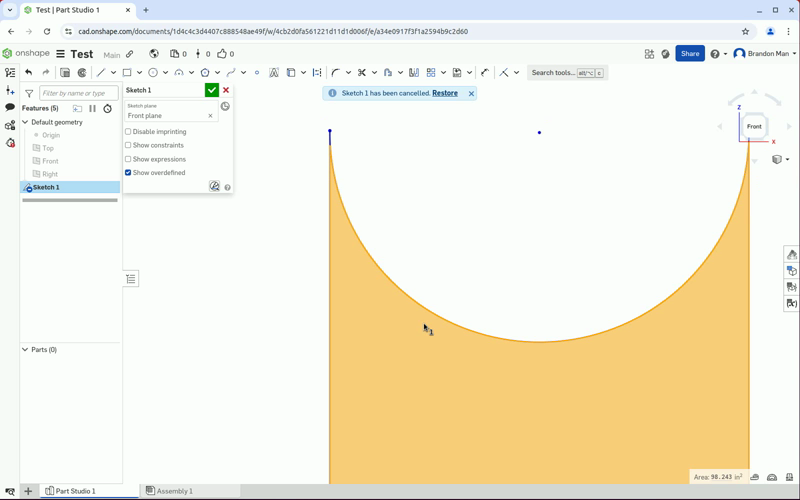
scroll(-6)
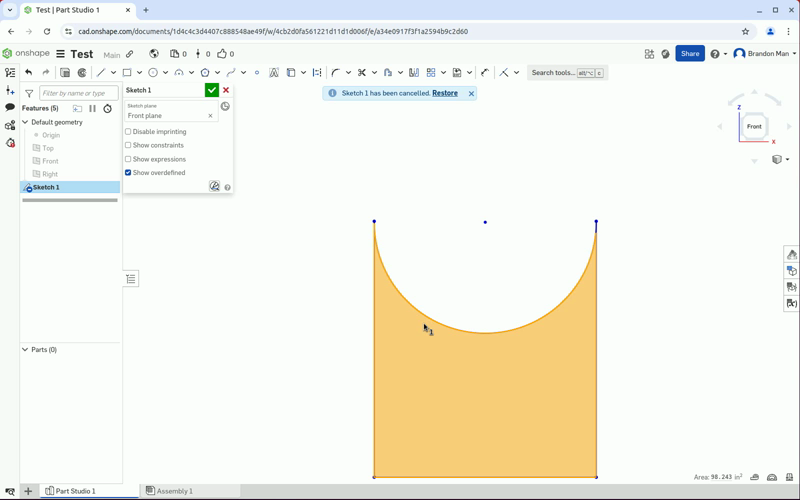
scroll(-6)
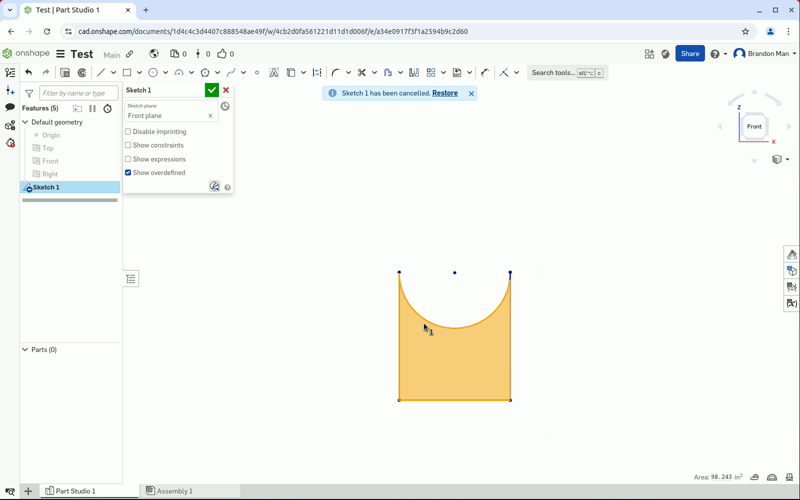
scroll(-6)
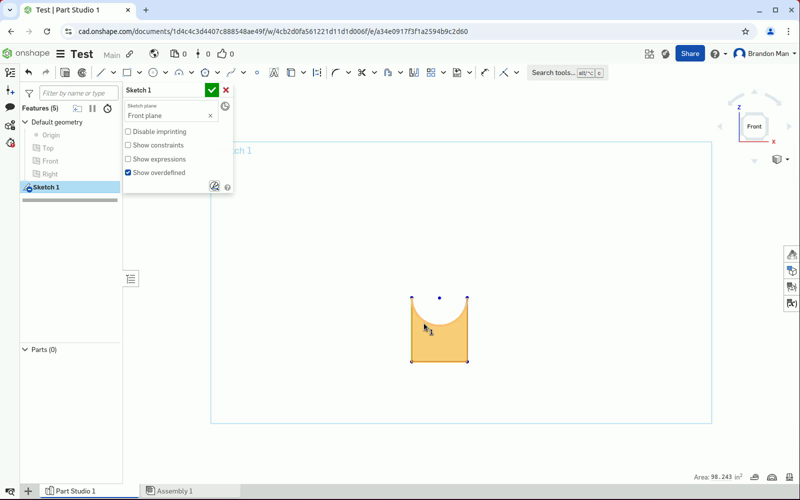
mouse_move(73, 352)
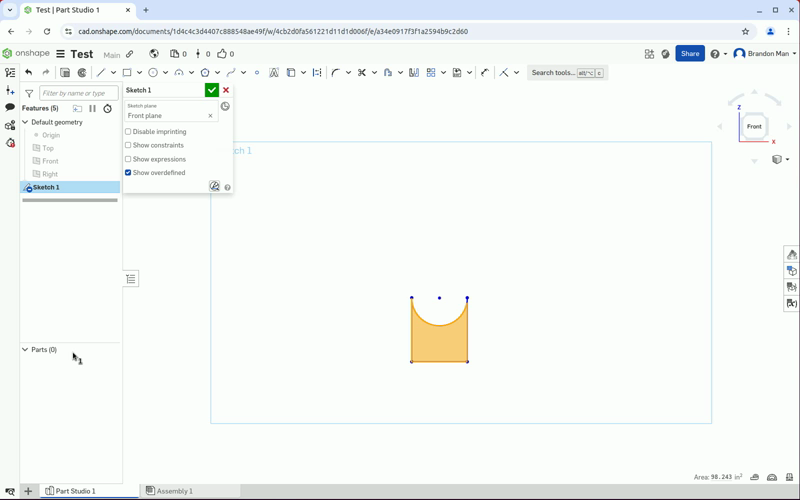
key(shift+y)
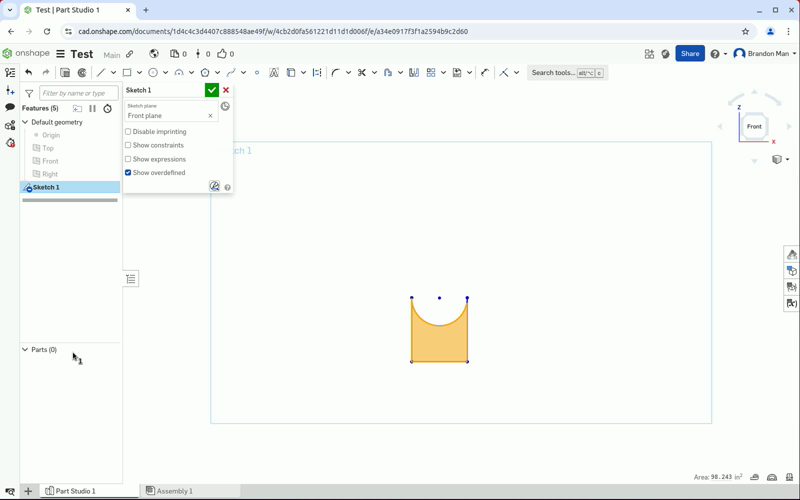
key(shift+e)
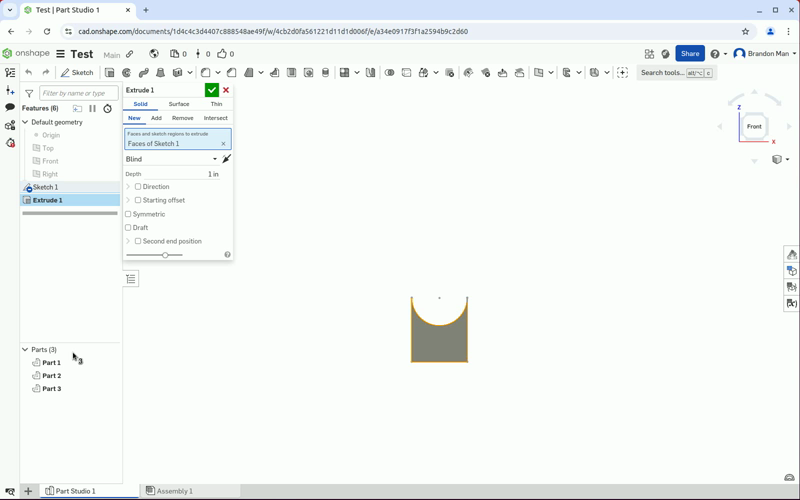
mouse_move(143, 106)
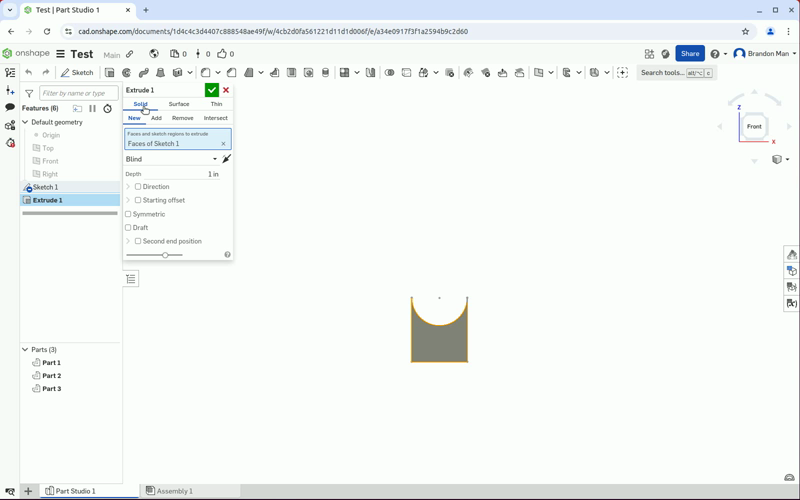
click(143, 106)
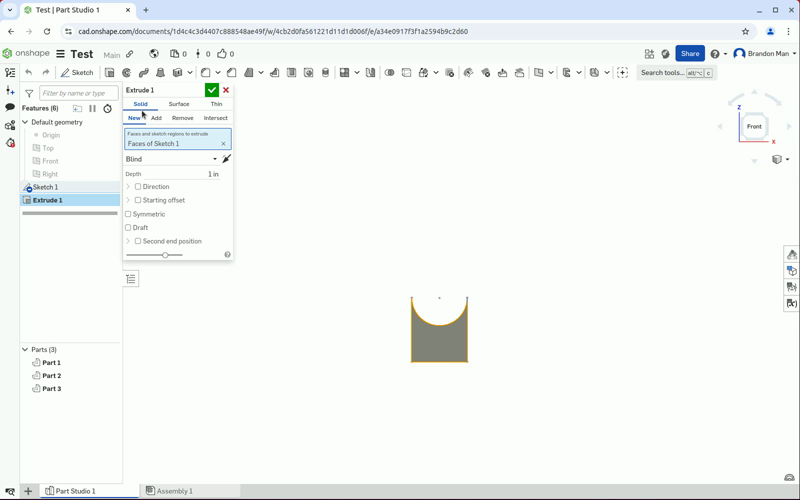
mouse_move(137, 120)
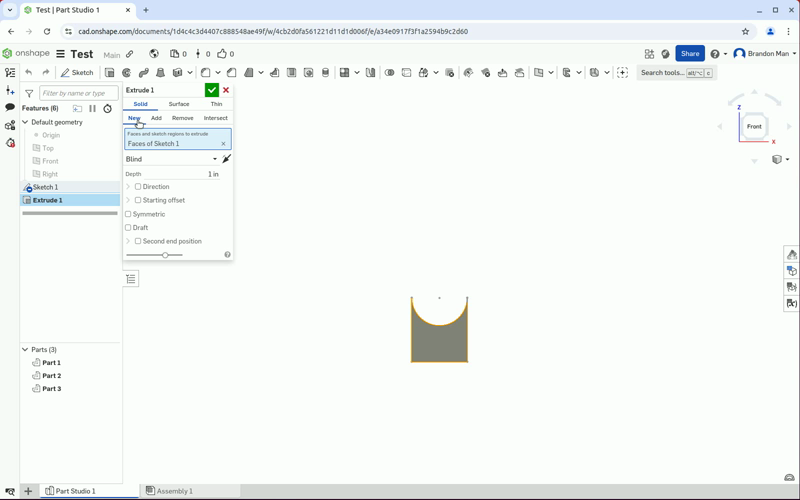
click(137, 120)
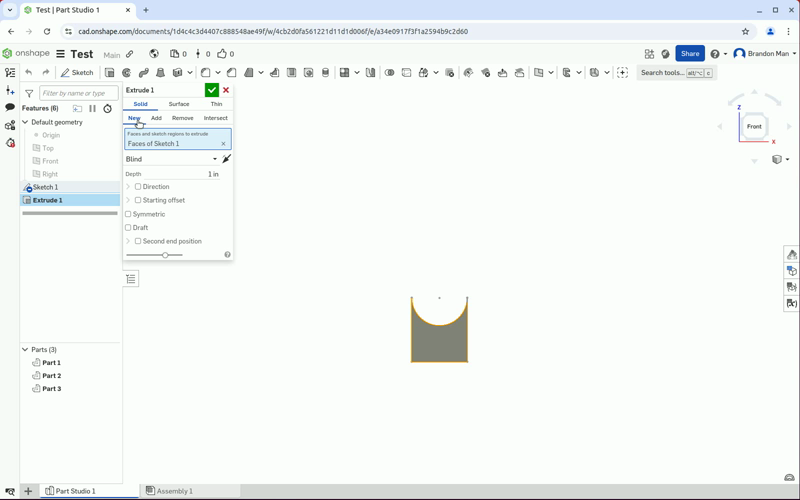
key(tab, 4)
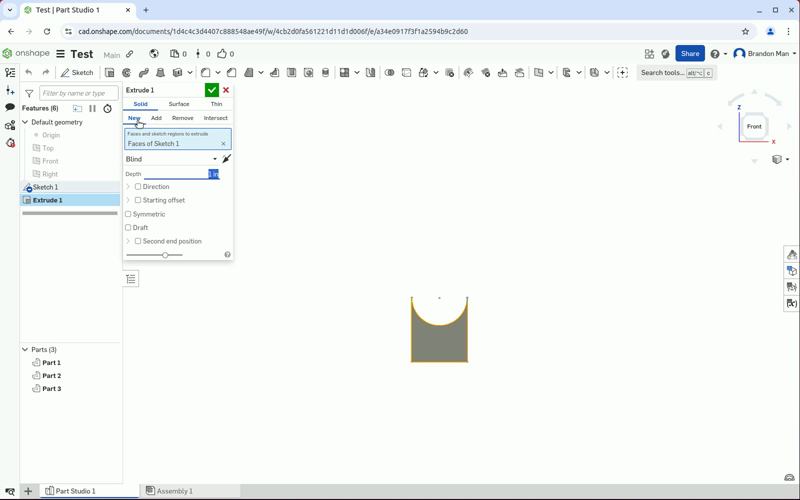
text(3.37)
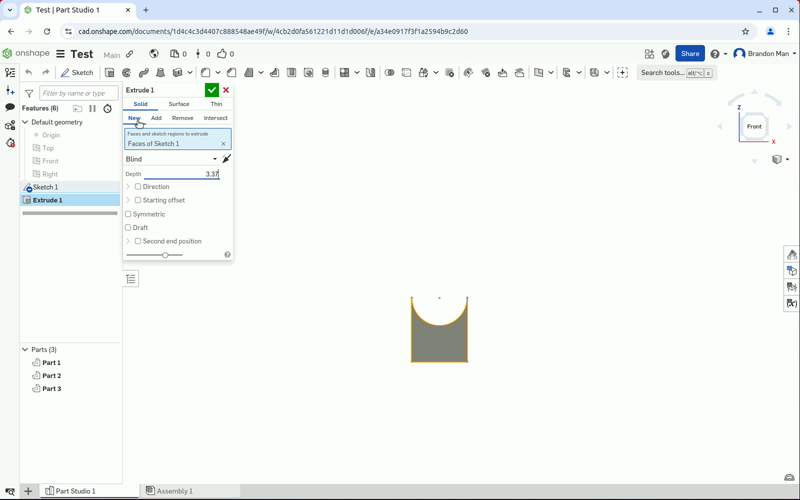
key(tab, 3)
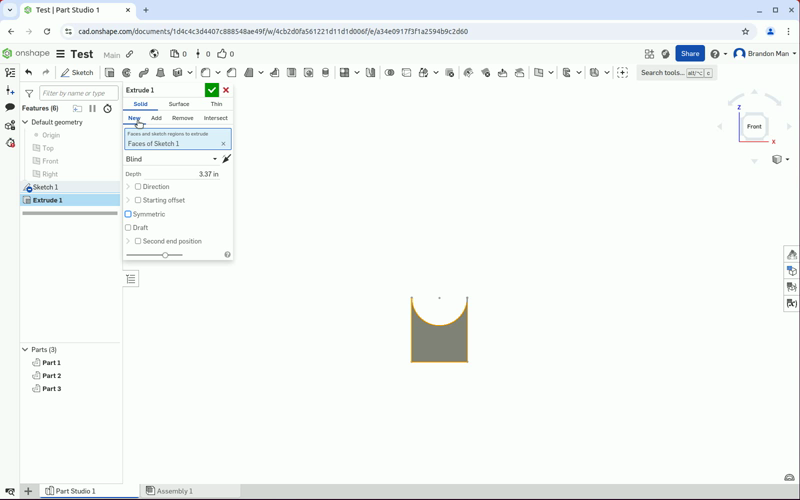
key(space)
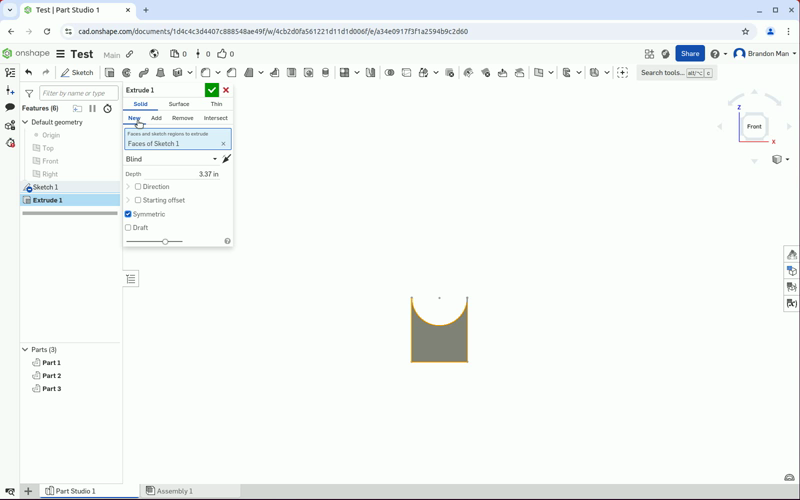
key(enter)
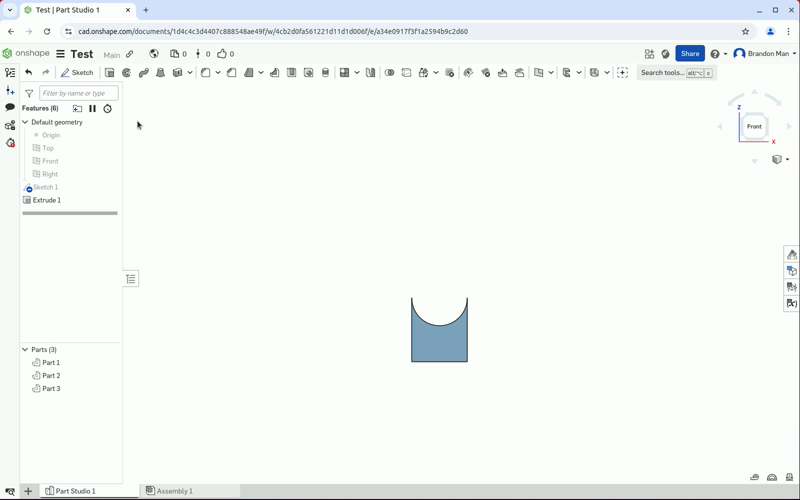
key(shift+h)
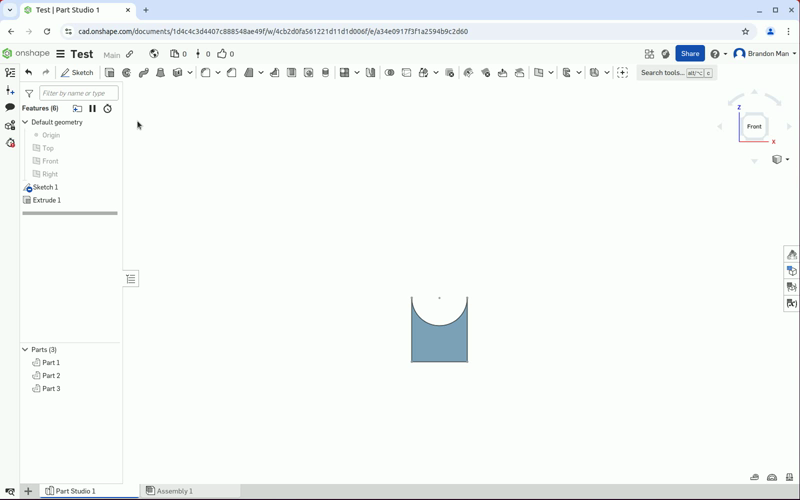
key(shift+h)
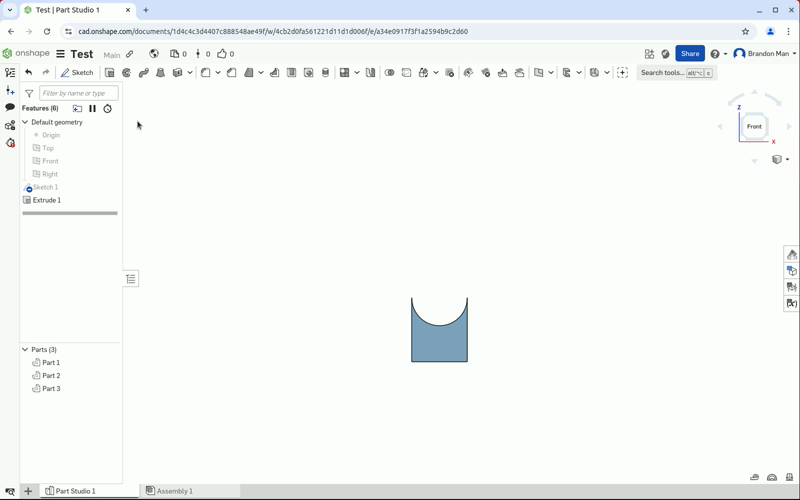
mouse_move(73, 189)
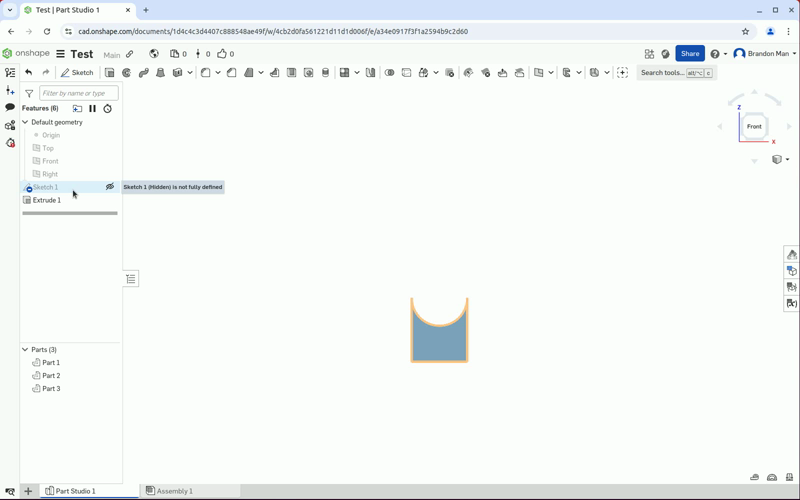
click(73, 189)
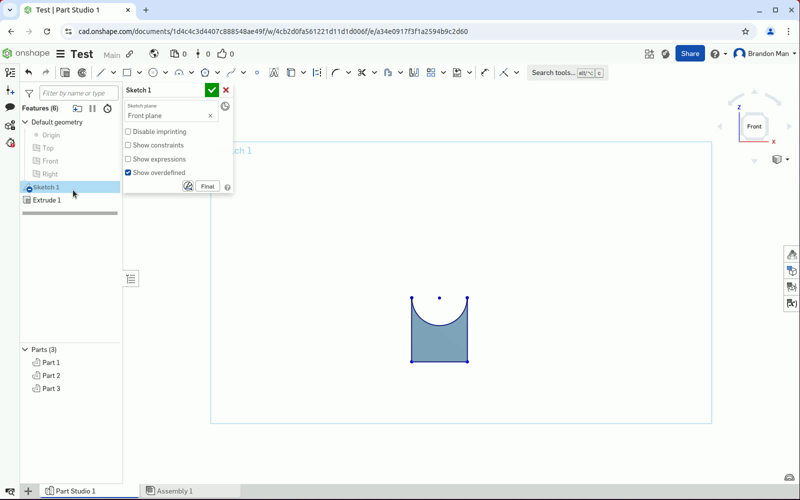
mouse_move(229, 92)
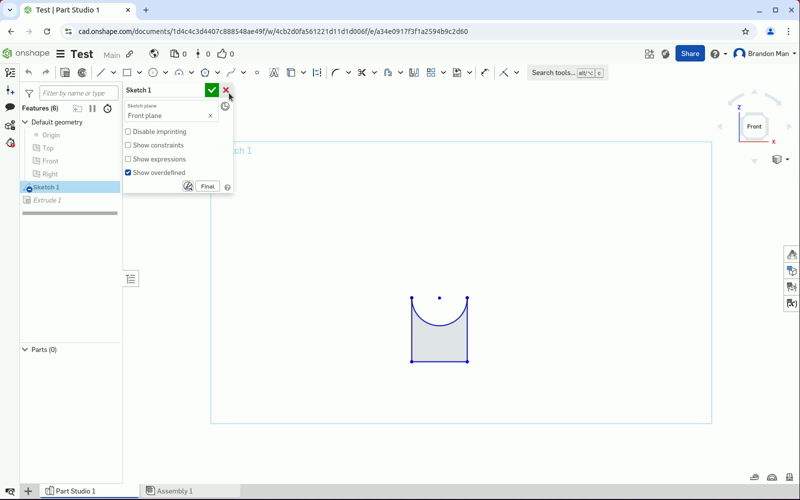
click(229, 92)
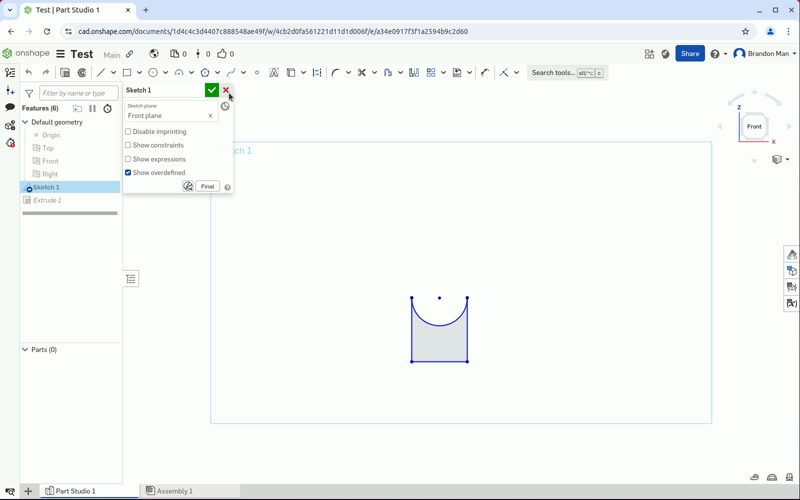
key(shift+s)
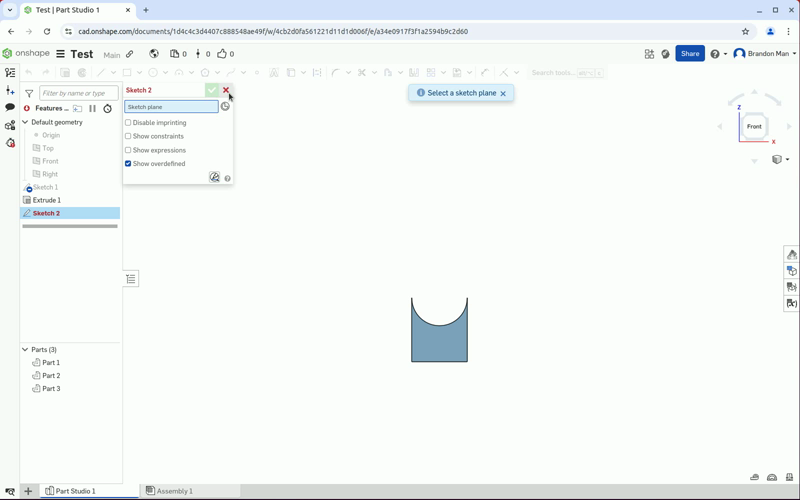
mouse_move(73, 163)
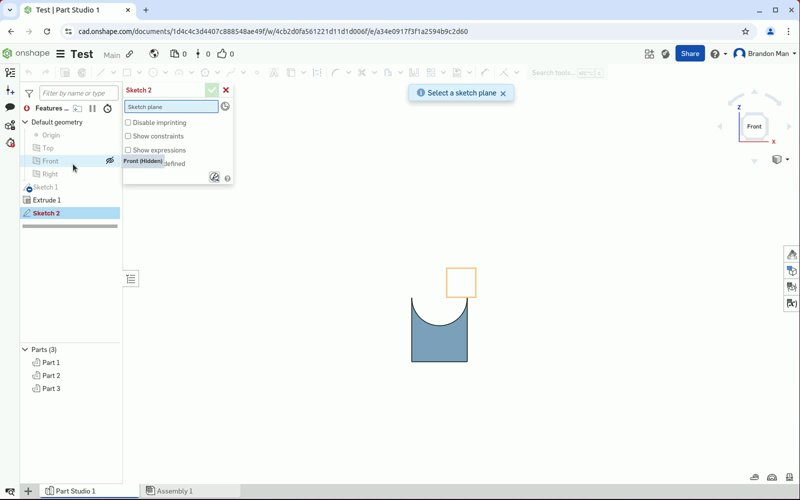
click(73, 163)
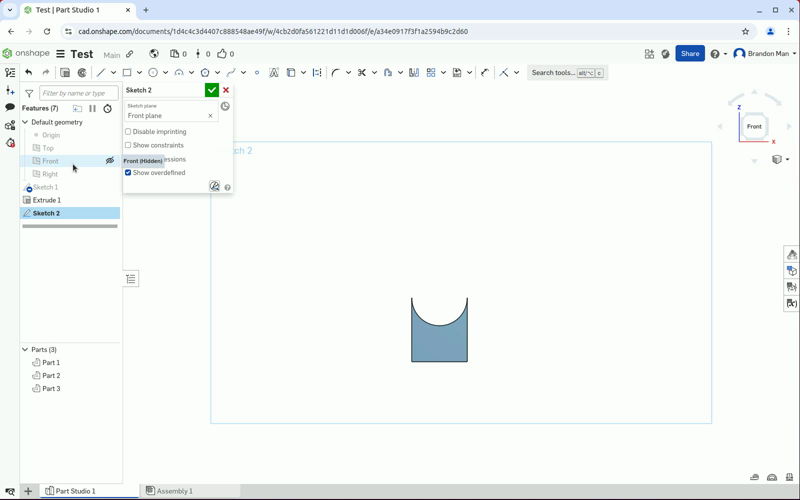
mouse_move(73, 352)
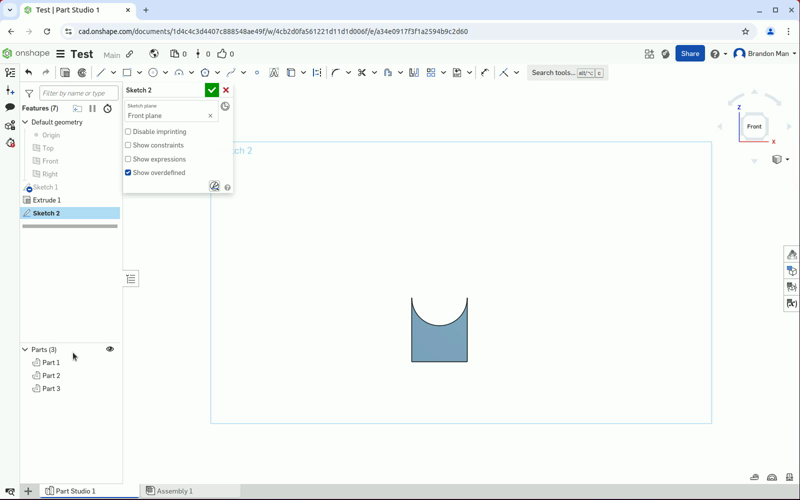
key(y)
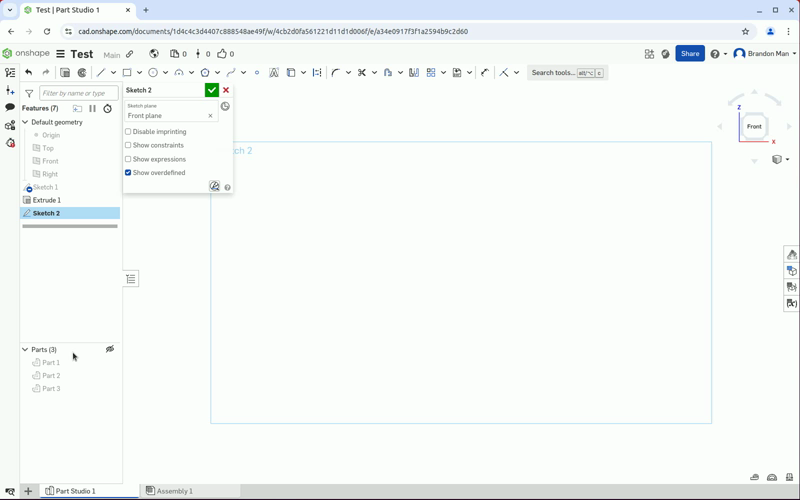
key(l)
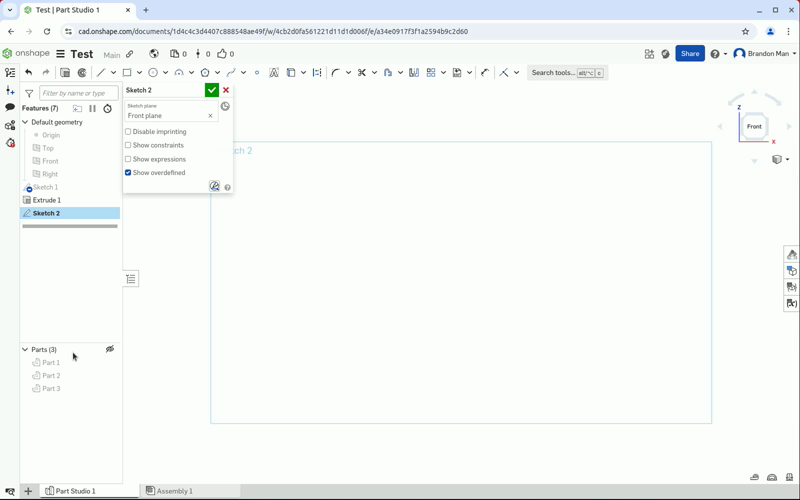
key_down(shift)
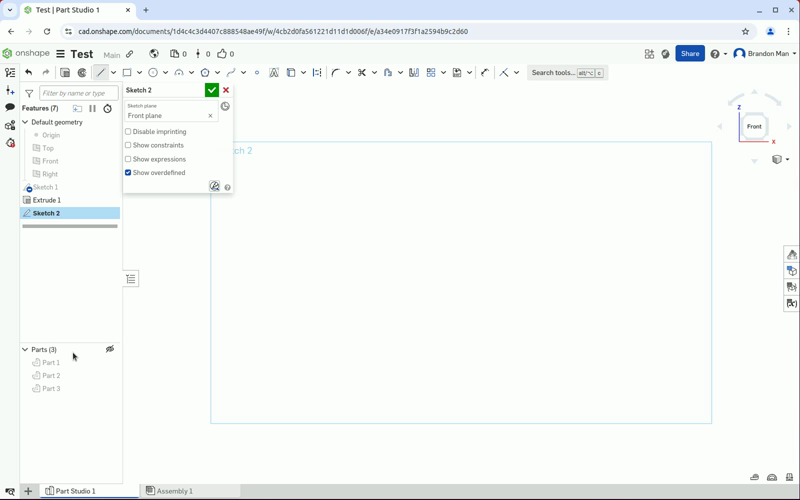
mouse_move(379, 249)
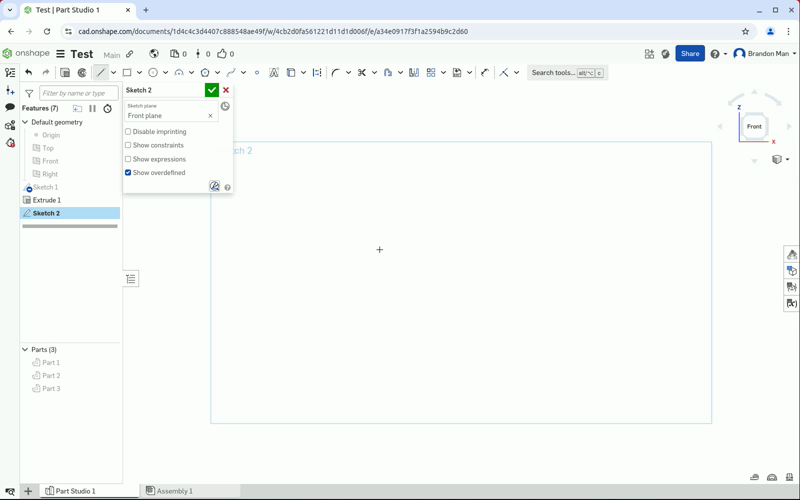
click(379, 249)
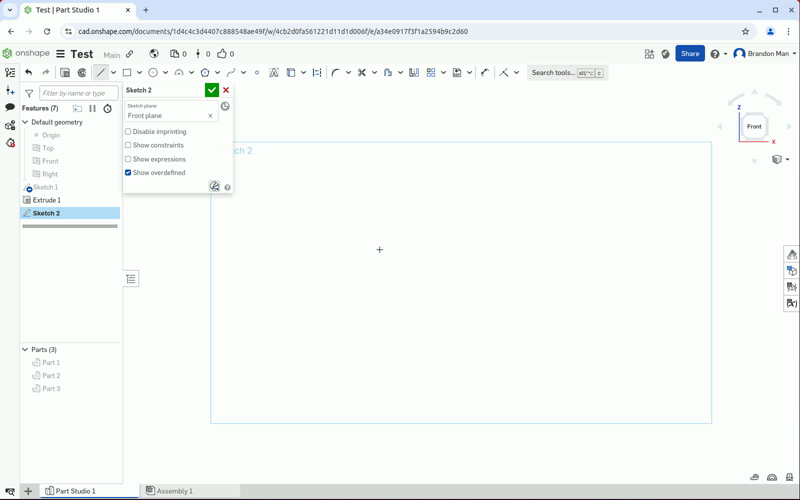
key_up(shift)
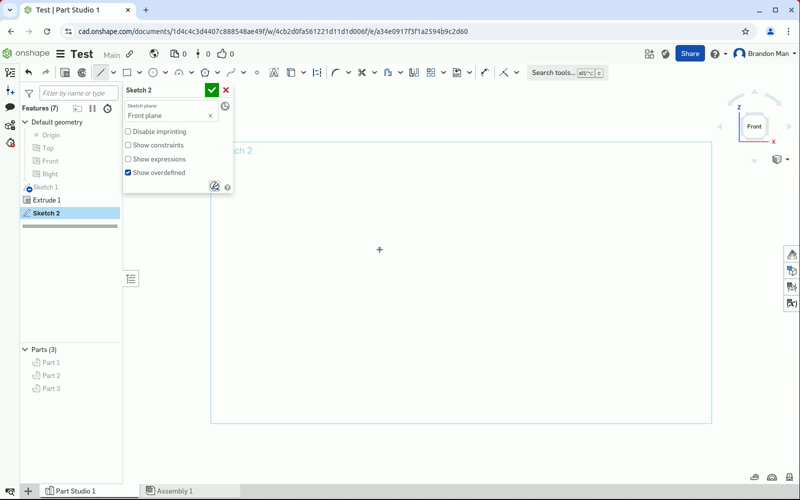
key_down(shift)
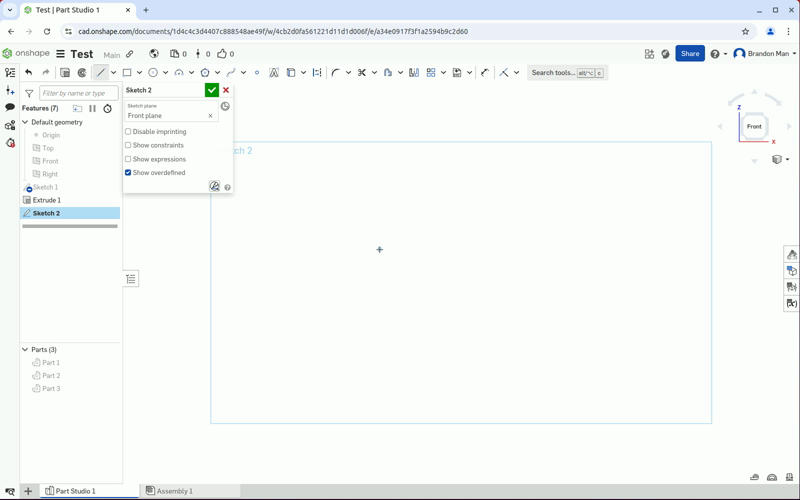
mouse_move(541, 249)
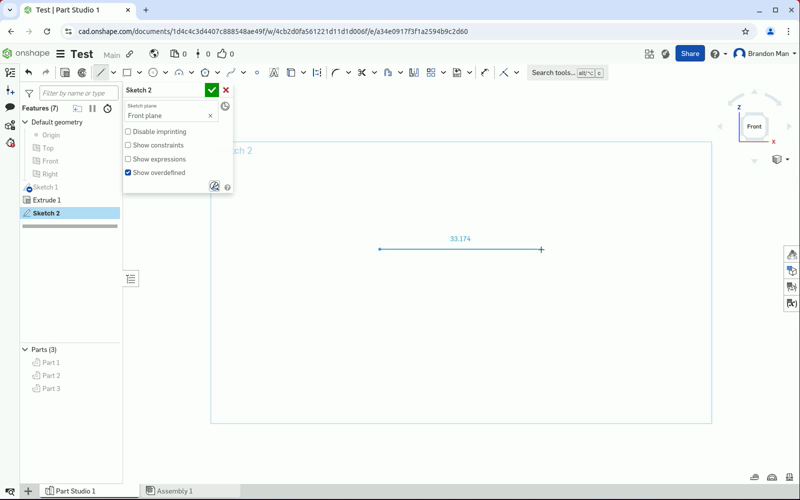
click(541, 249)
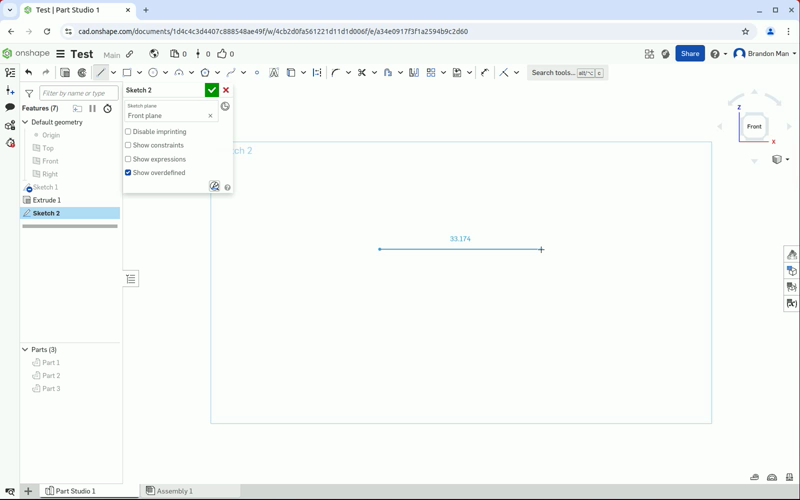
key_up(shift)
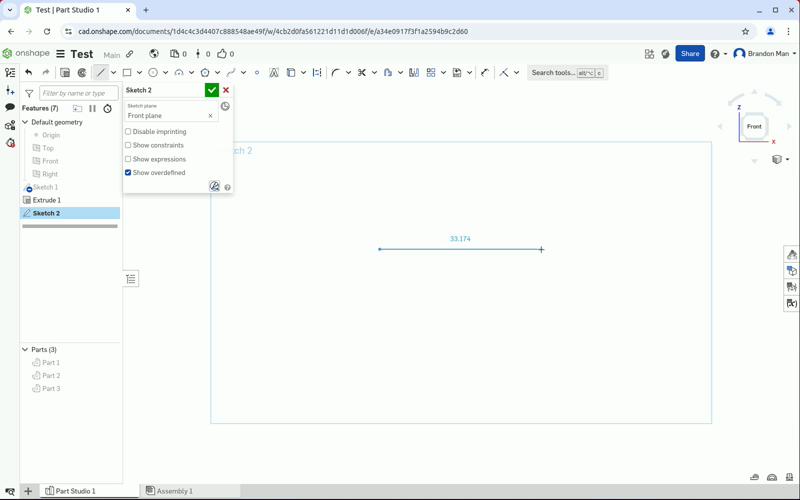
key_down(shift)
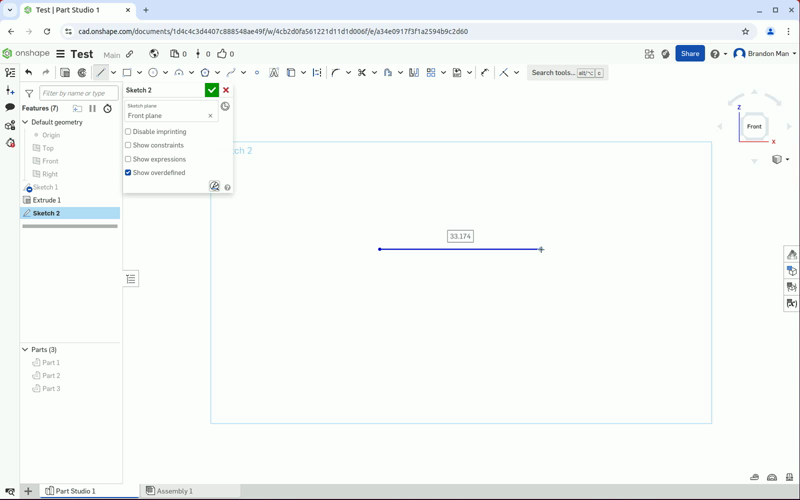
mouse_move(461, 170)
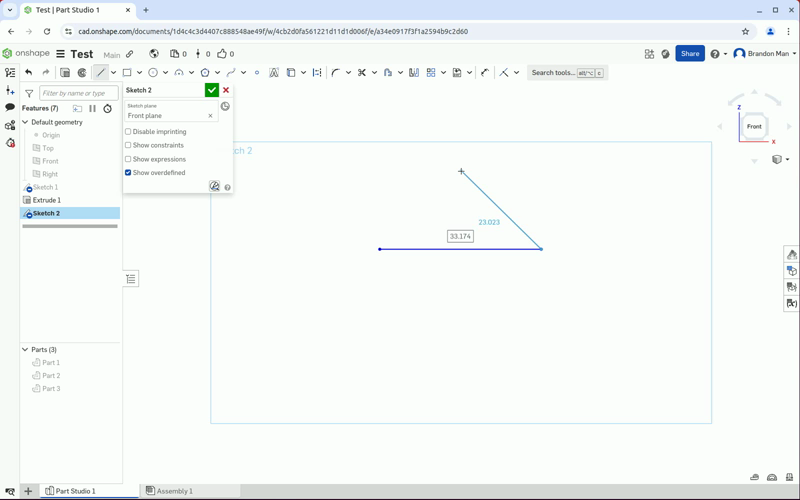
click(461, 170)
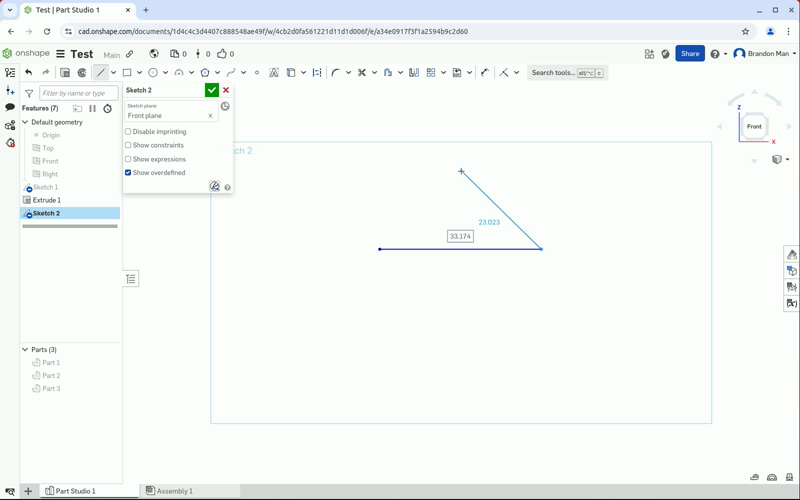
key_up(shift)
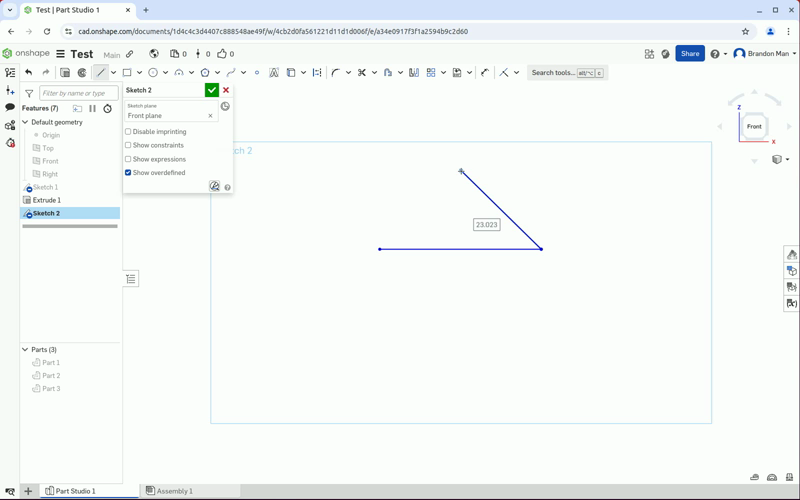
key_down(shift)
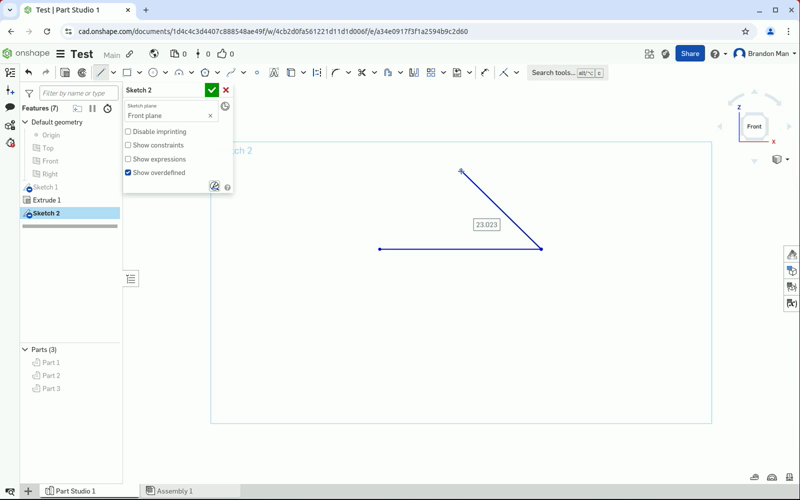
mouse_move(379, 249)
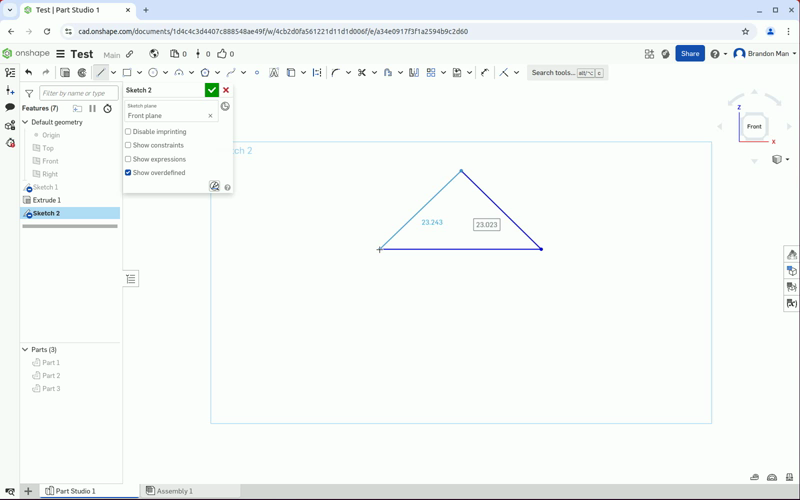
key_up(shift)
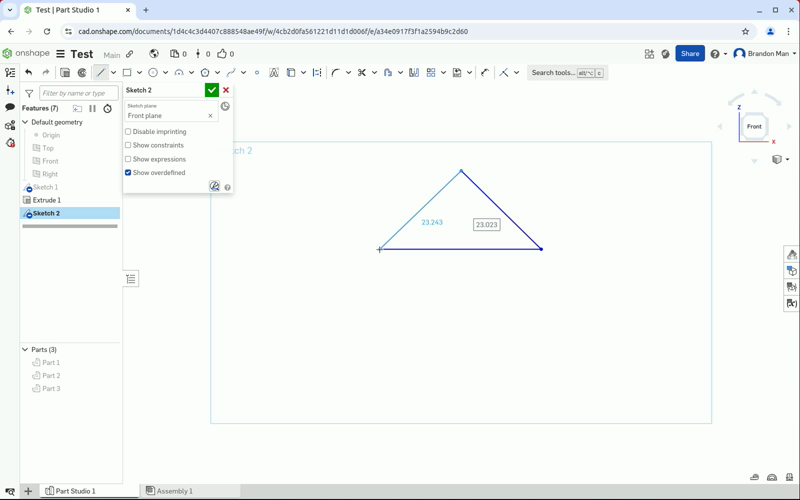
click(379, 249)
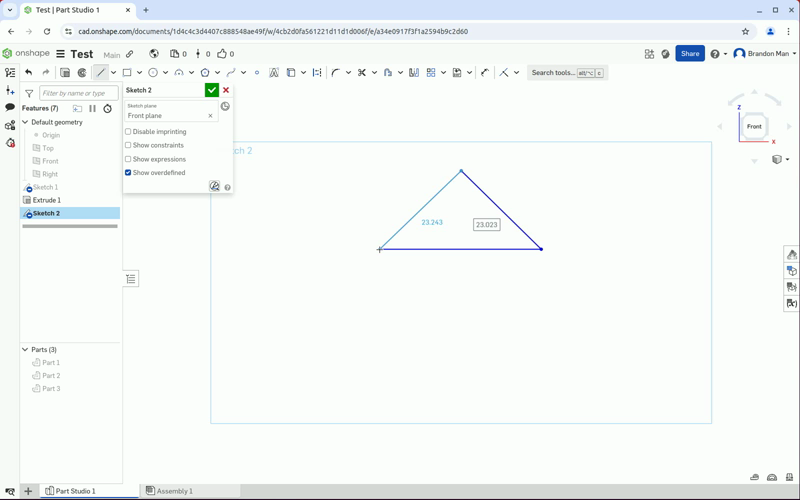
key(esc)
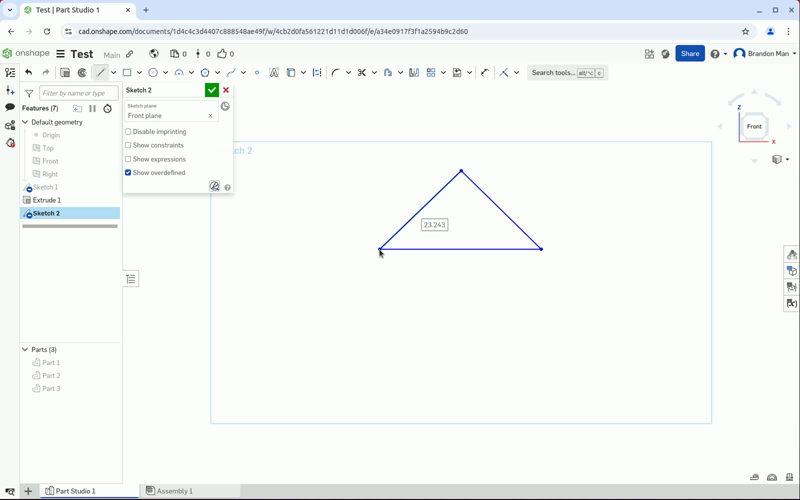
mouse_move(457, 186)
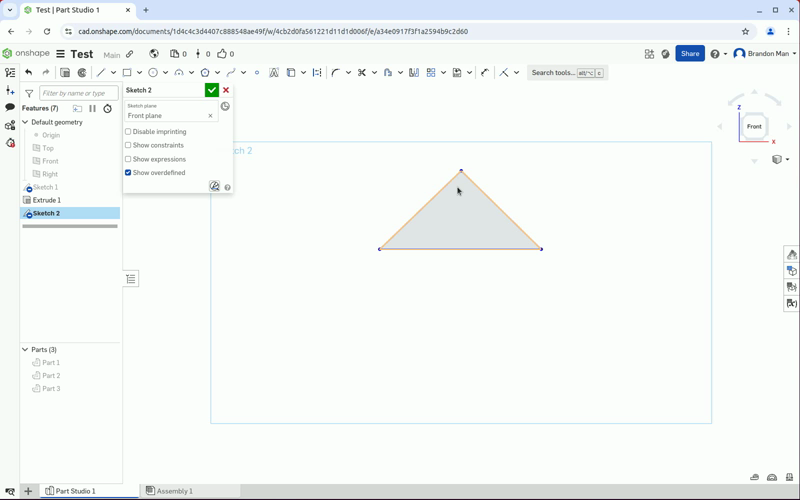
click(457, 186)
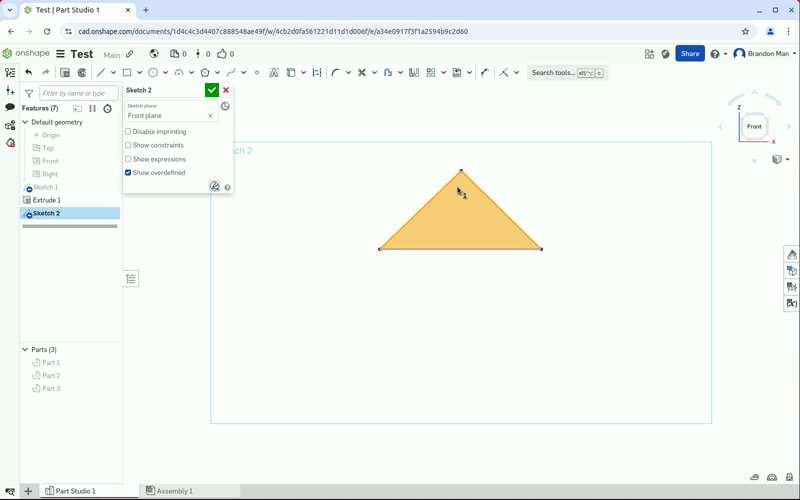
mouse_move(73, 352)
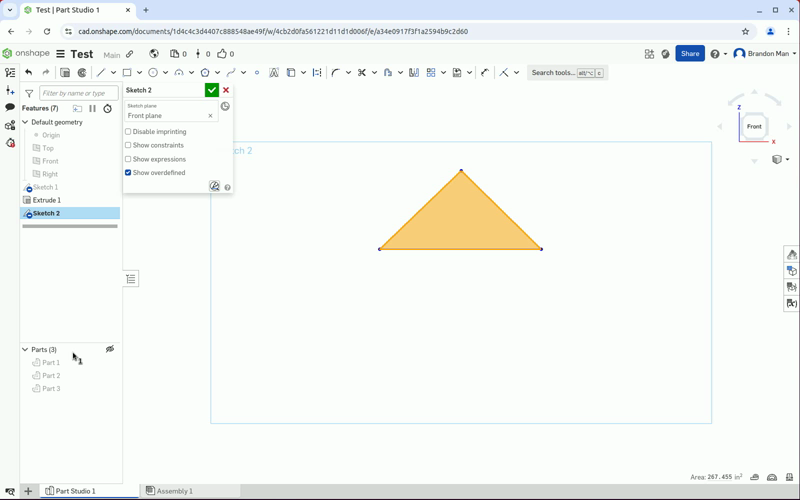
key(shift+y)
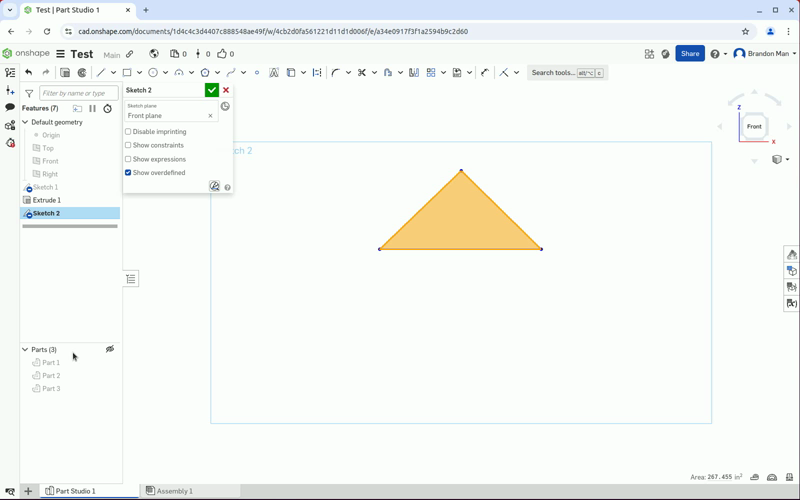
key(shift+e)
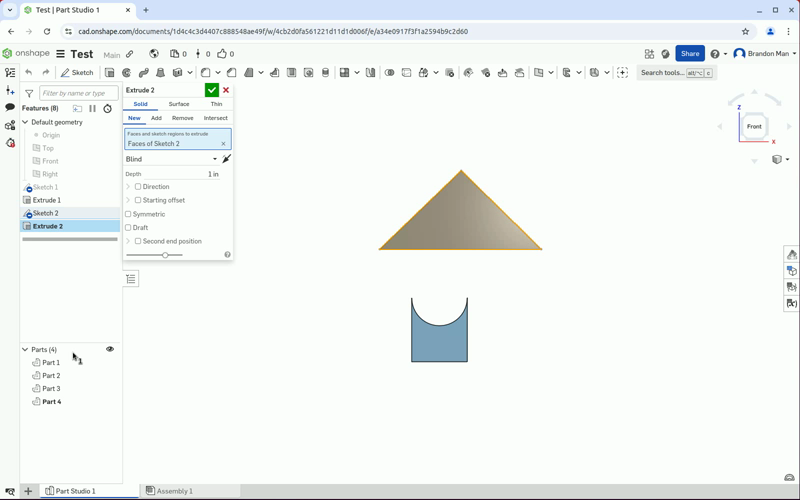
mouse_move(143, 106)
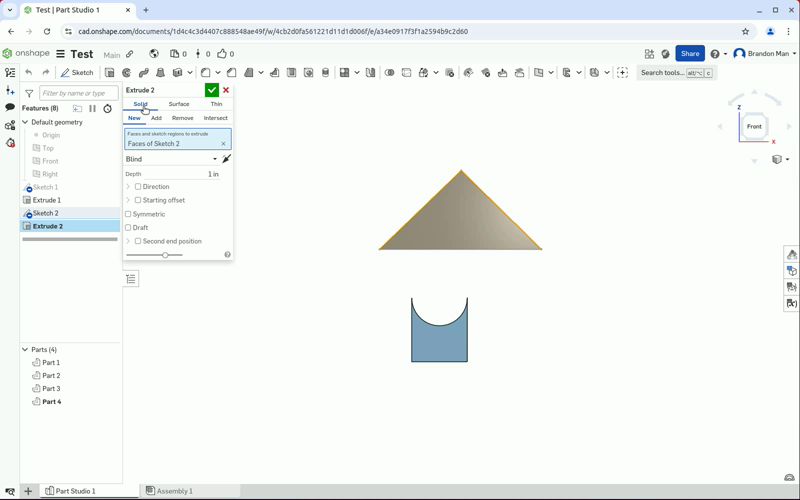
click(143, 106)
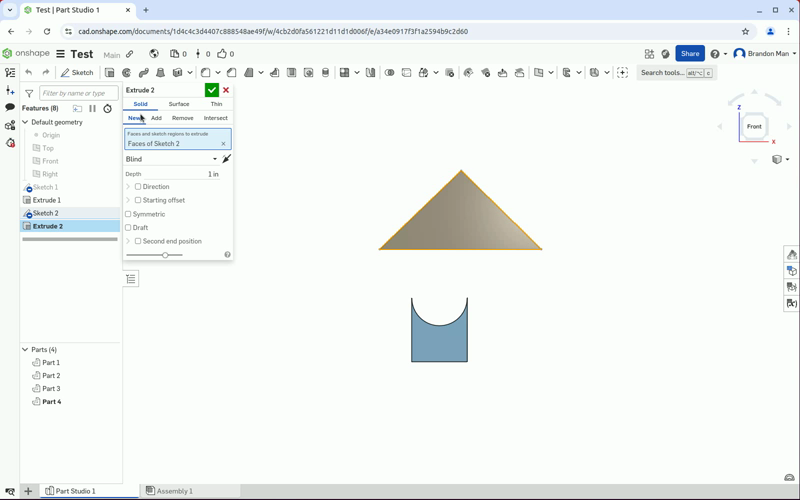
mouse_move(137, 120)
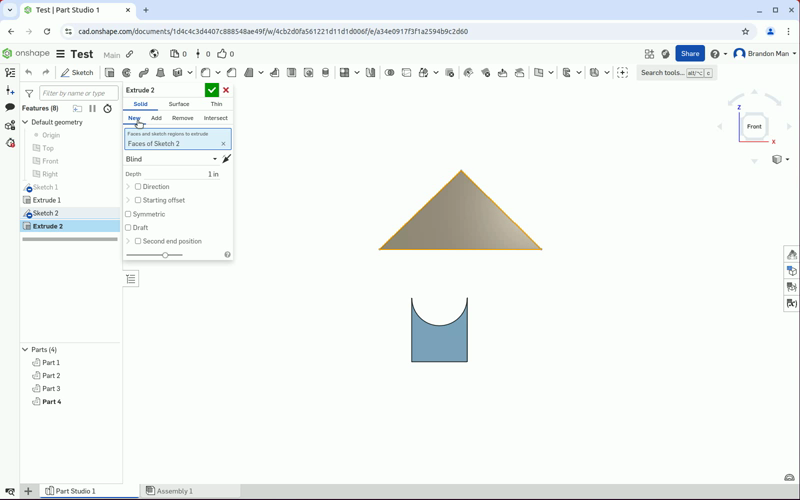
click(137, 120)
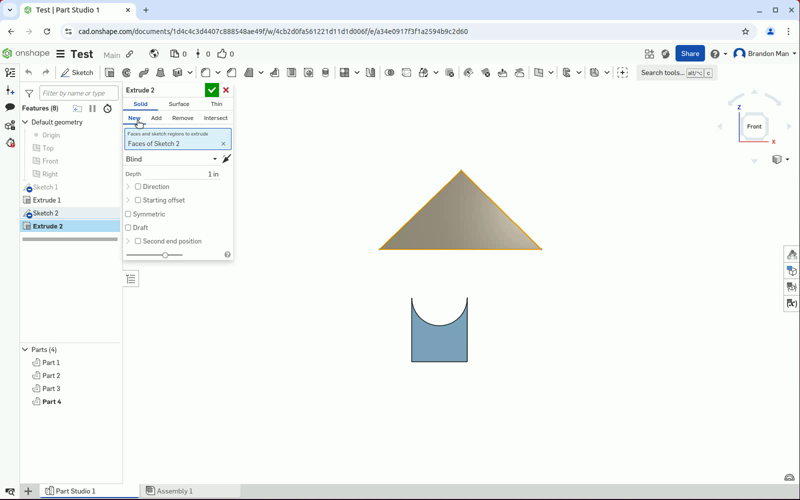
key(tab, 4)
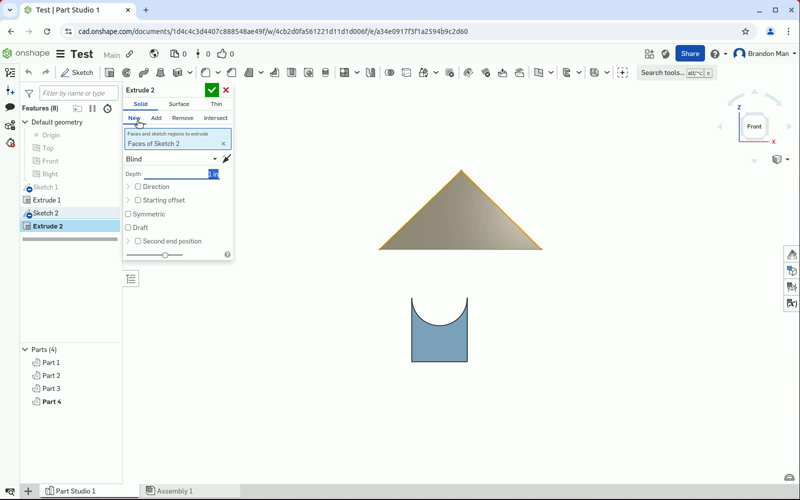
text(3.37)
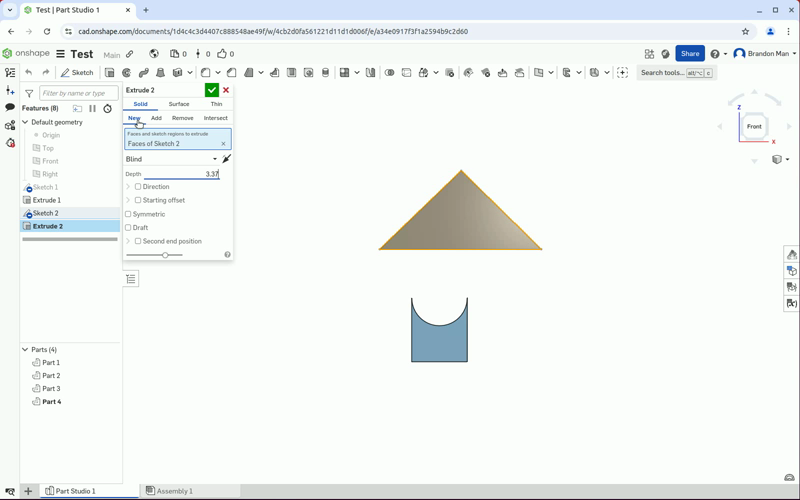
key(tab, 3)
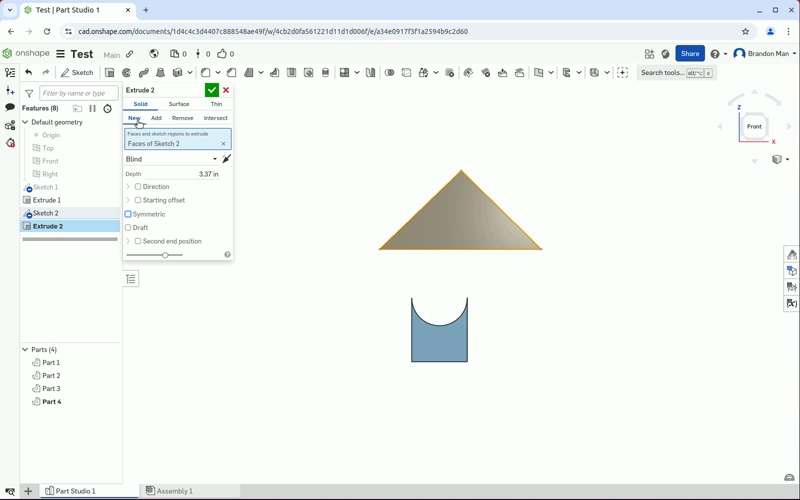
key(space)
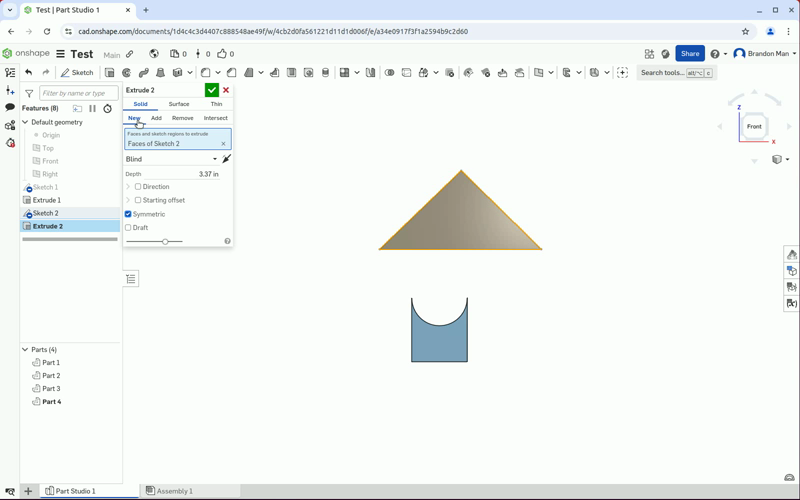
key(enter)
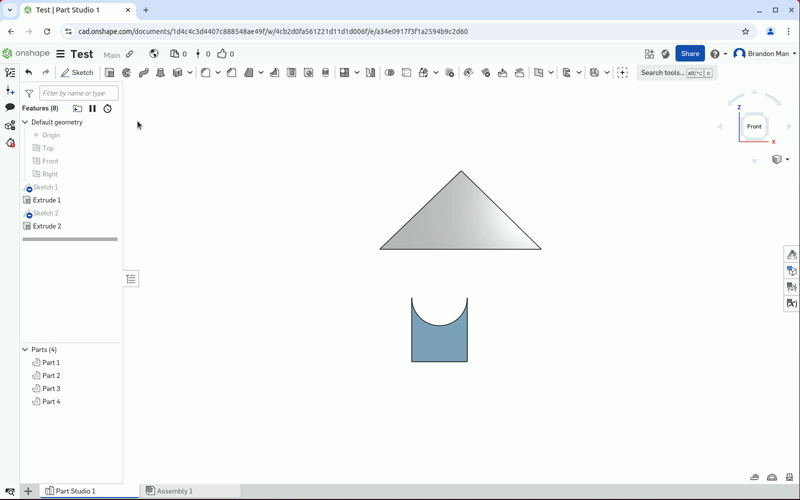
key(shift+h)
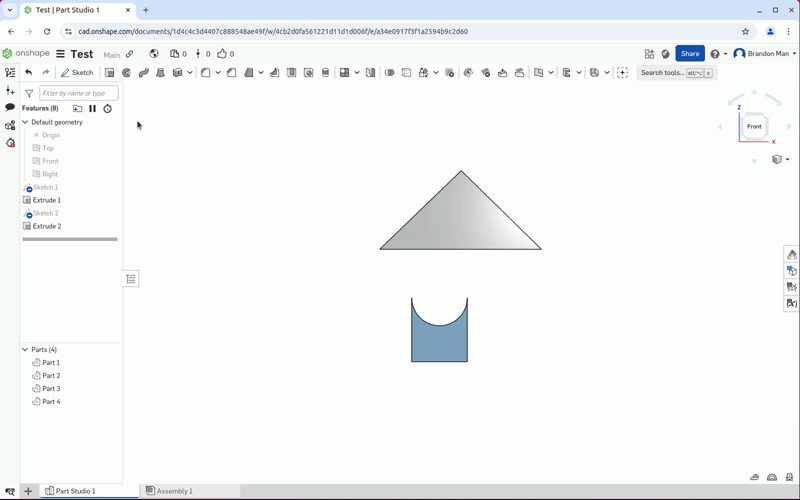
key(shift+h)
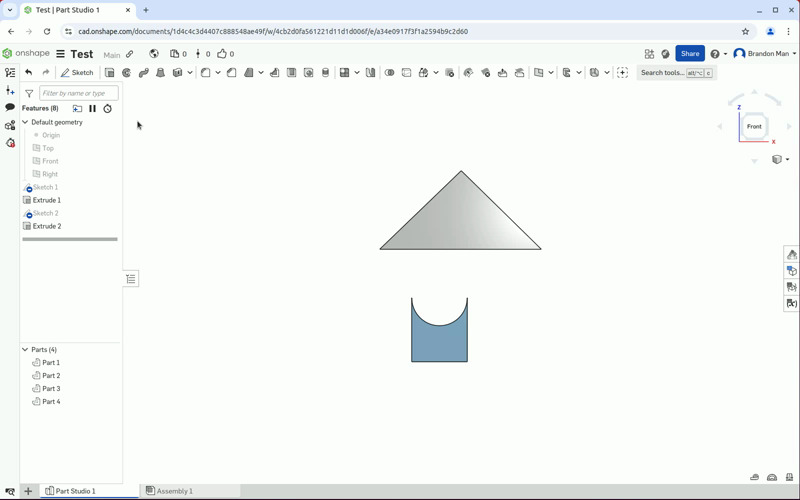
mouse_move(73, 189)
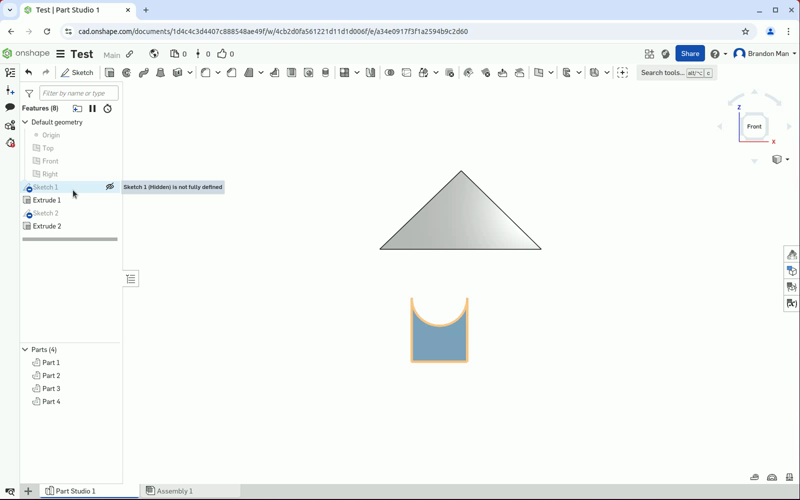
click(73, 189)
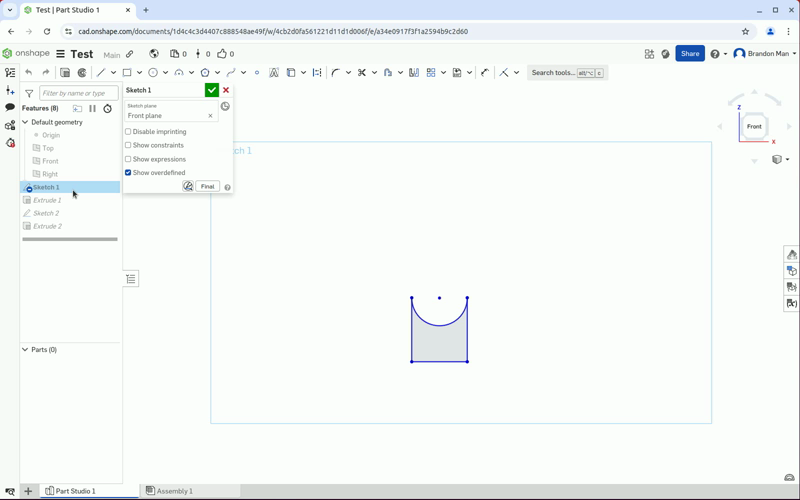
mouse_move(229, 92)
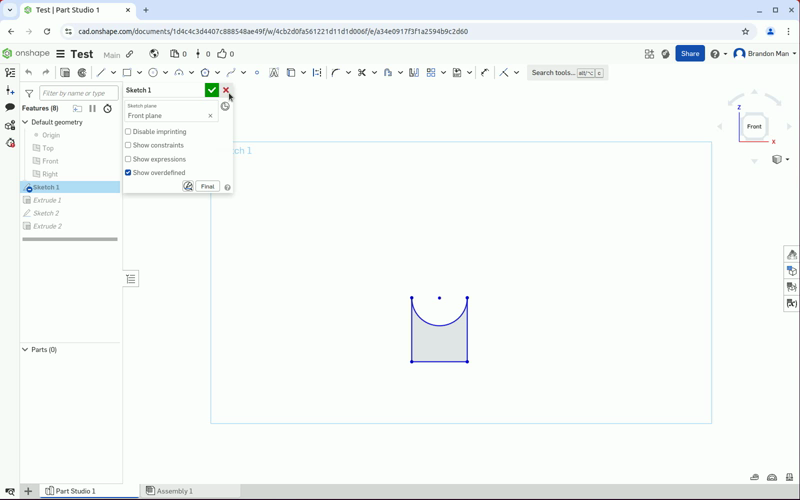
click(229, 92)
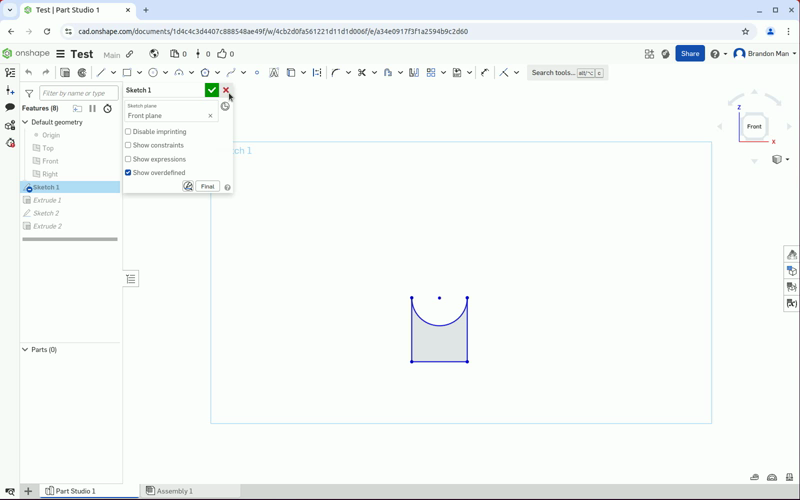
key(shift+s)
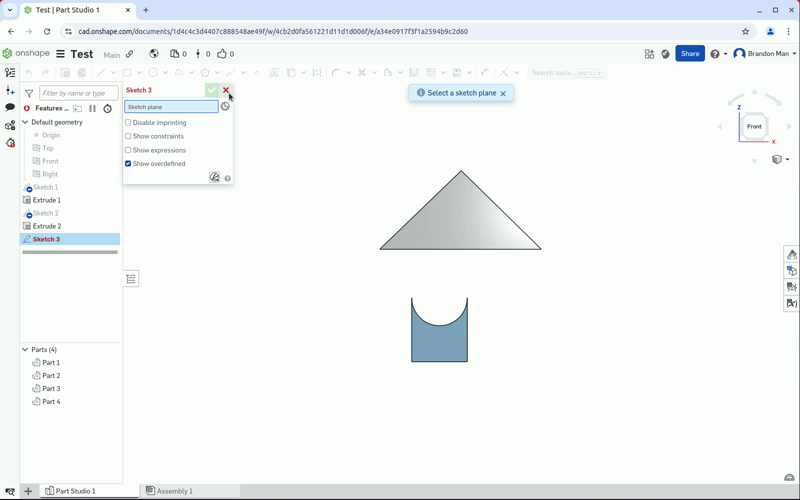
mouse_move(73, 163)
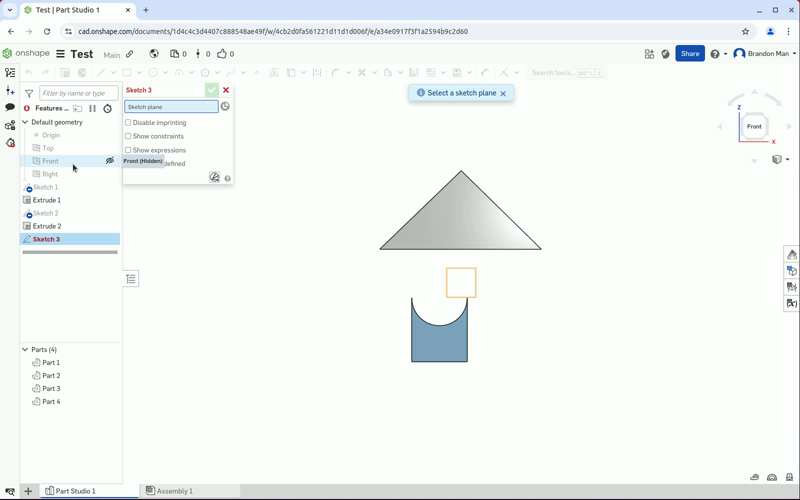
click(73, 163)
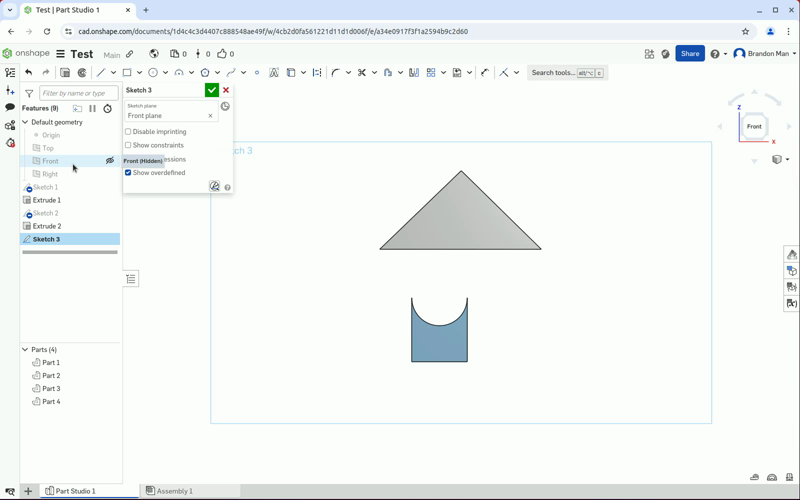
mouse_move(73, 352)
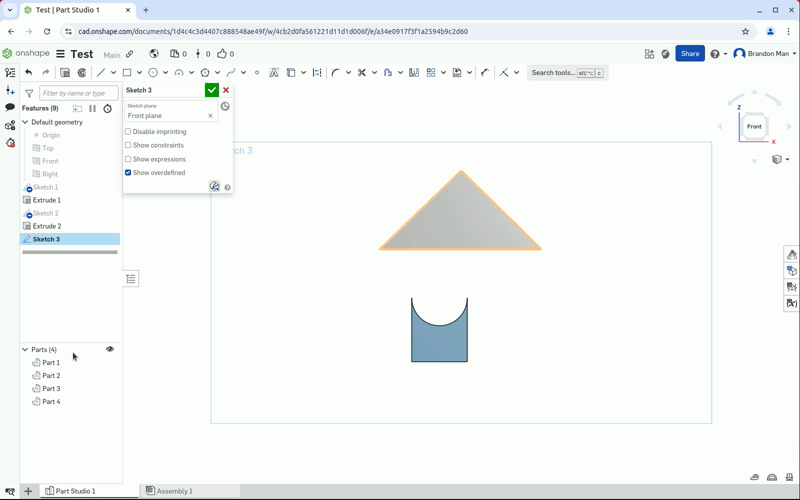
key(y)
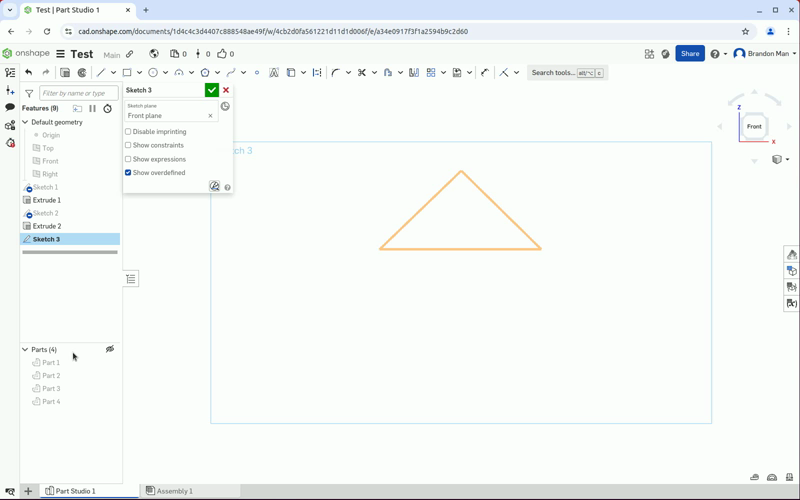
key(l)
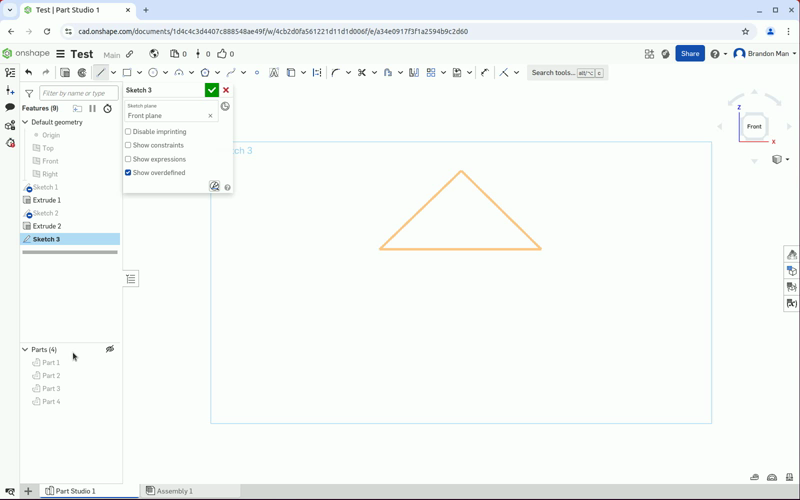
key_down(shift)
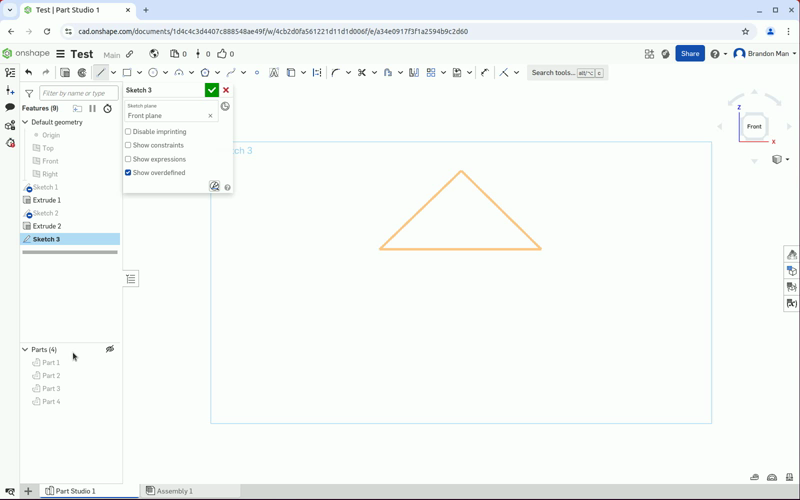
mouse_move(379, 361)
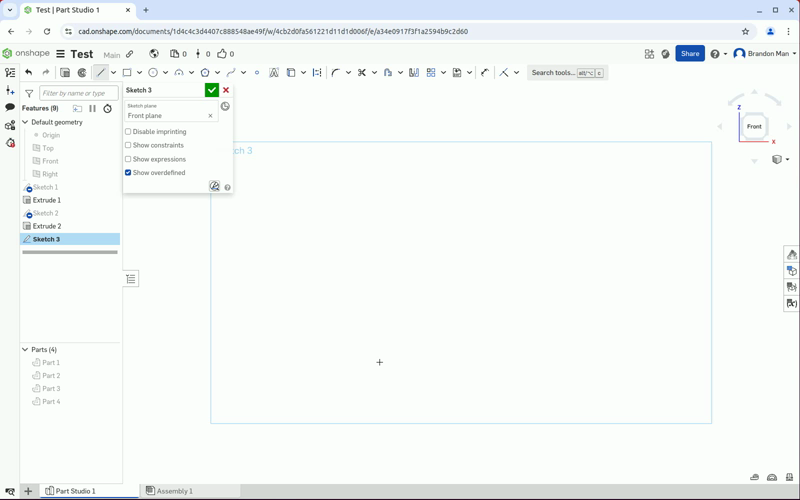
click(379, 361)
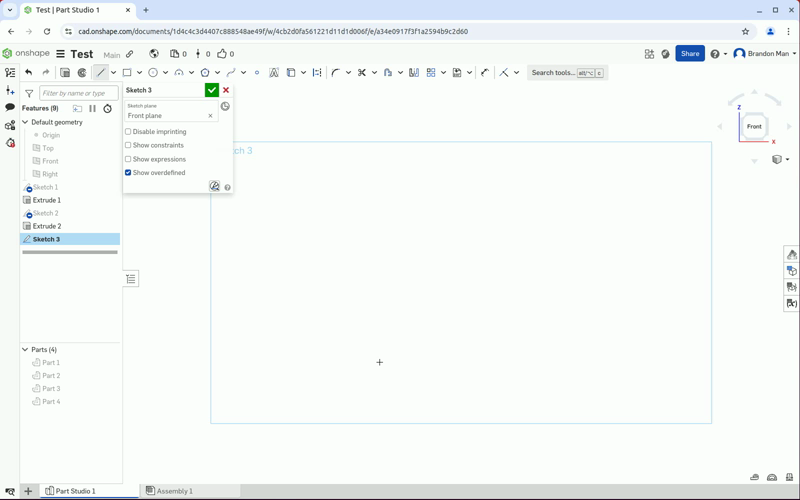
key_up(shift)
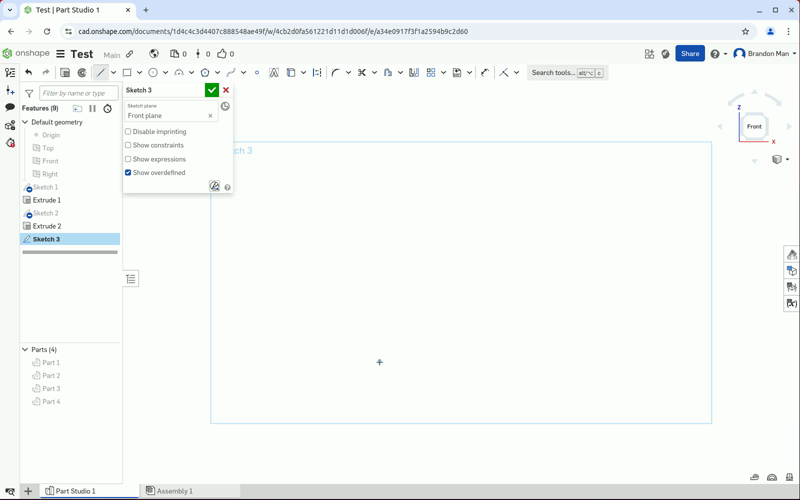
key_down(shift)
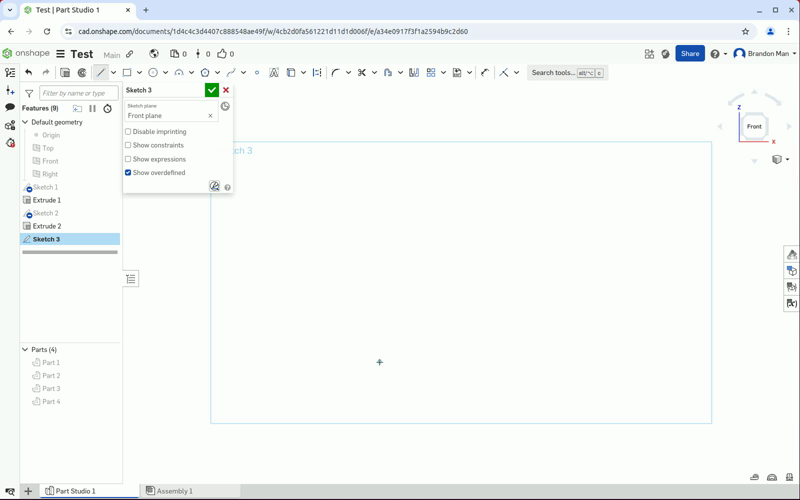
mouse_move(409, 361)
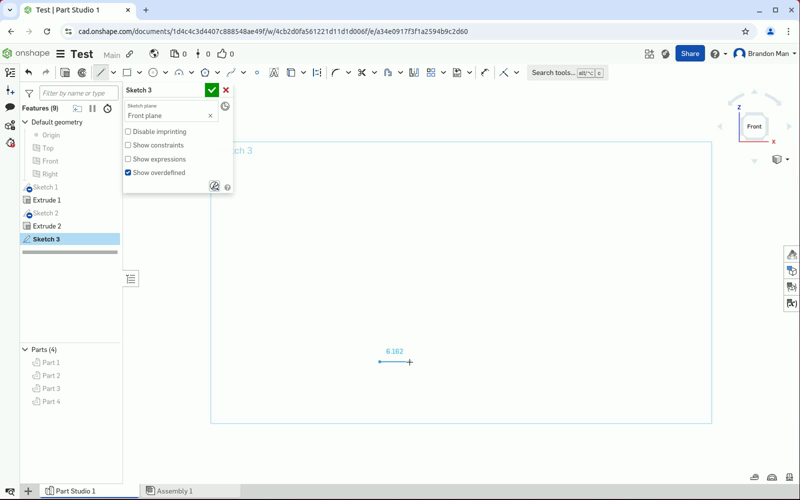
mouse_move(410, 361)
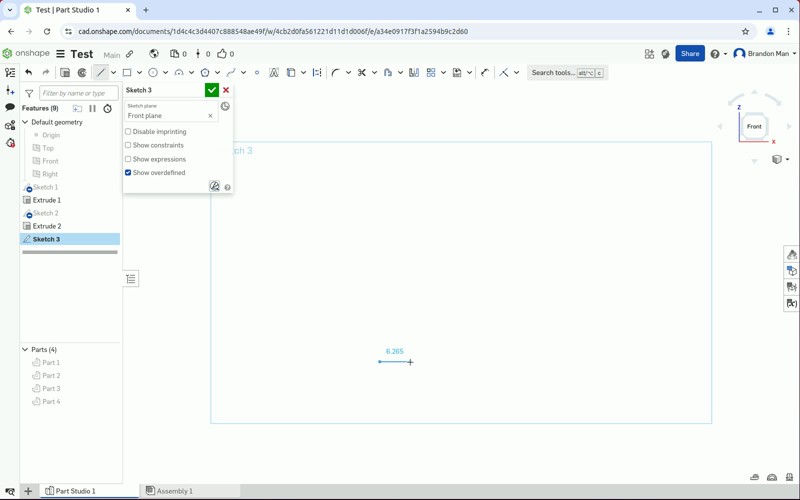
click(410, 361)
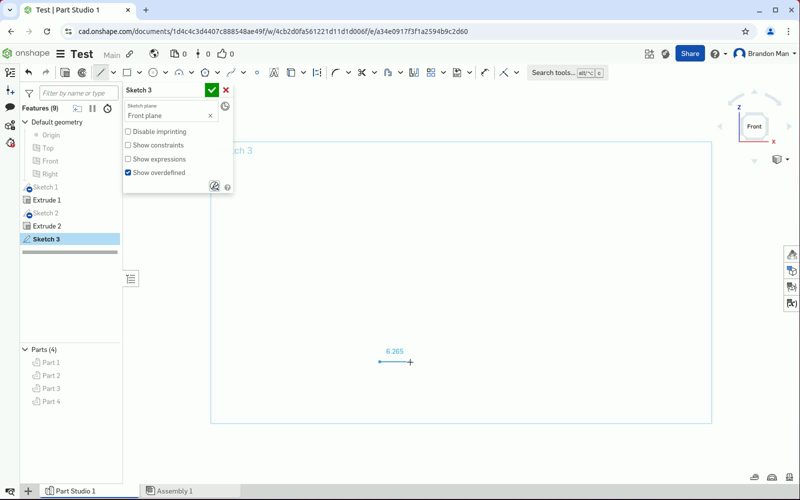
key_up(shift)
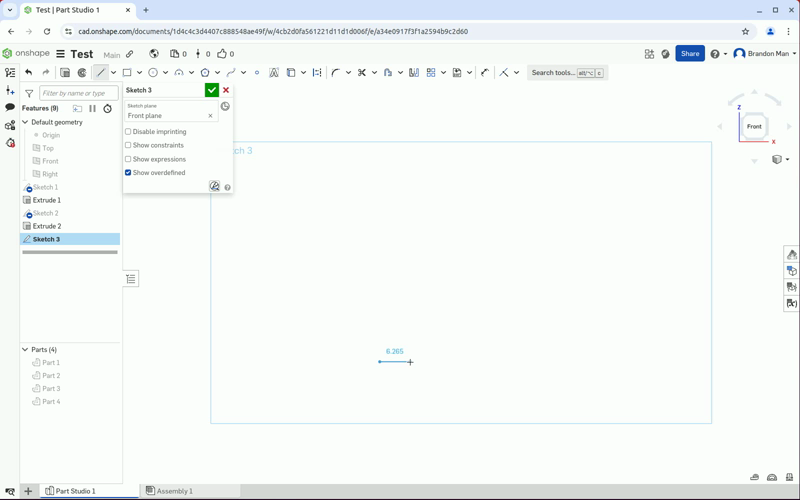
key_down(shift)
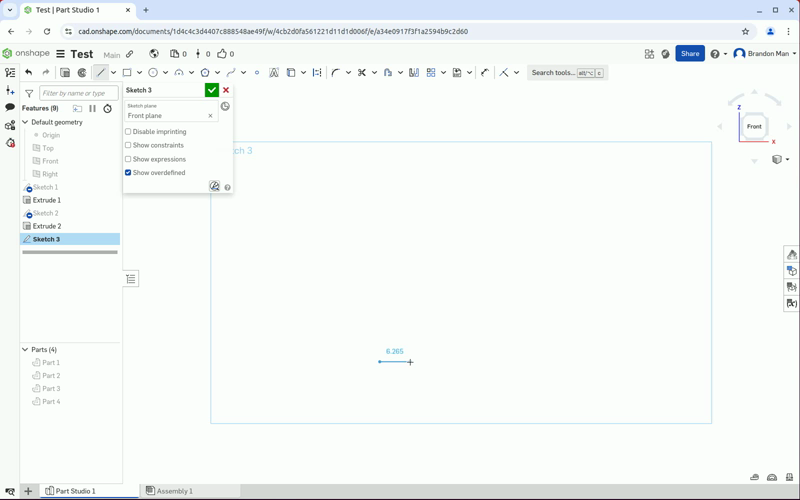
mouse_move(410, 298)
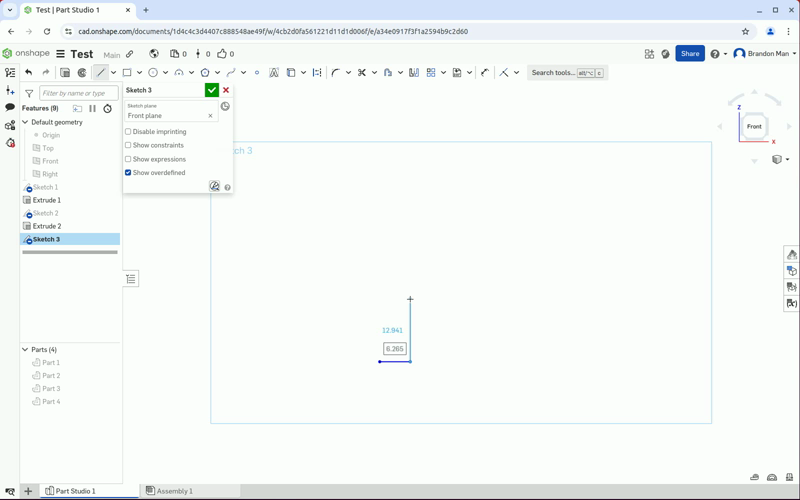
click(410, 298)
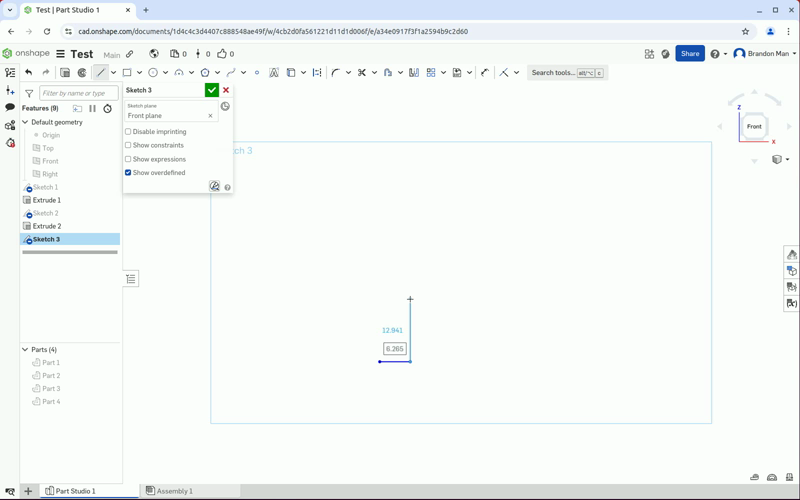
key_up(shift)
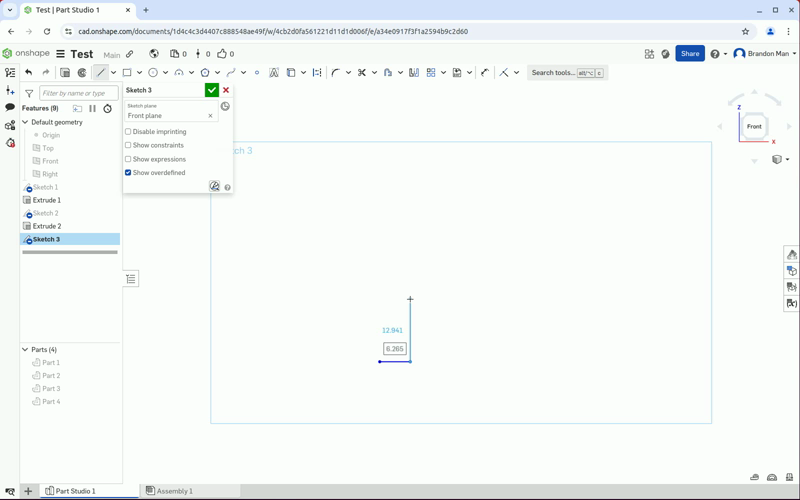
key(esc)
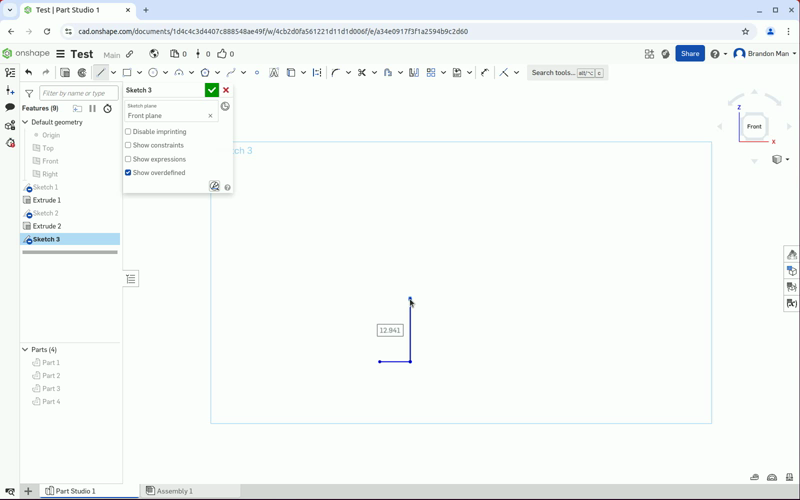
key(a)
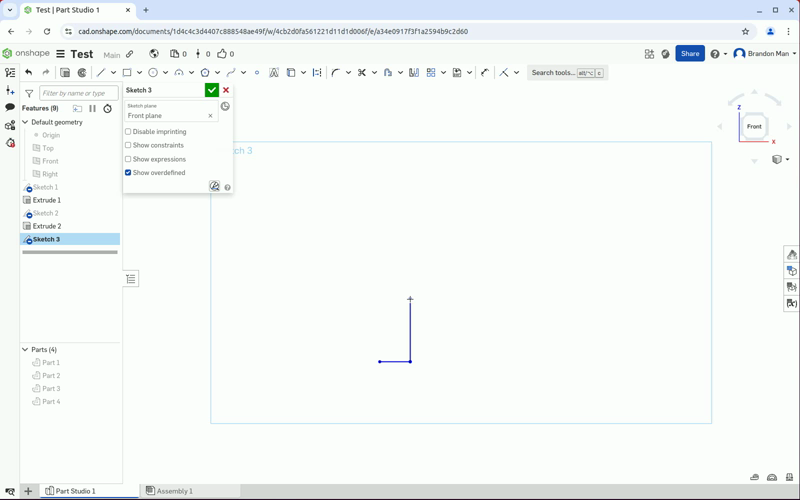
mouse_move(410, 298)
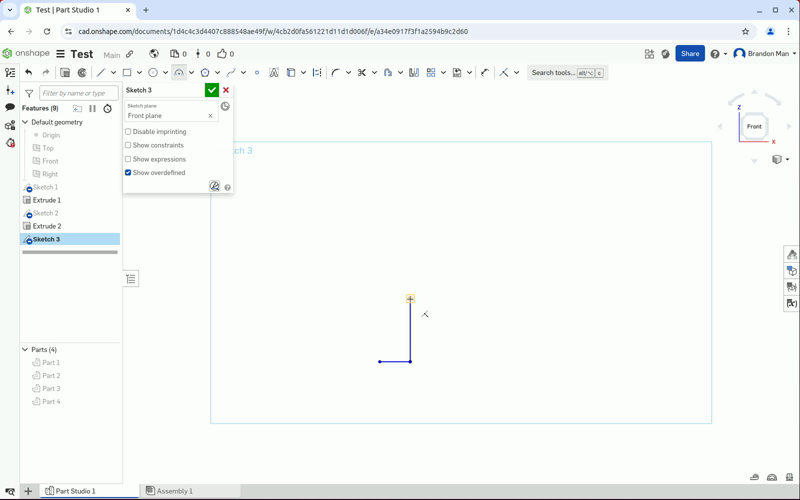
click(410, 298)
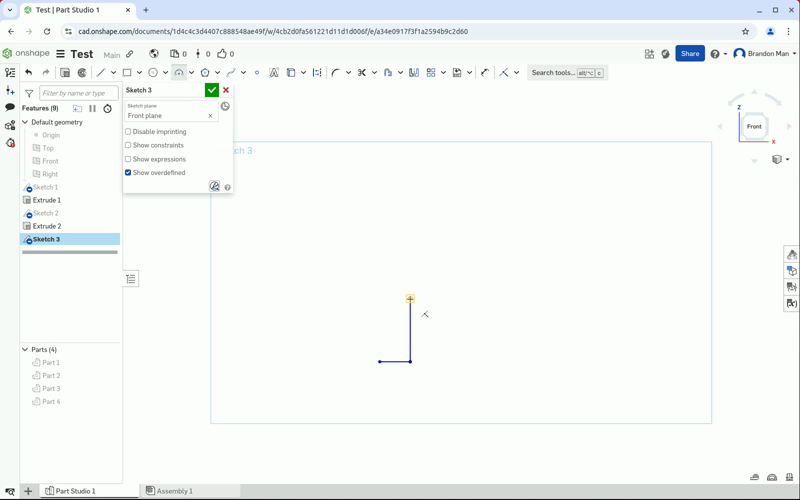
key_down(shift)
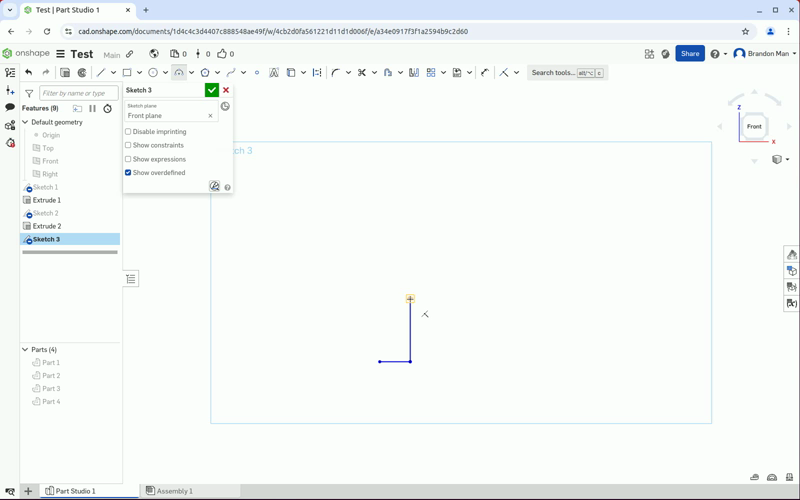
mouse_move(466, 298)
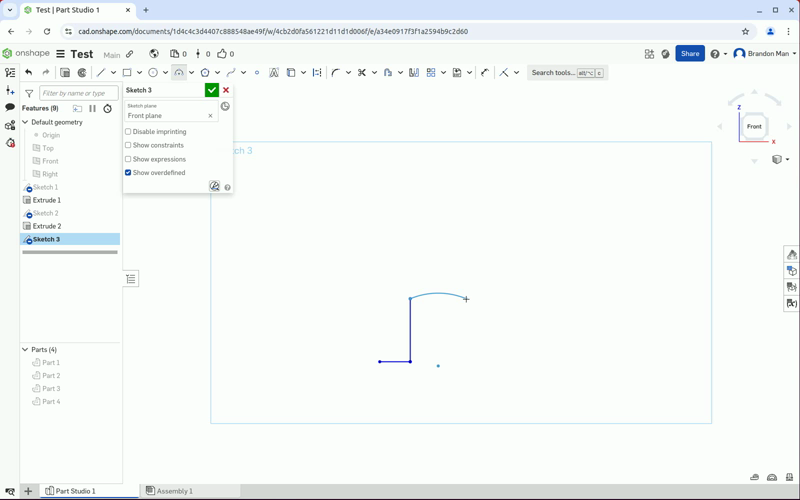
click(466, 298)
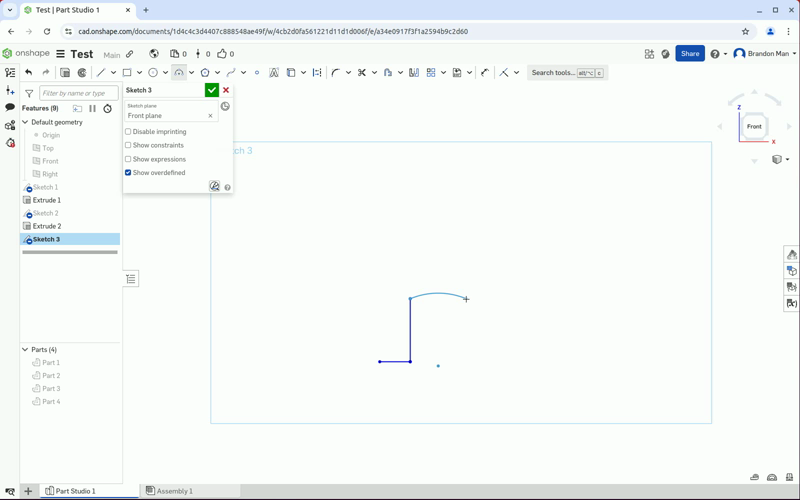
mouse_move(438, 326)
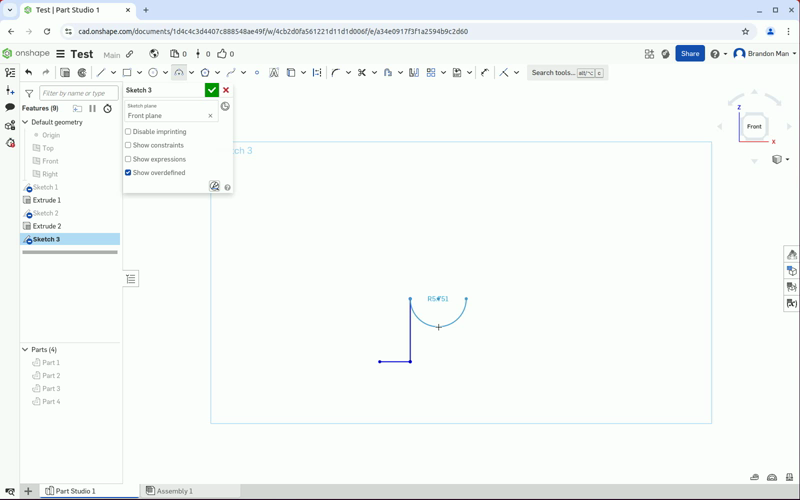
click(438, 326)
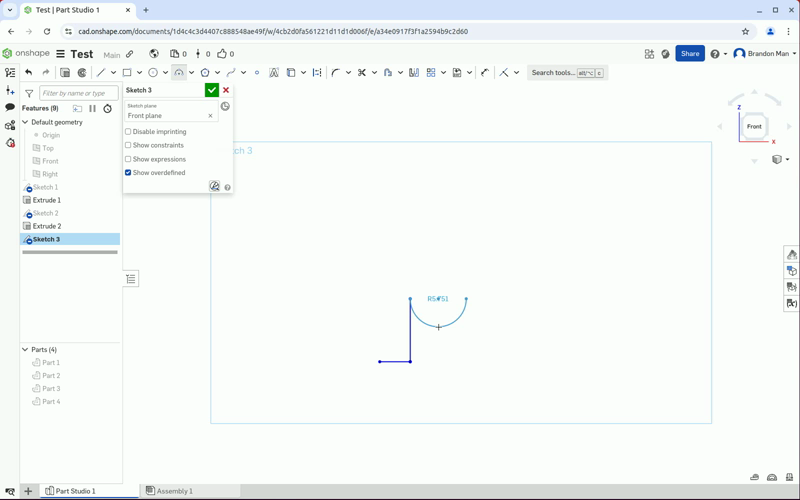
key_up(shift)
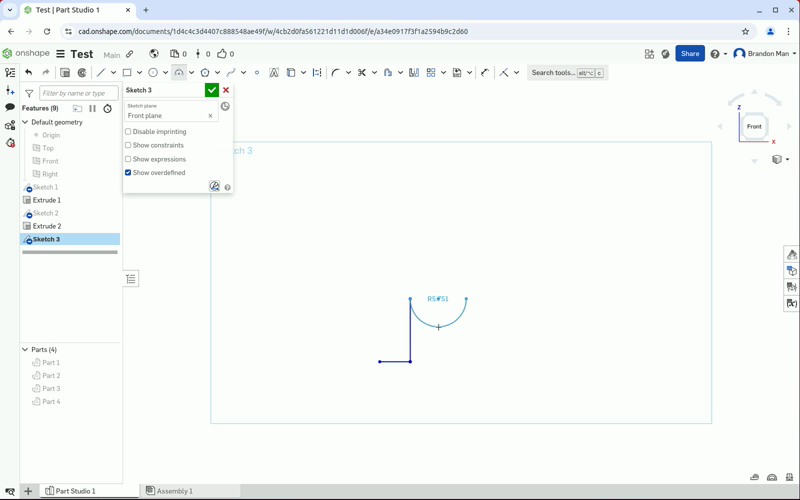
key(esc)
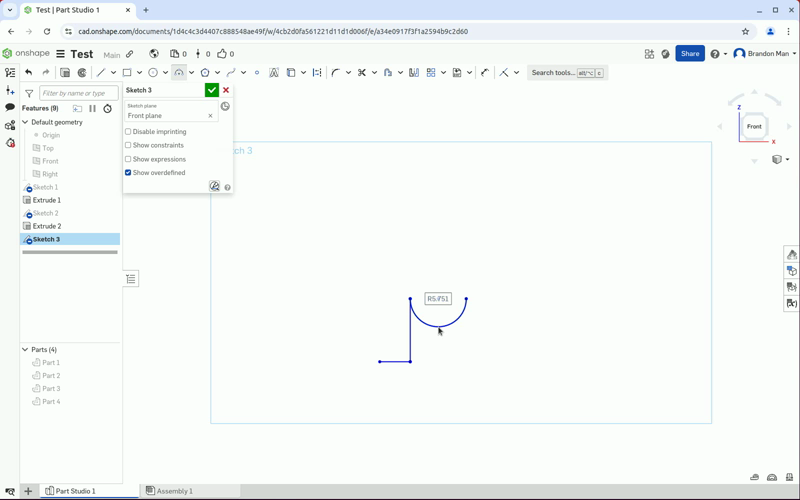
key(l)
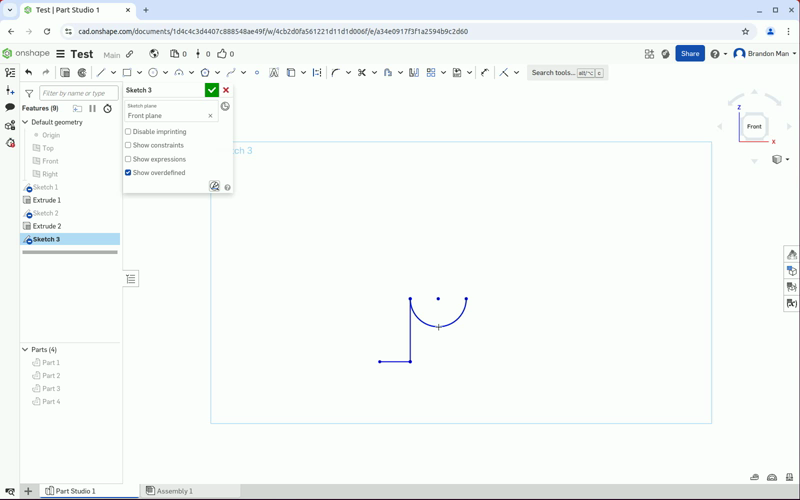
mouse_move(466, 298)
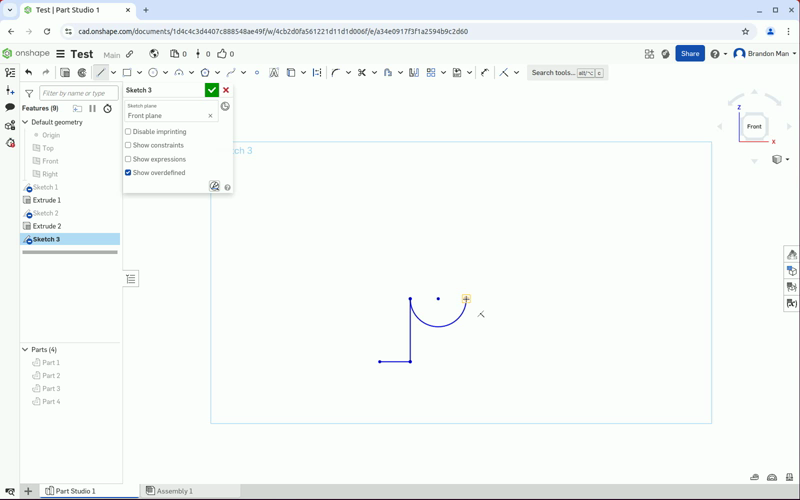
click(466, 298)
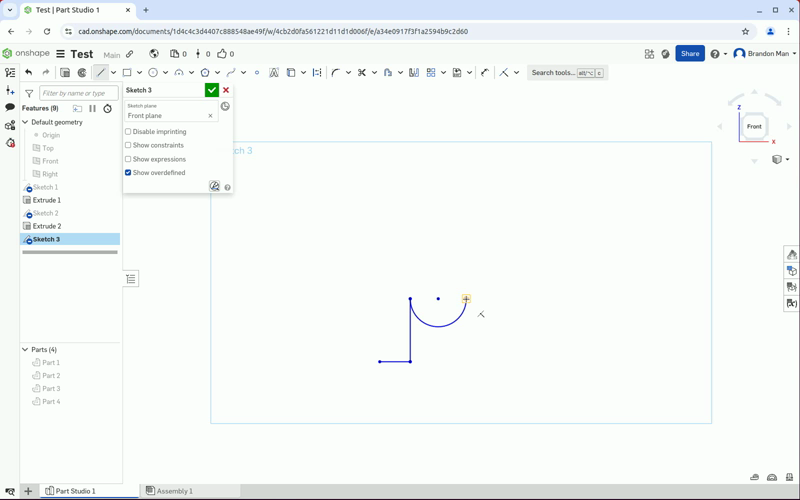
key_down(shift)
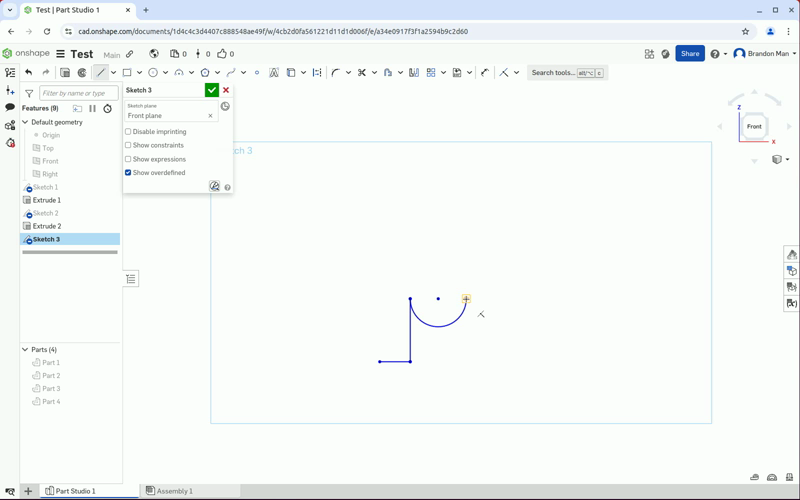
mouse_move(466, 361)
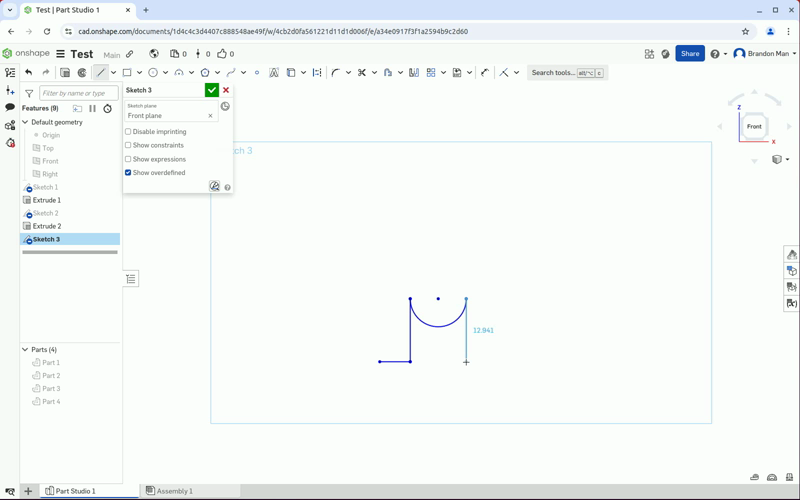
click(466, 361)
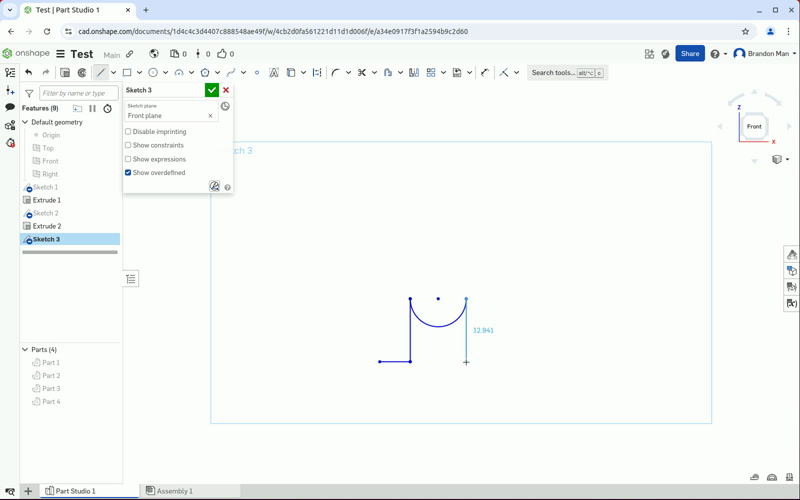
key_up(shift)
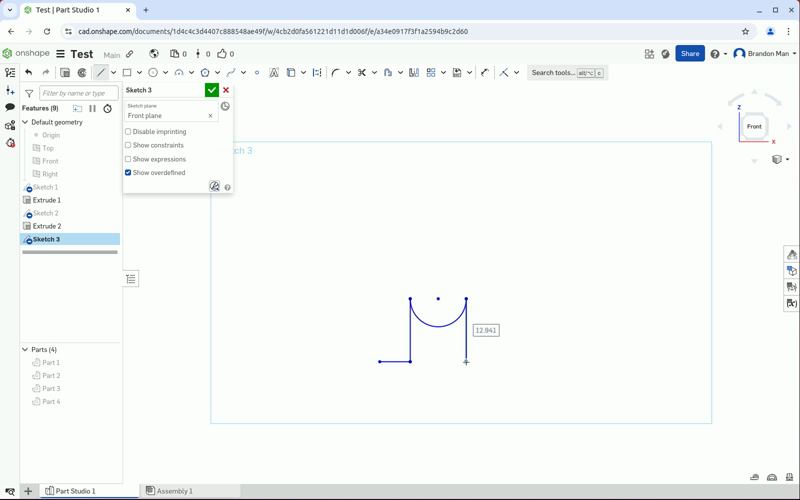
key_down(shift)
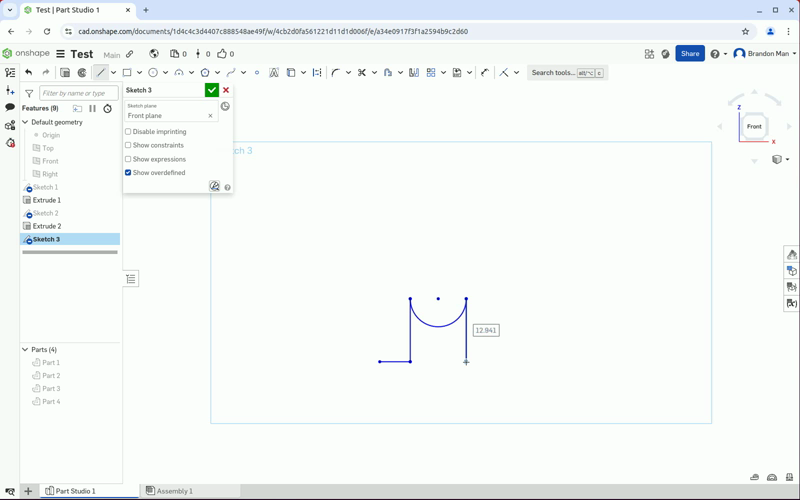
mouse_move(541, 361)
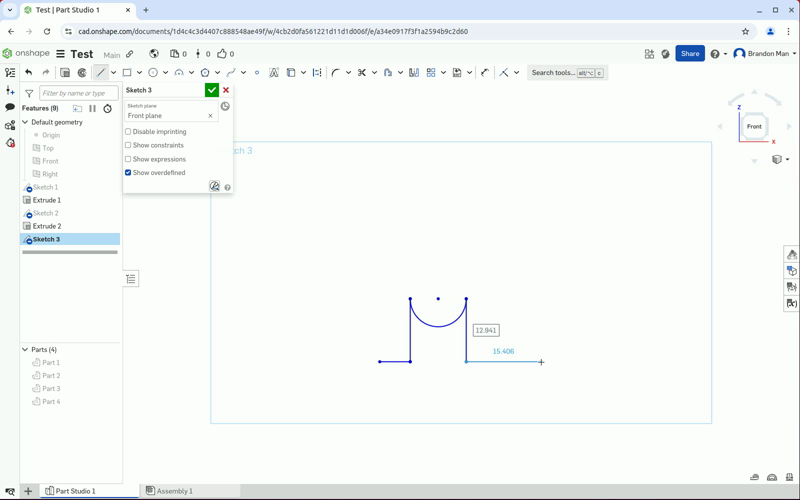
click(541, 361)
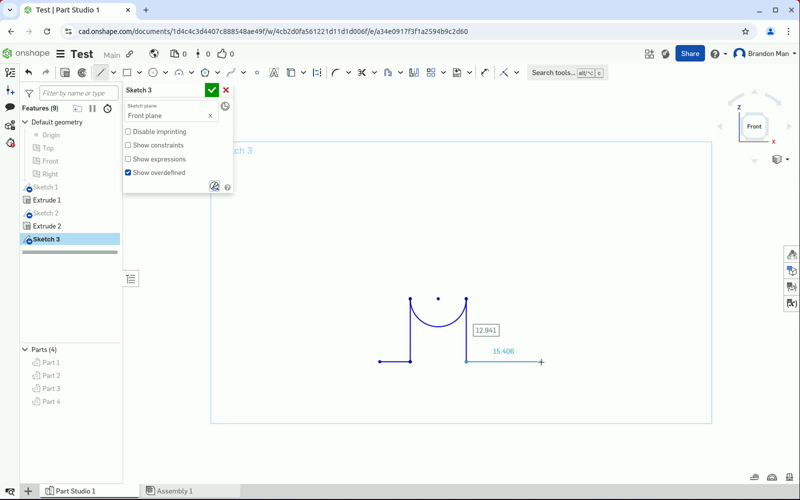
key_up(shift)
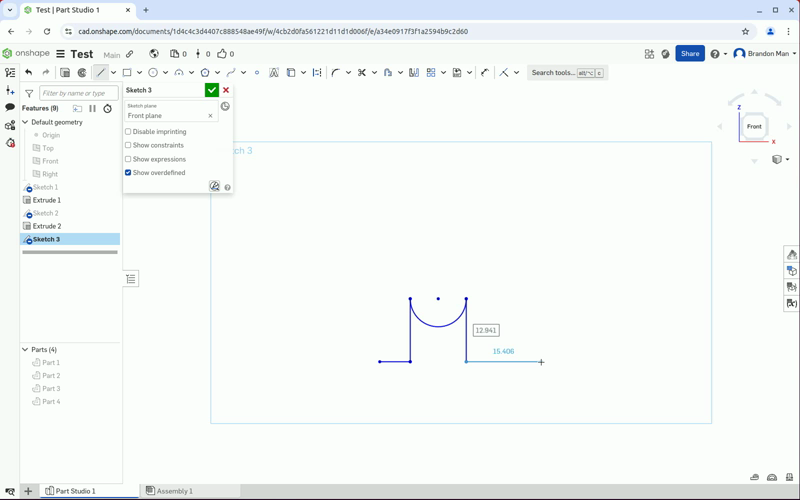
key_down(shift)
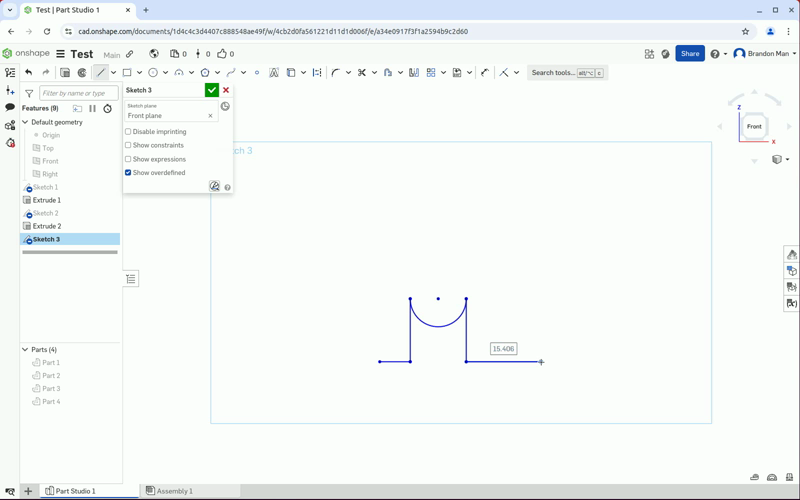
mouse_move(541, 247)
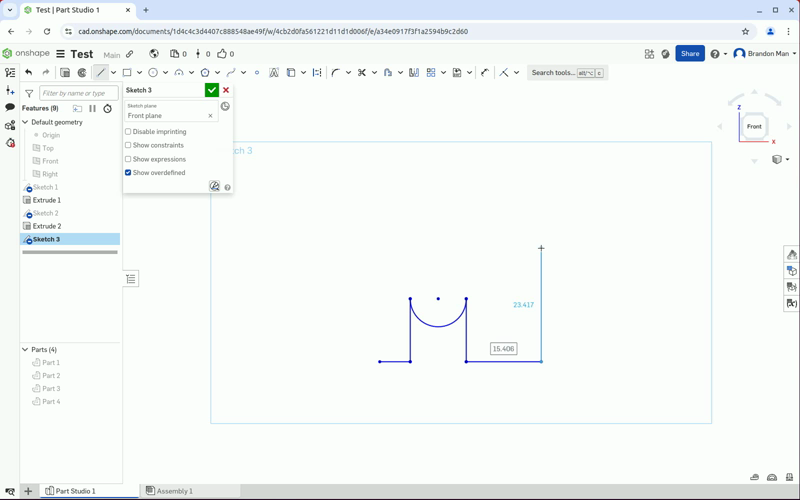
click(541, 247)
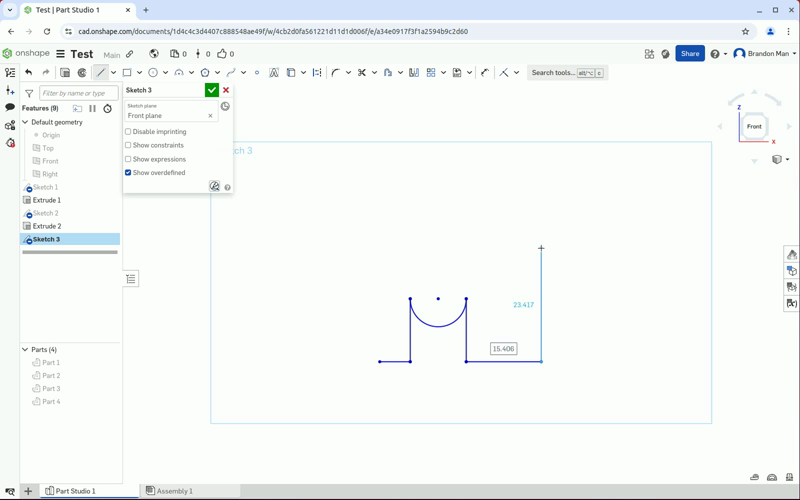
key_up(shift)
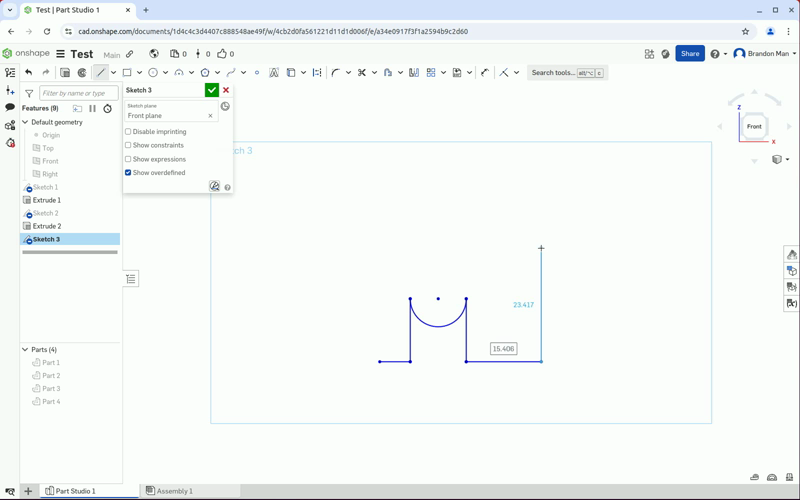
key_down(shift)
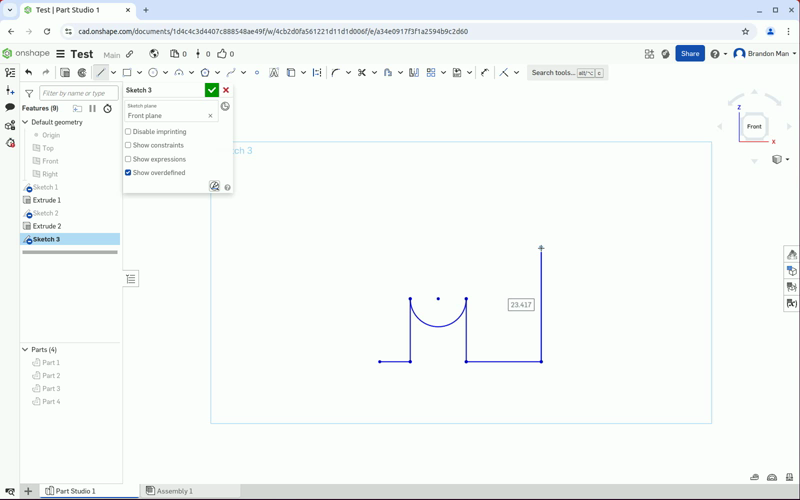
mouse_move(379, 247)
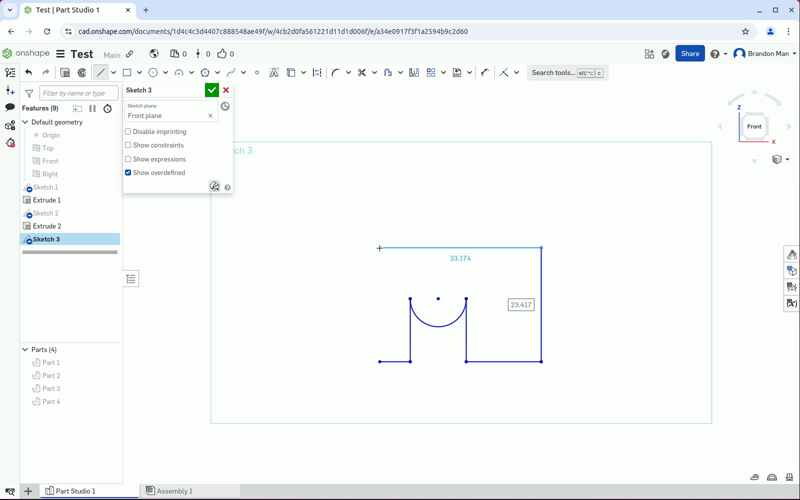
click(379, 247)
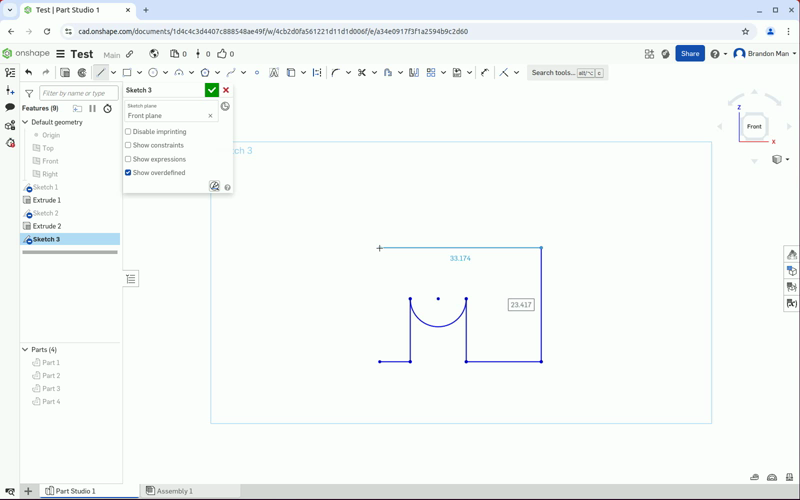
key_up(shift)
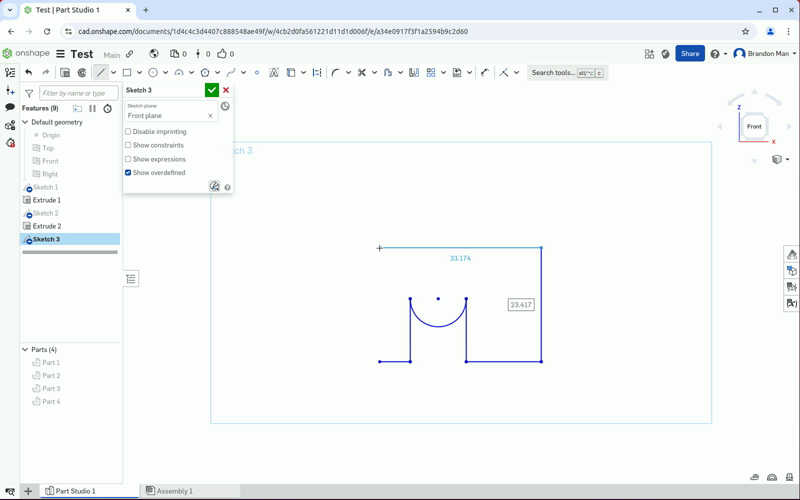
key_down(shift)
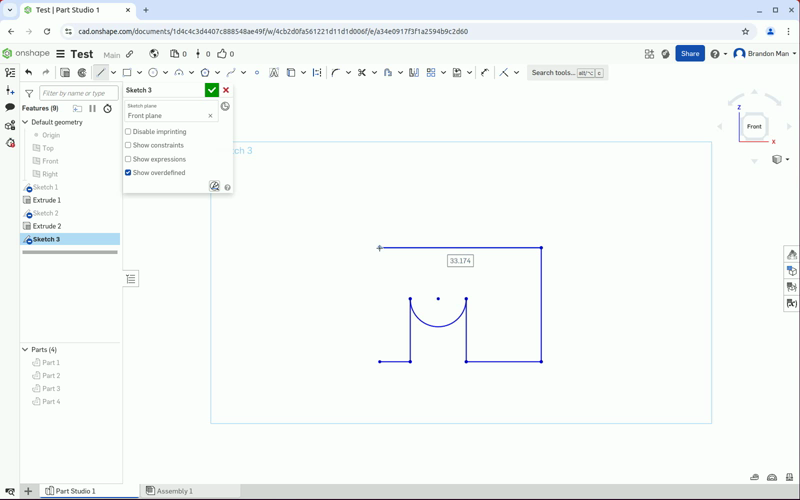
mouse_move(379, 361)
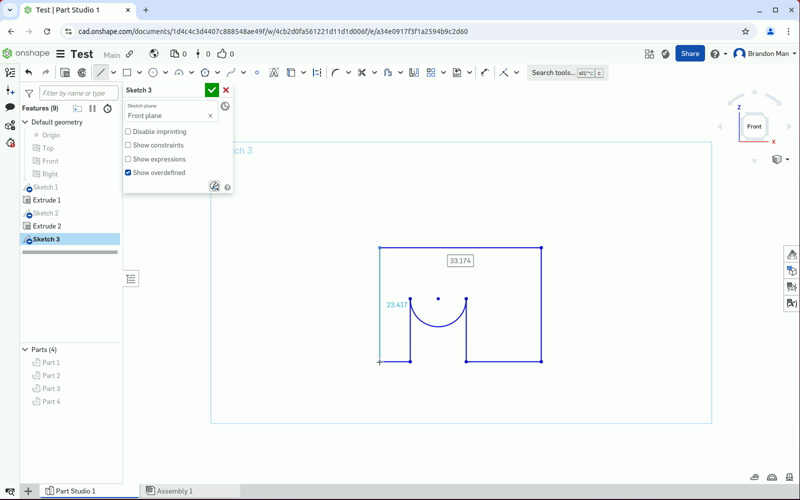
key_up(shift)
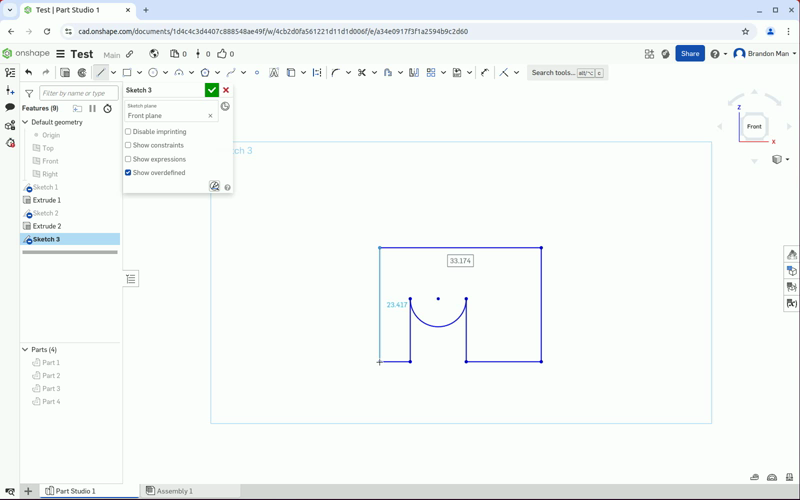
click(379, 361)
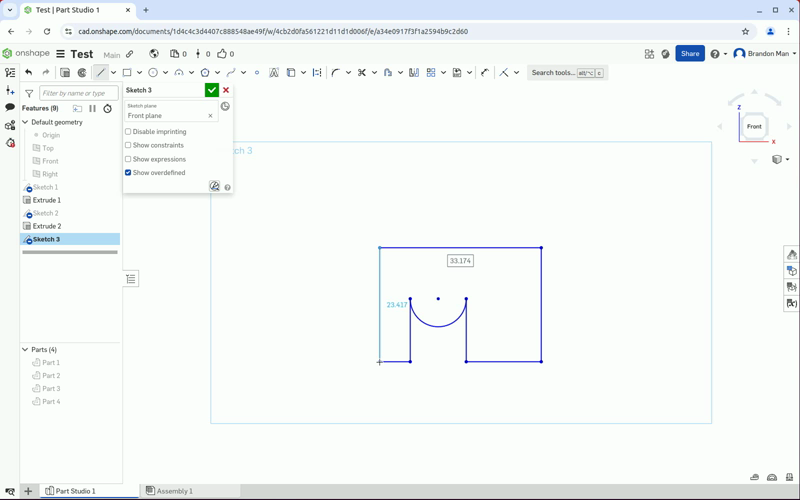
key(esc)
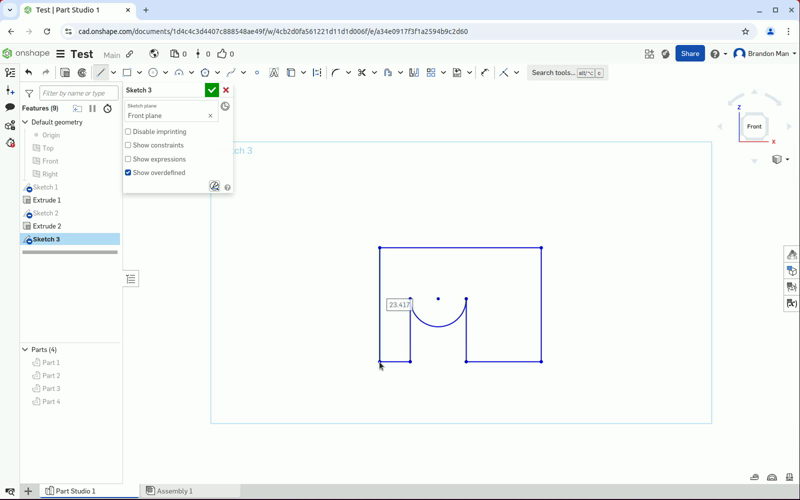
mouse_move(490, 297)
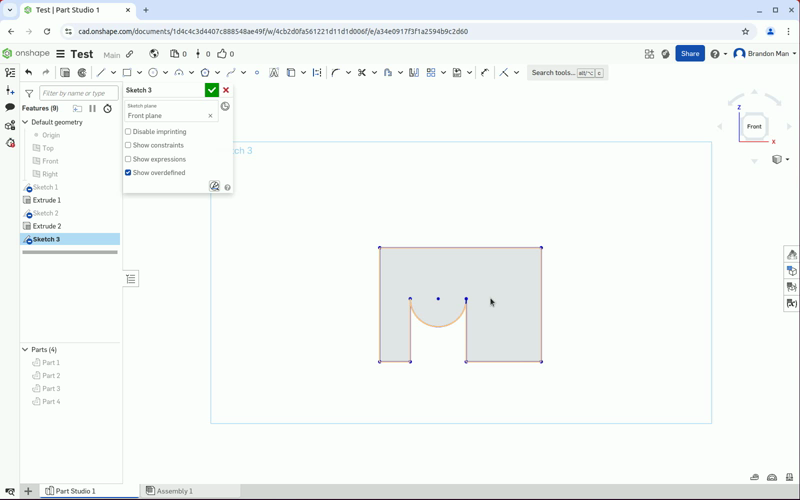
click(490, 297)
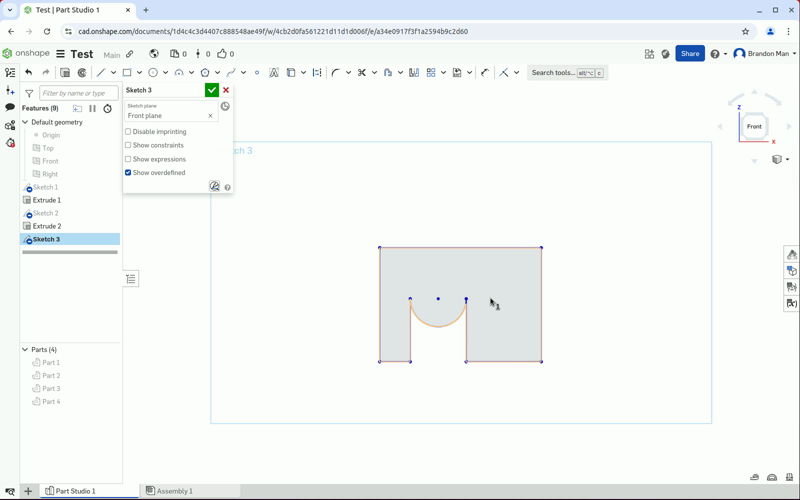
mouse_move(73, 352)
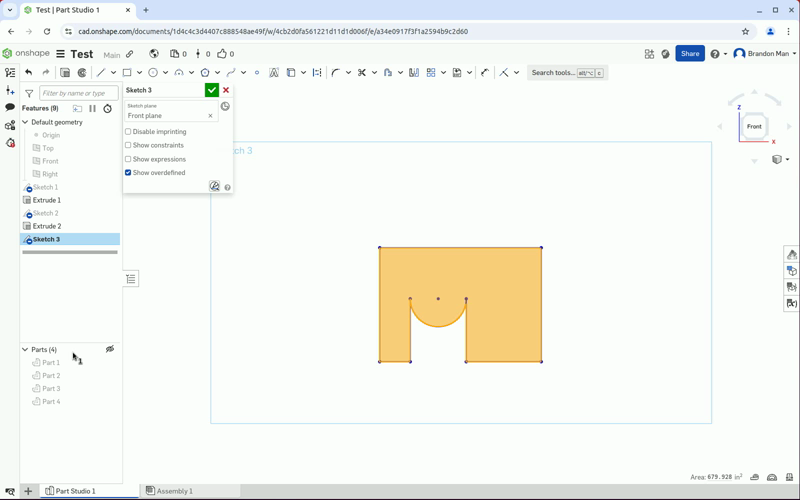
key(shift+y)
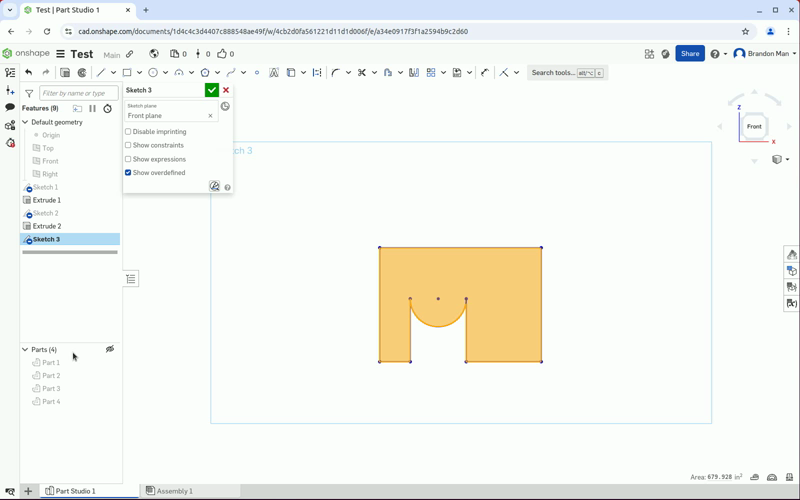
key(shift+e)
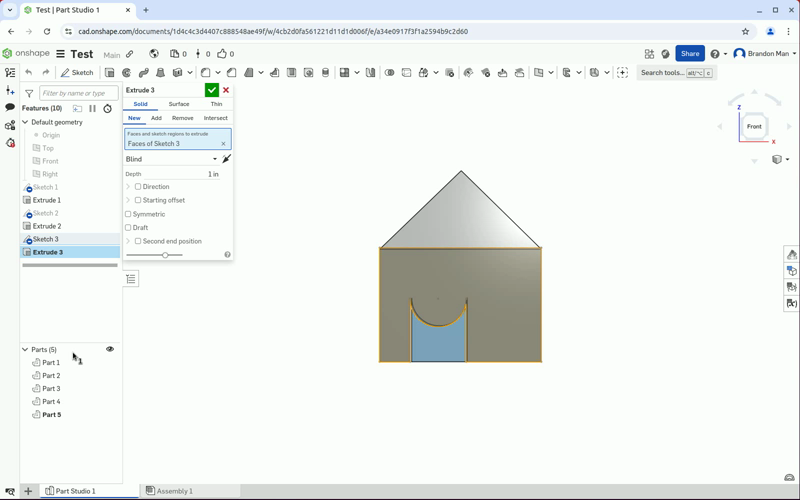
mouse_move(143, 106)
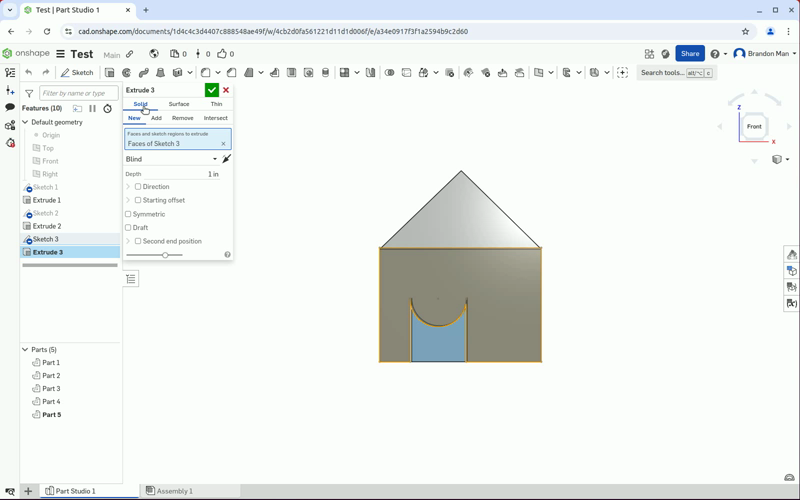
click(143, 106)
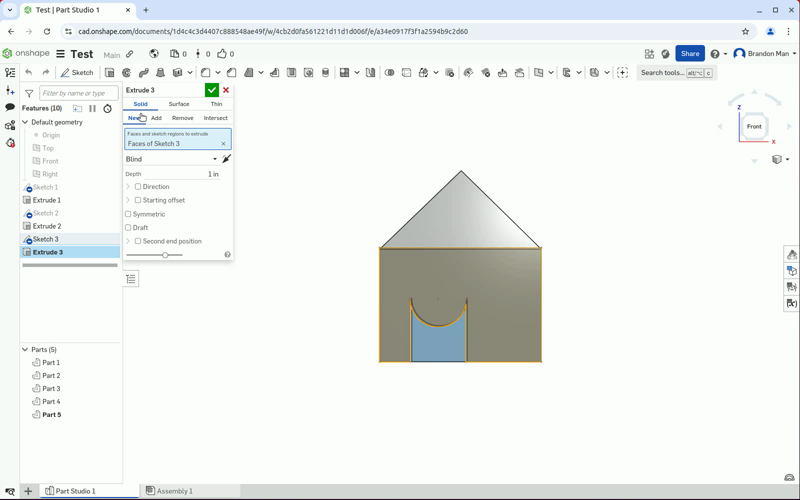
mouse_move(137, 120)
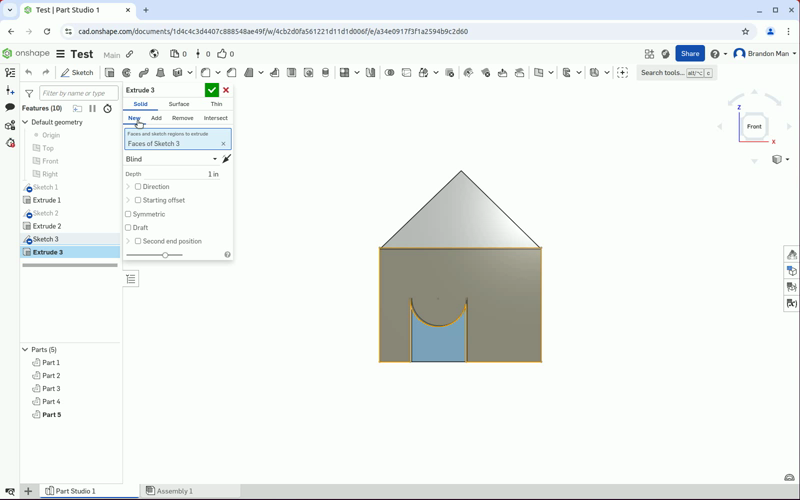
click(137, 120)
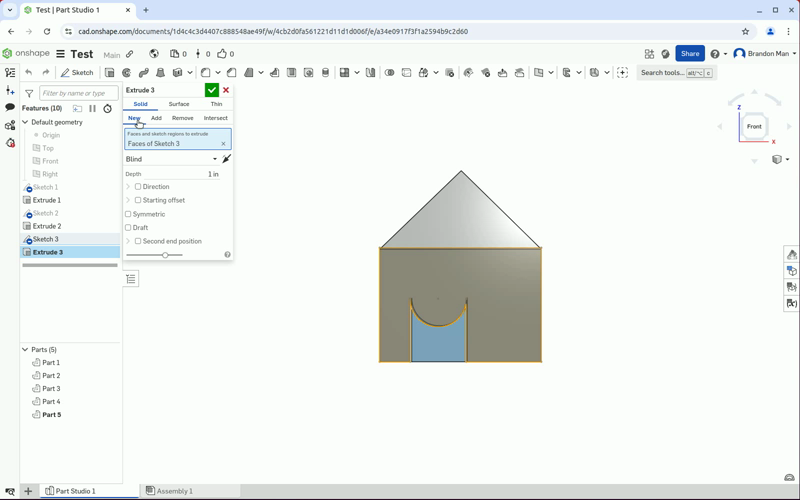
key(tab, 4)
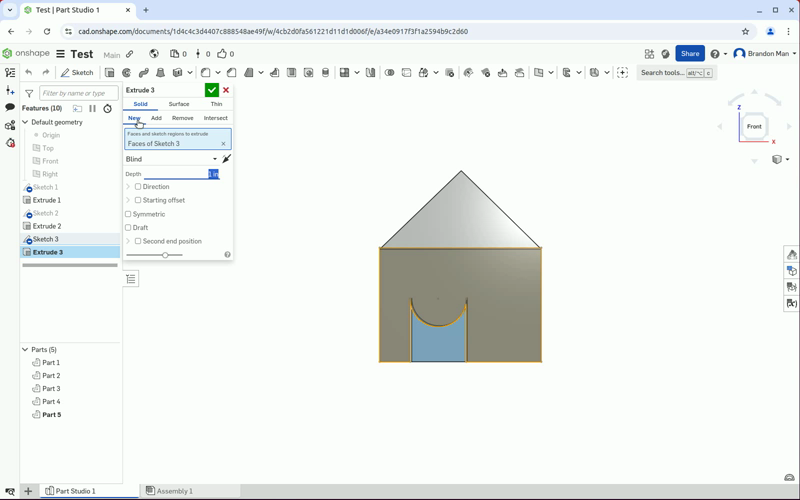
text(3.37)
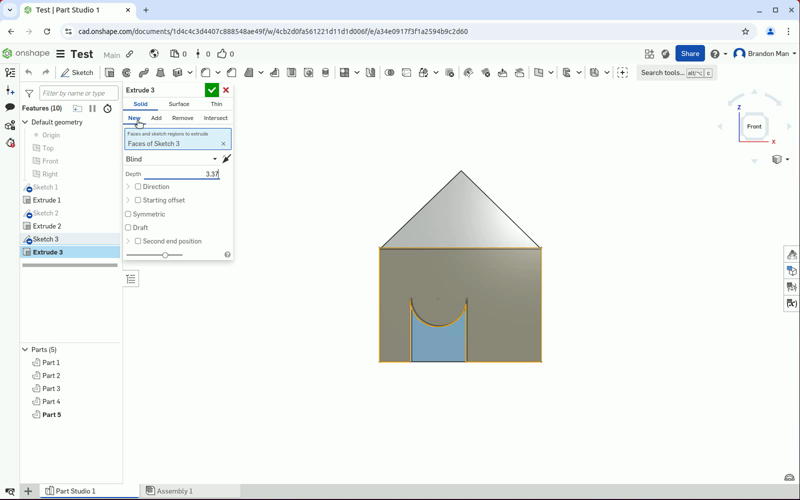
key(tab, 3)
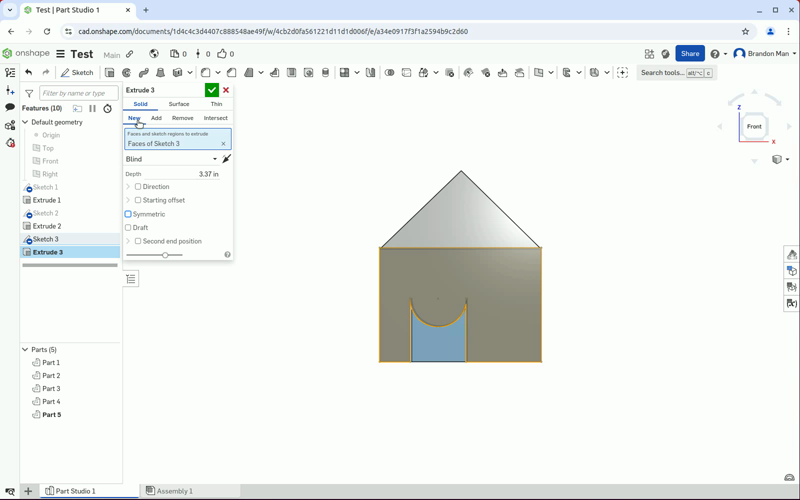
key(space)
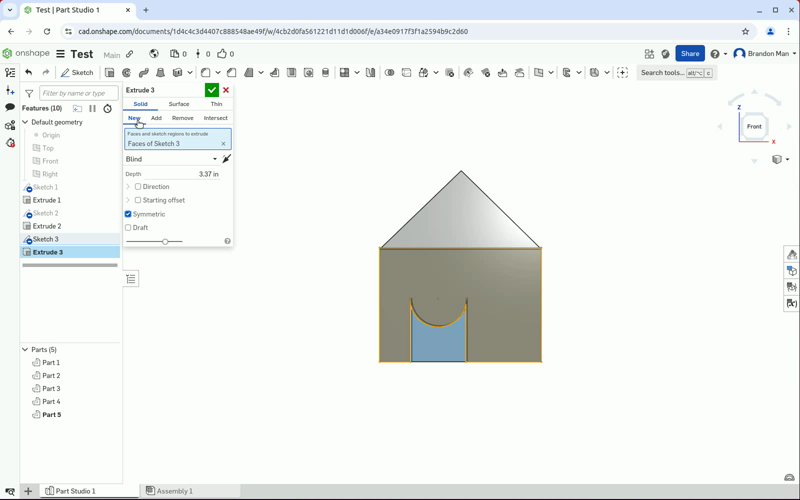
key(enter)
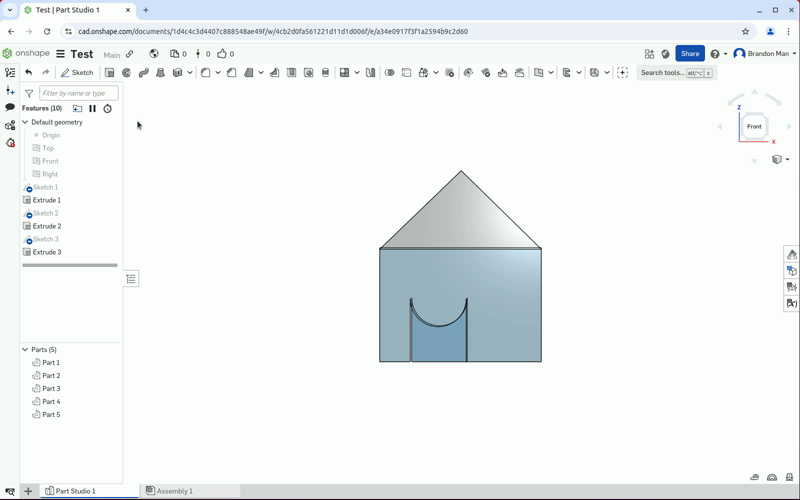
key(shift+h)
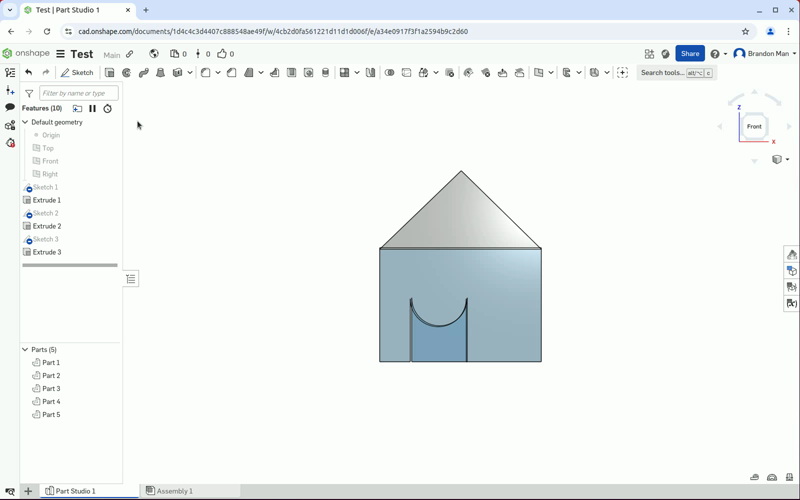
key(shift+h)
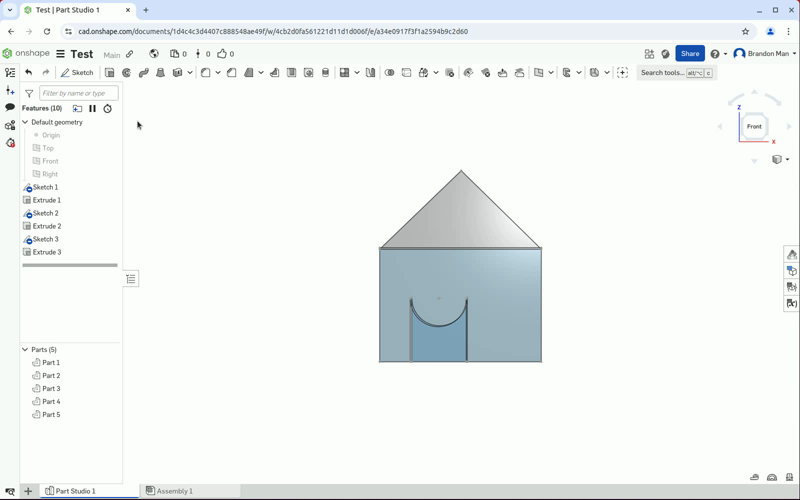
key(shift+7)
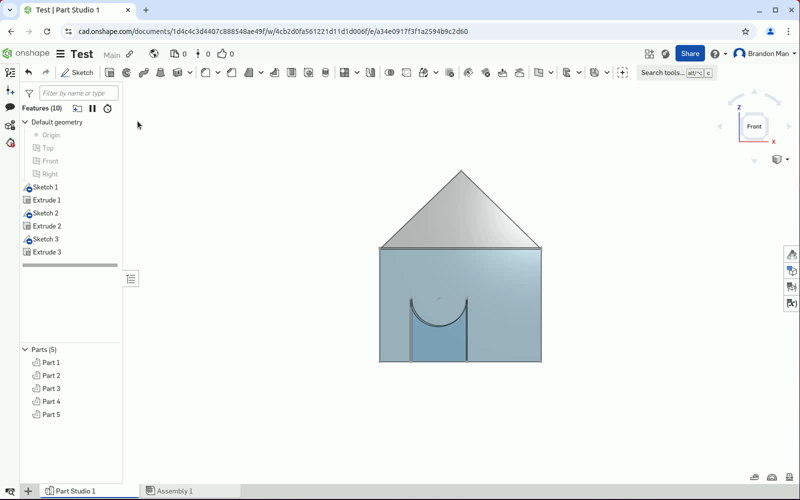
key(left, 2)
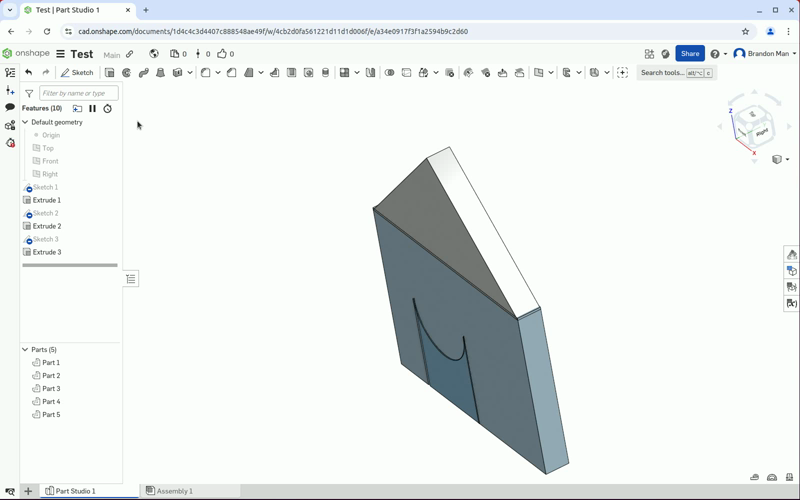
key(down, 2)
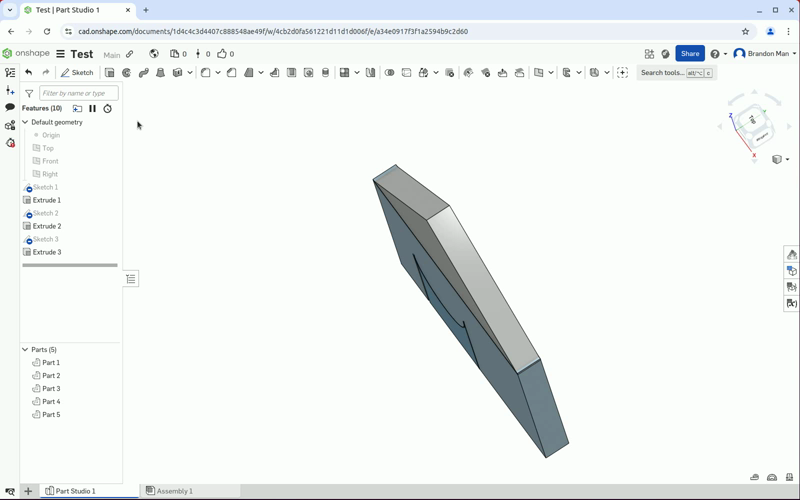
key(up, 2)
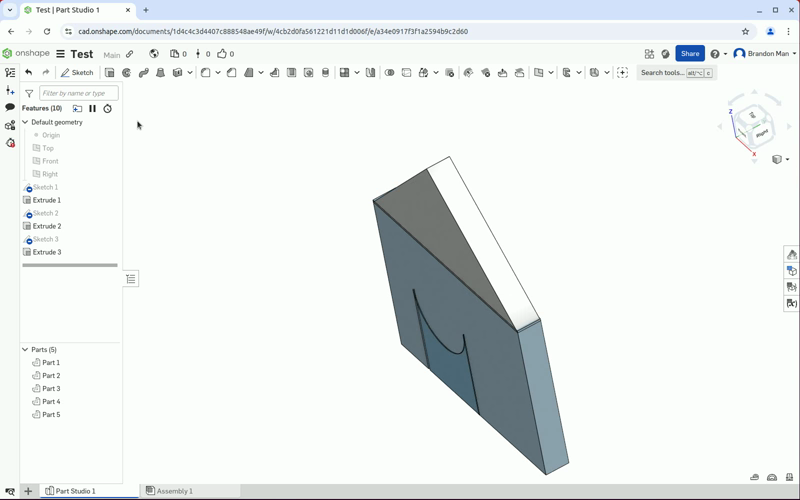
key(right, 2)
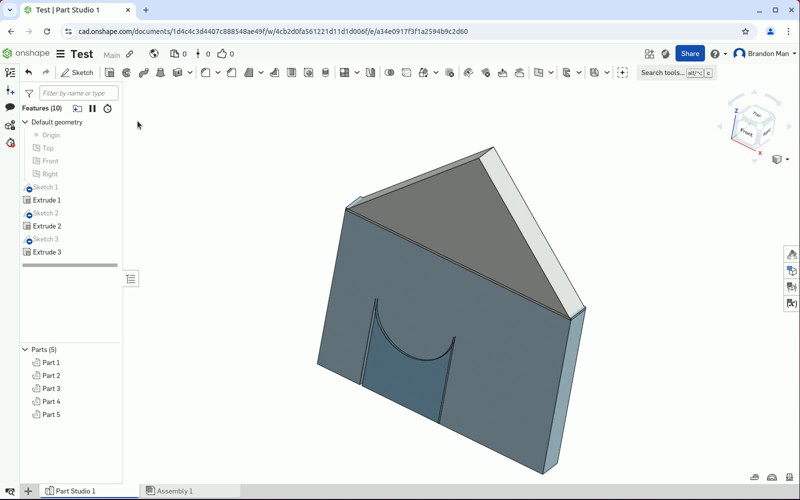
mouse_move(73, 189)
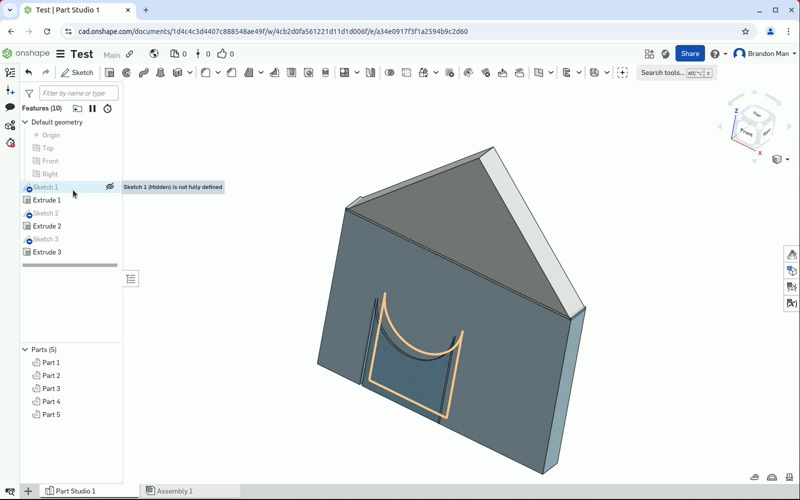
click(73, 189)